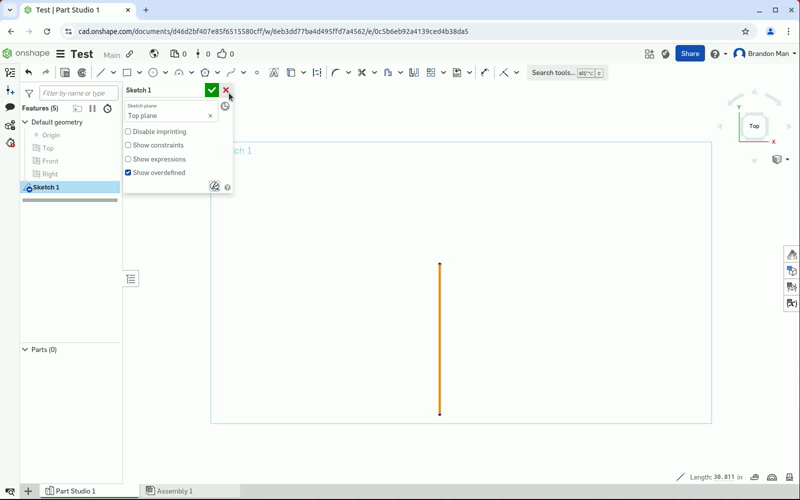
key(shift+h)
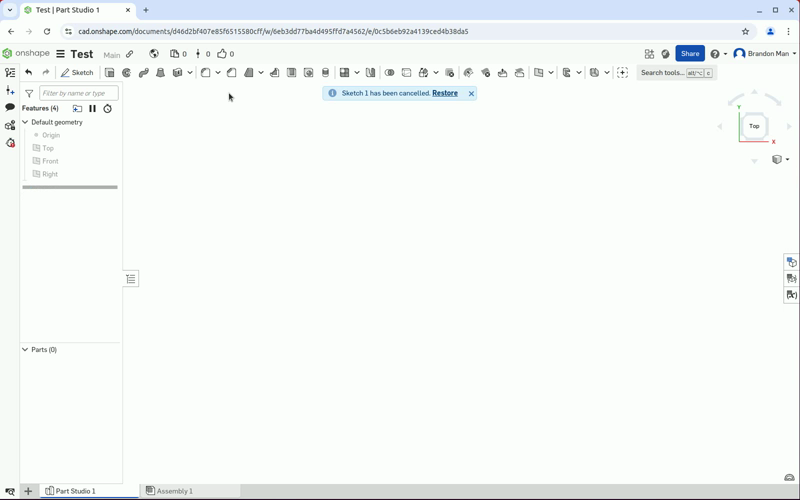
mouse_move(73, 352)
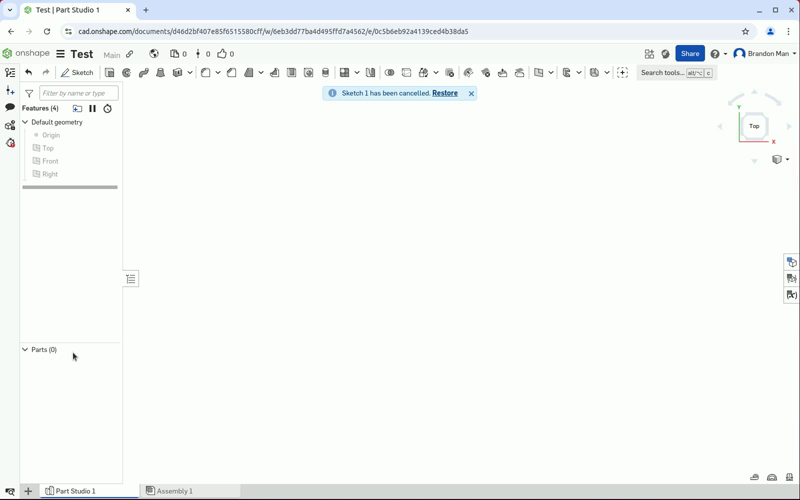
key(y)
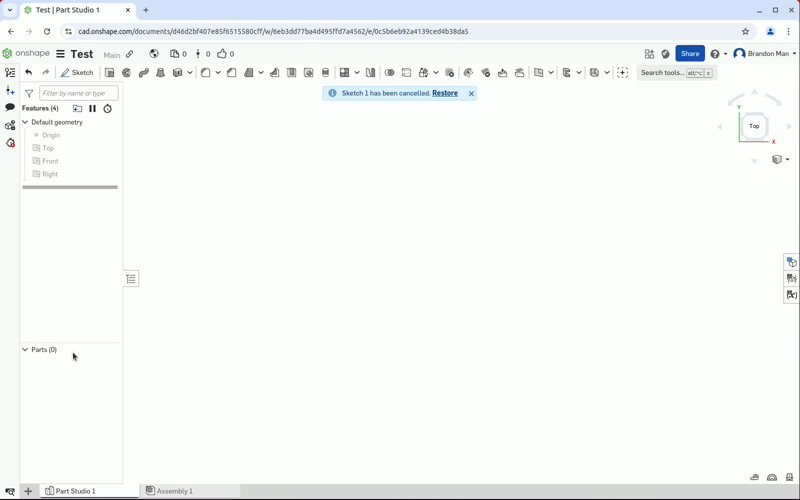
key(shift+p)
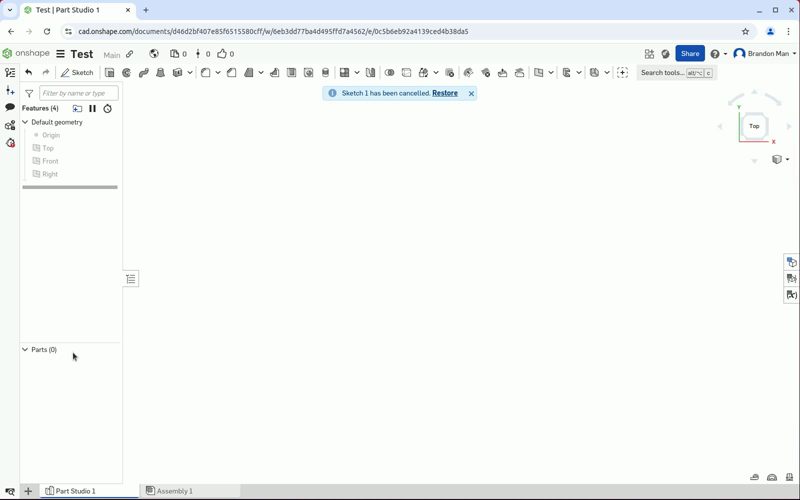
key(space)
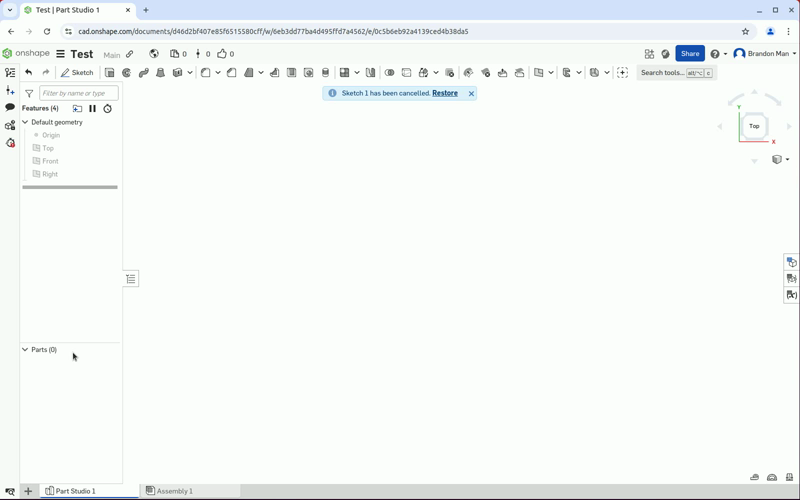
key_down(shift)
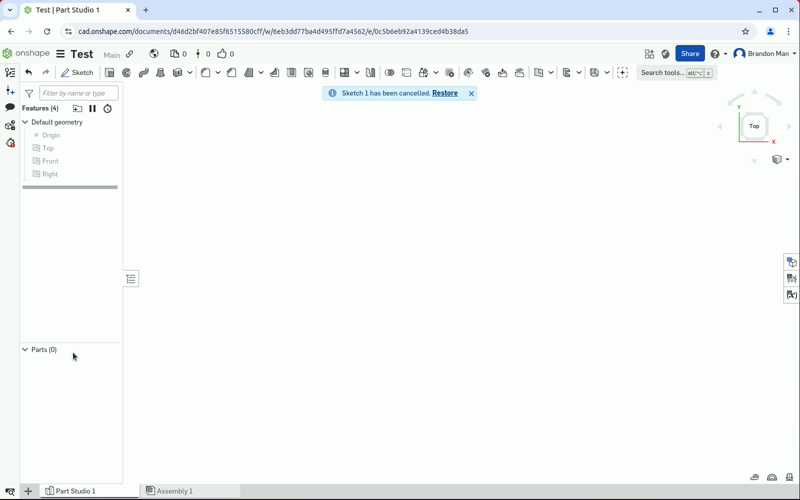
key(up)
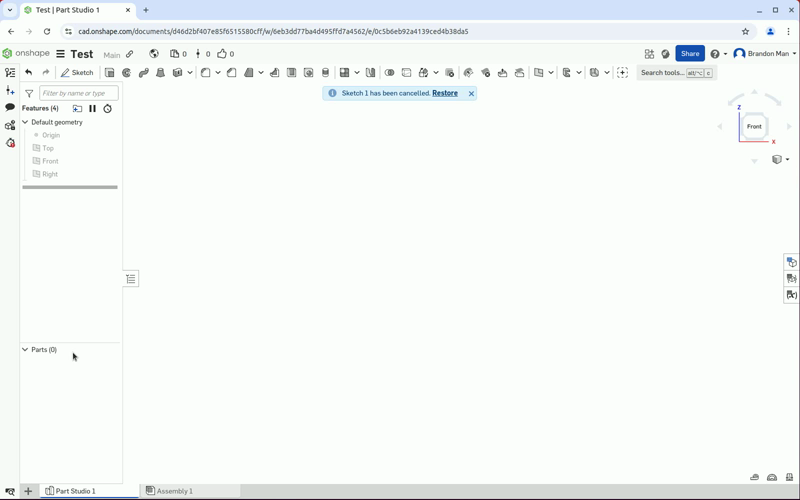
key_up(shift)
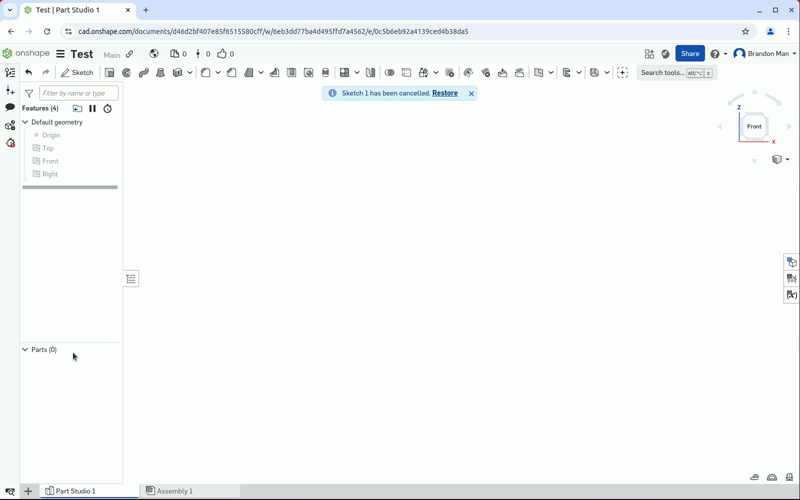
mouse_move(73, 352)
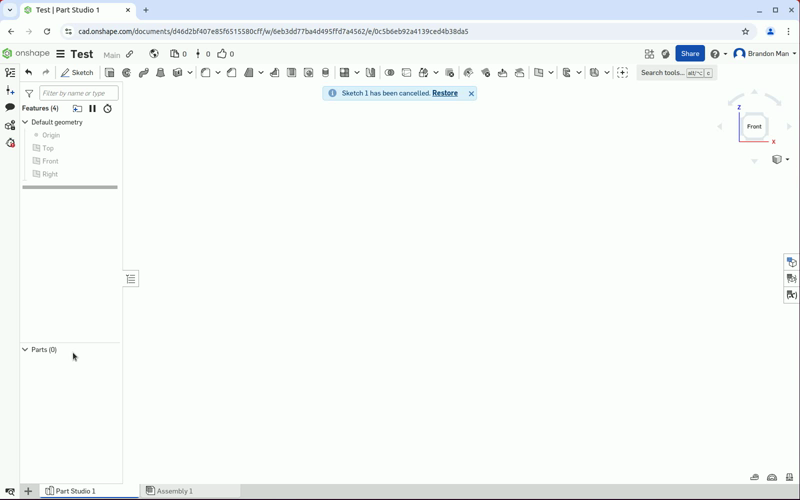
key(shift+y)
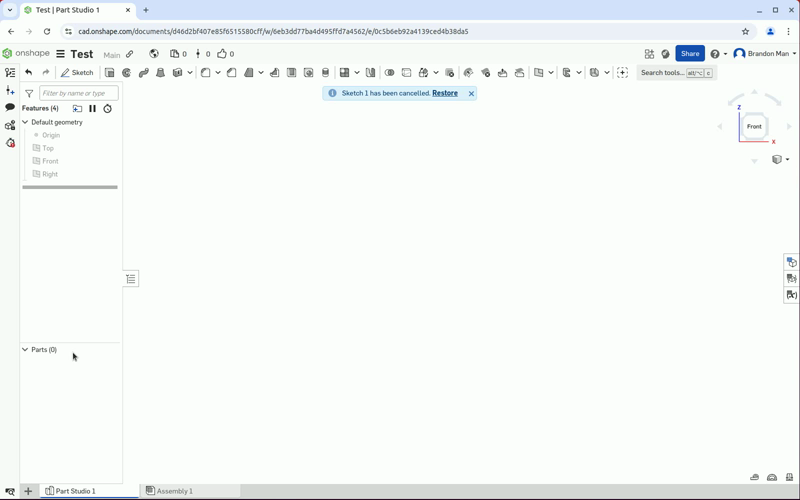
key(shift+s)
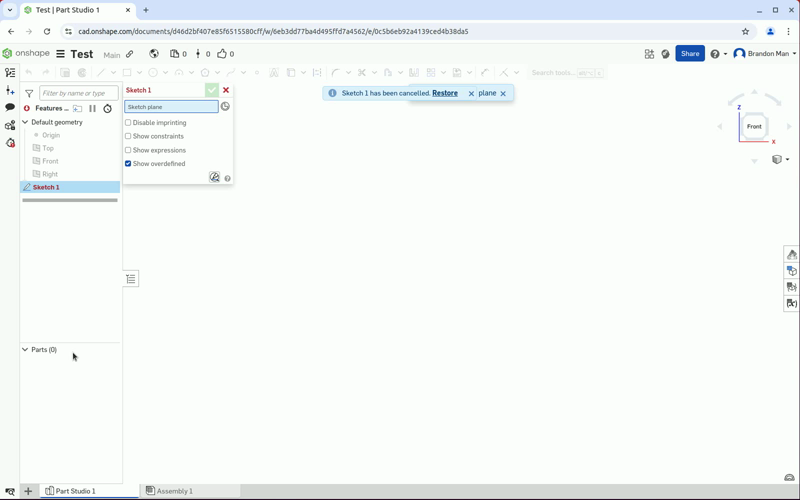
mouse_move(73, 163)
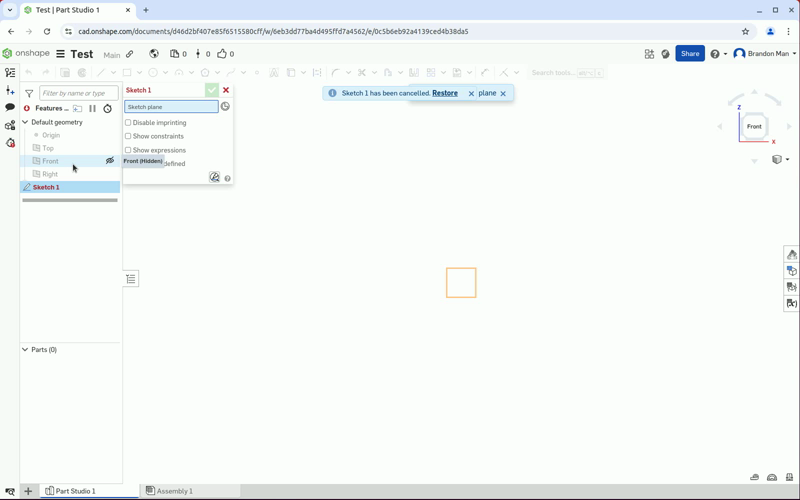
click(73, 163)
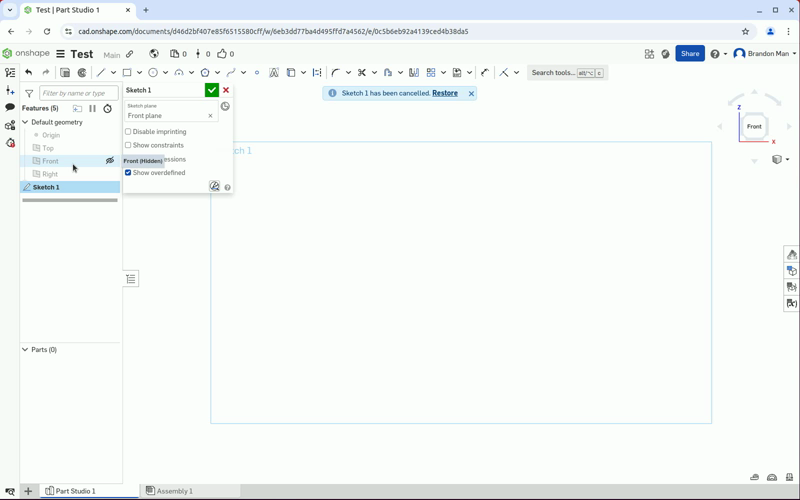
mouse_move(73, 352)
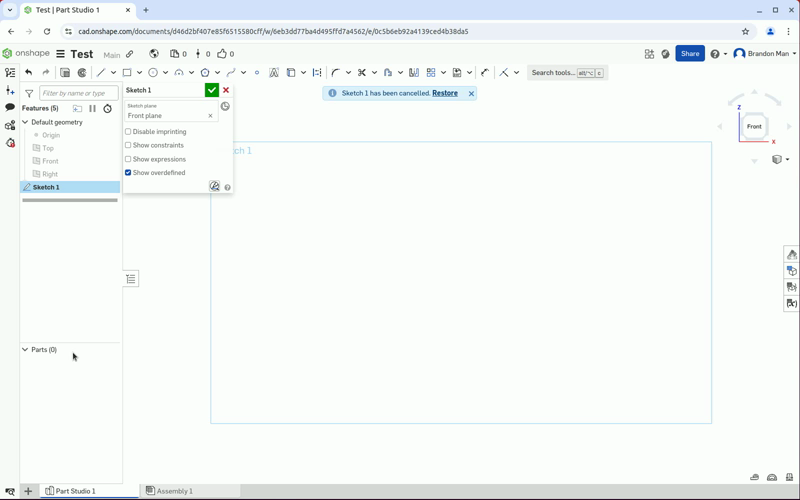
key(y)
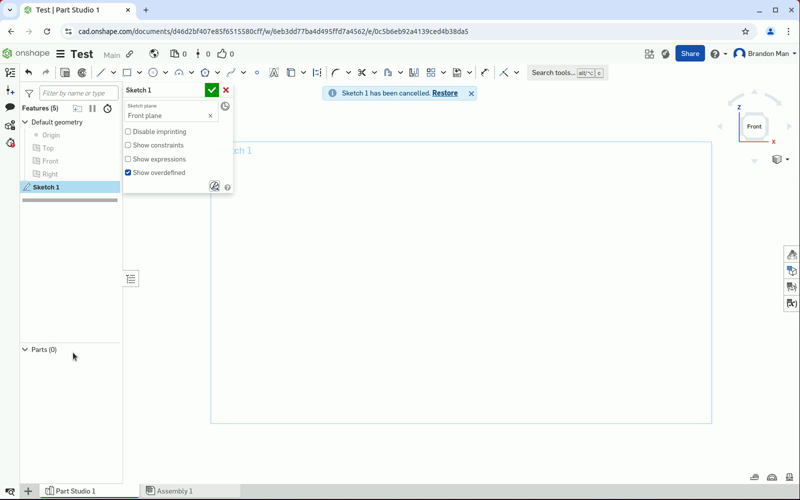
key(l)
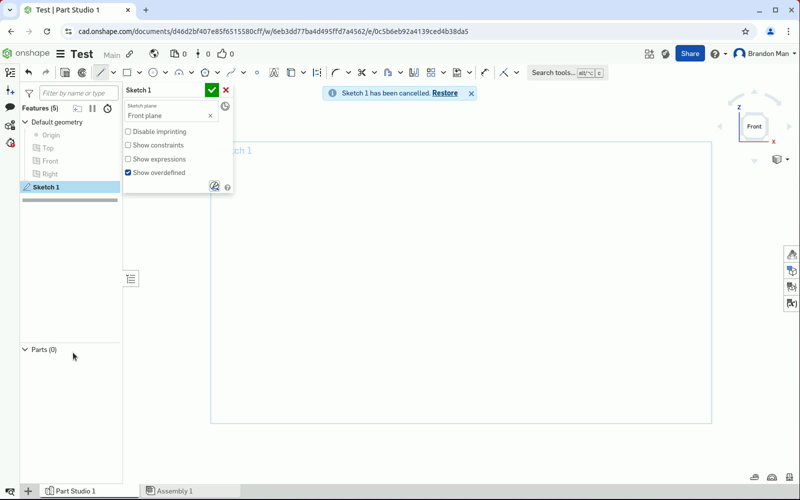
key_down(shift)
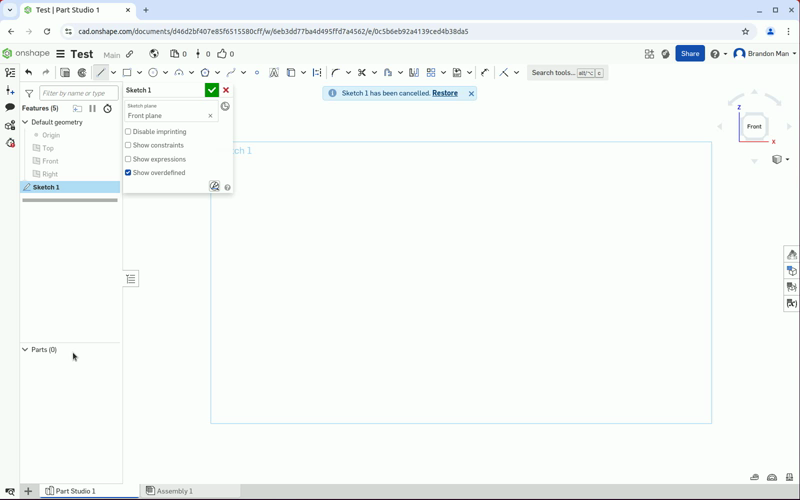
mouse_move(432, 300)
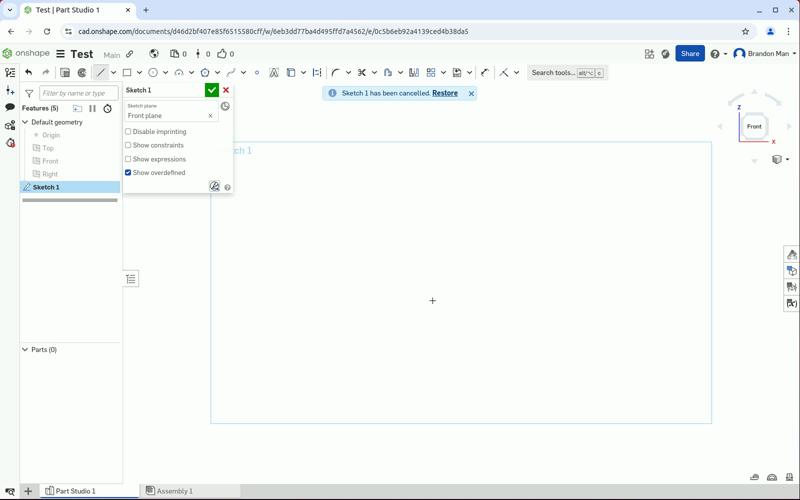
click(432, 300)
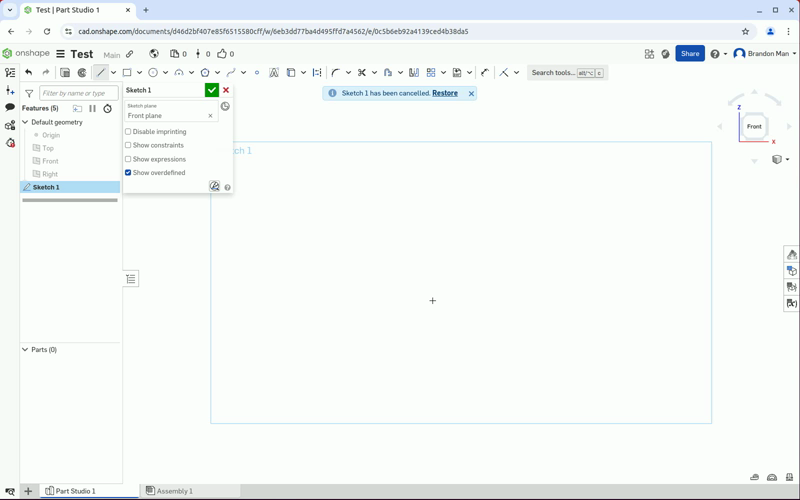
key_up(shift)
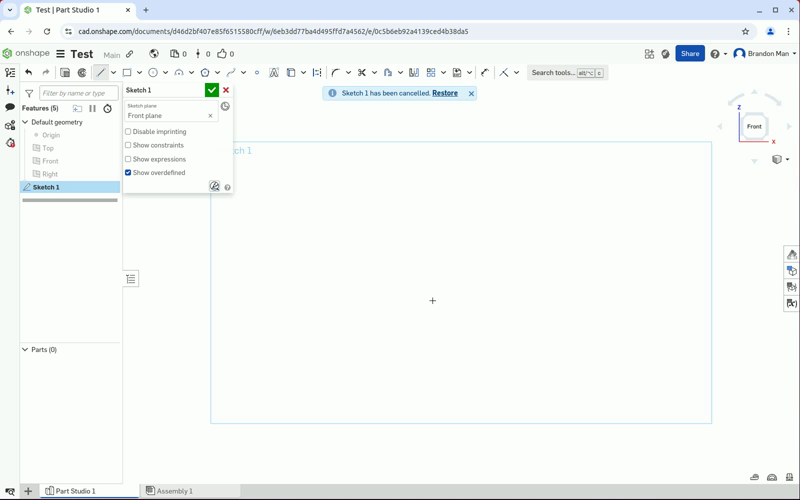
key_down(shift)
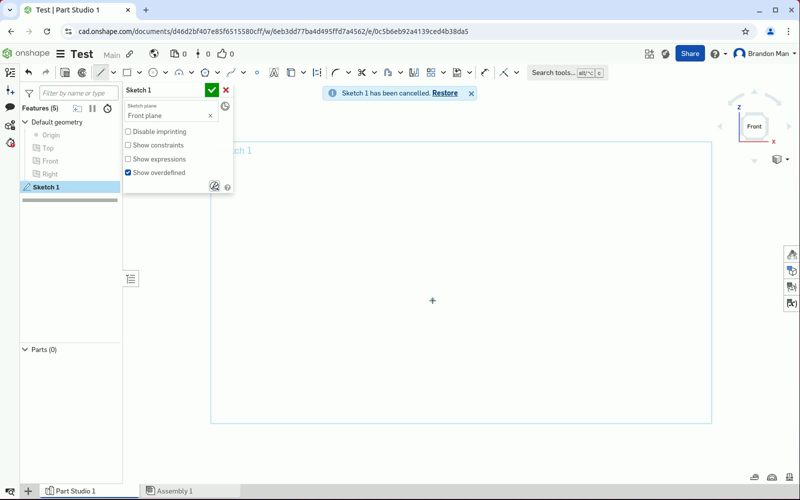
mouse_move(462, 300)
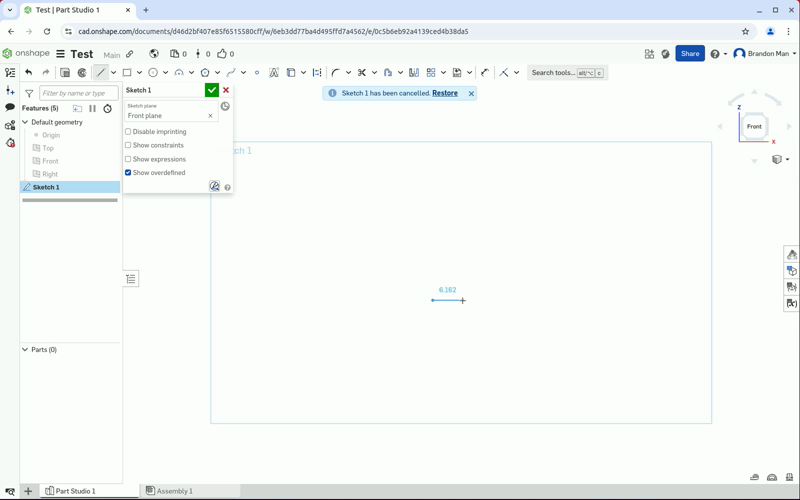
mouse_move(454, 300)
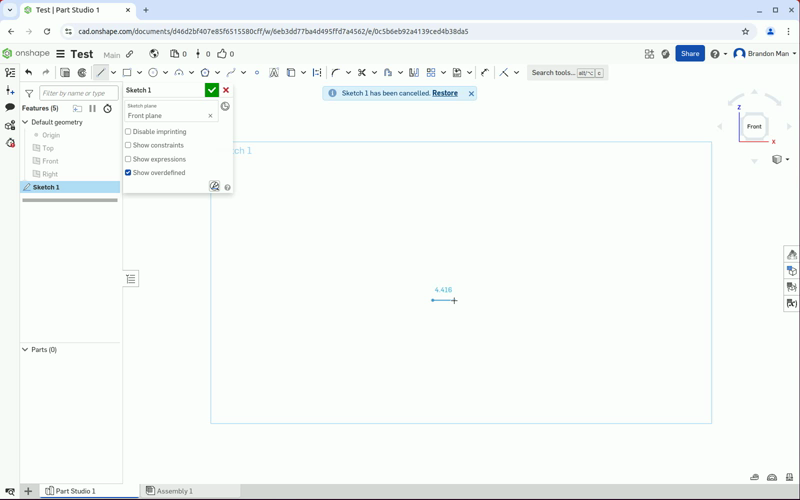
click(454, 300)
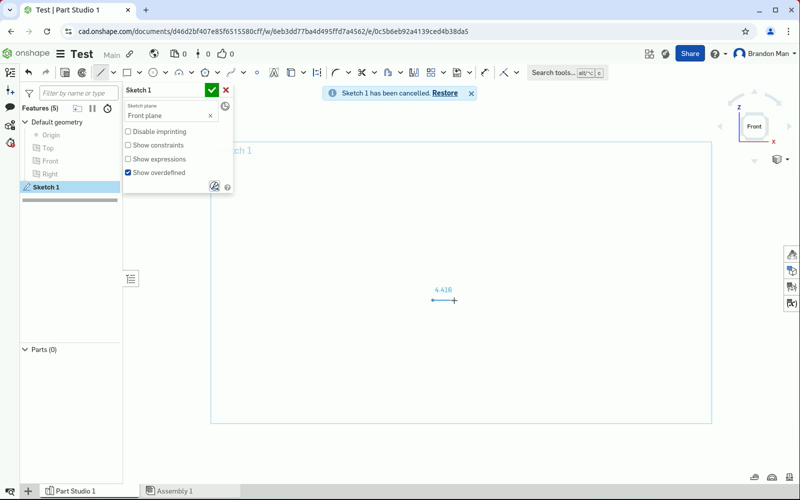
key_up(shift)
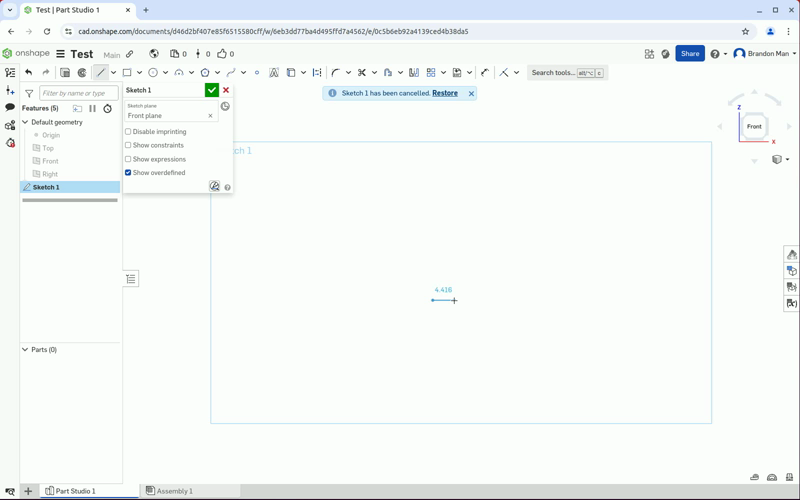
key_down(shift)
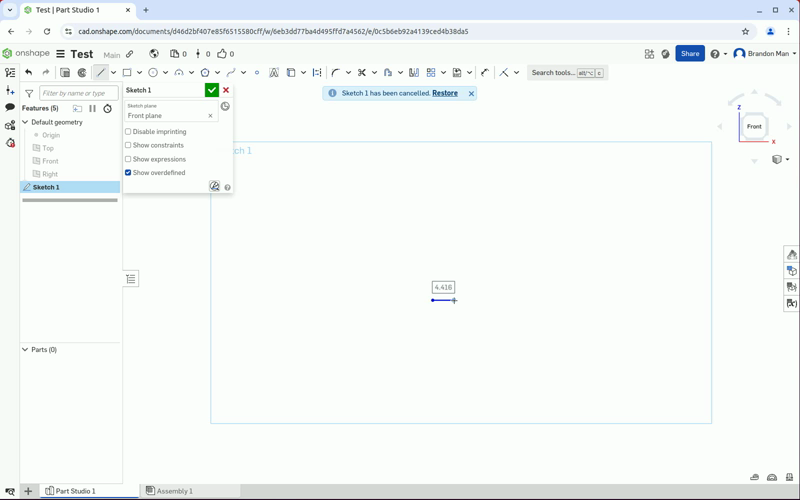
mouse_move(484, 300)
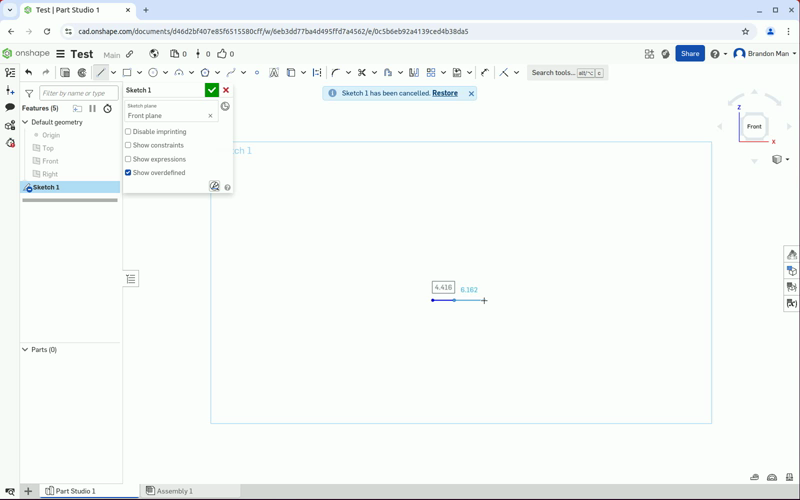
mouse_move(454, 265)
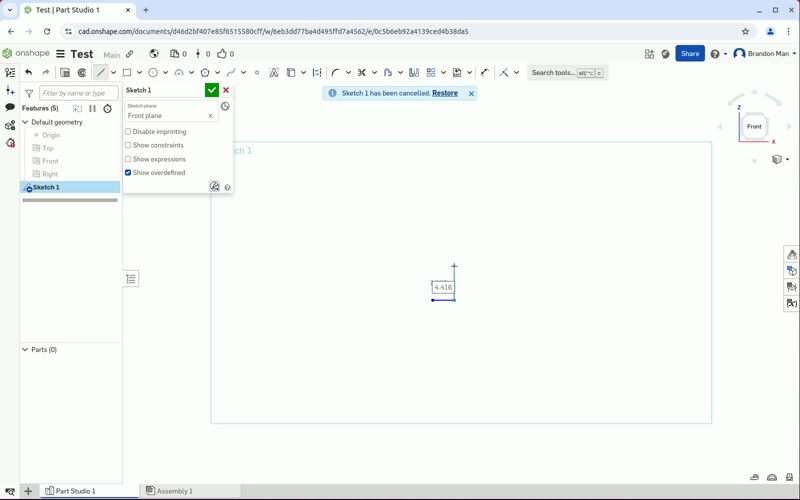
click(454, 265)
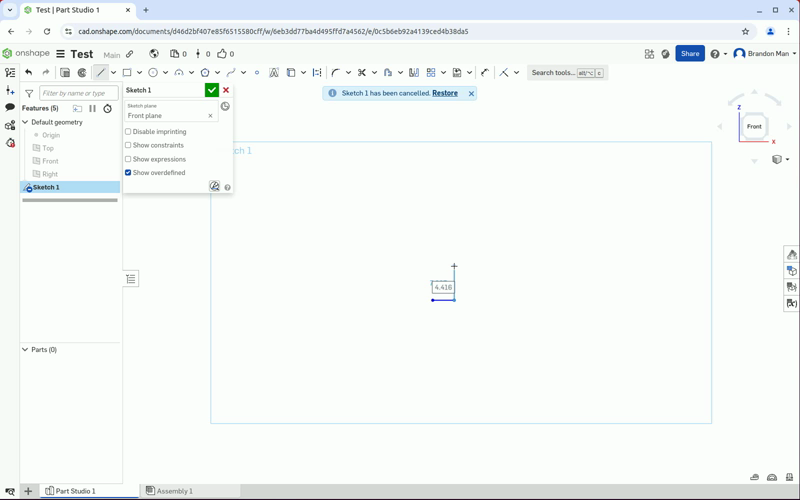
key_up(shift)
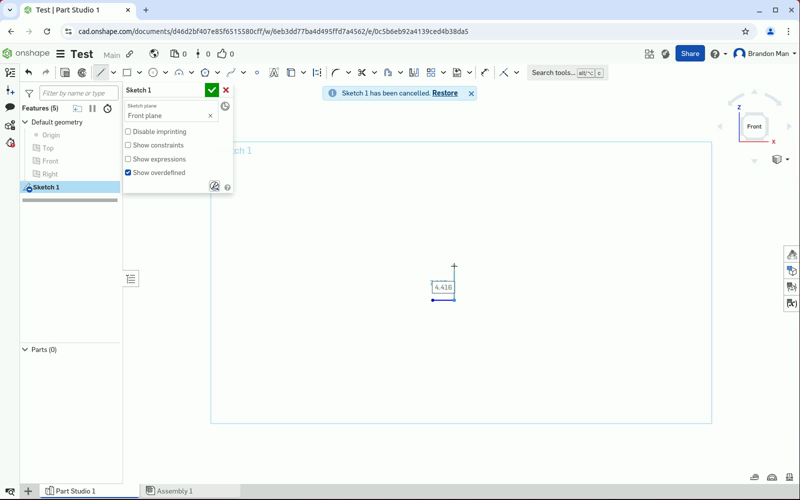
key_down(shift)
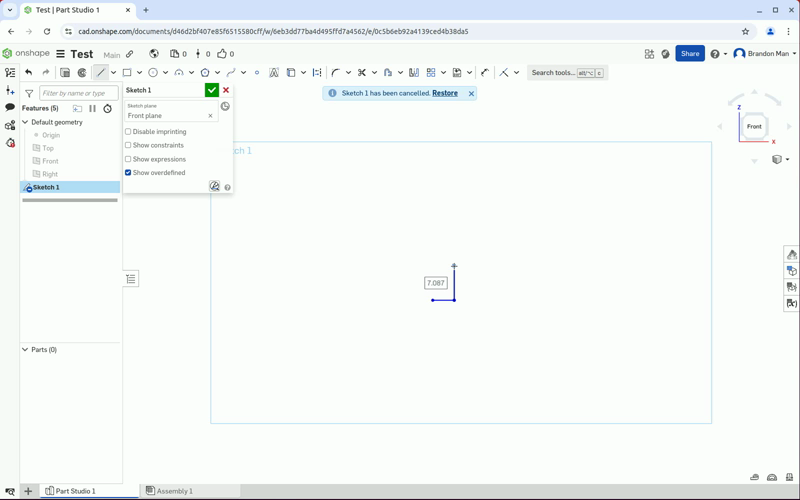
mouse_move(484, 265)
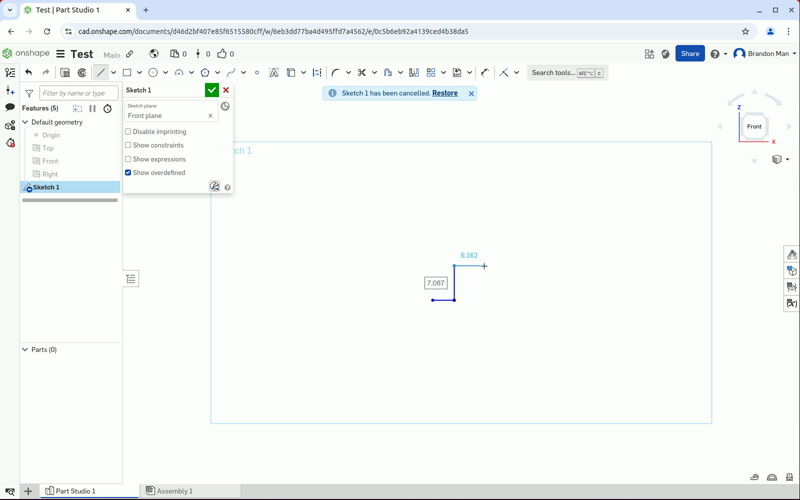
mouse_move(432, 265)
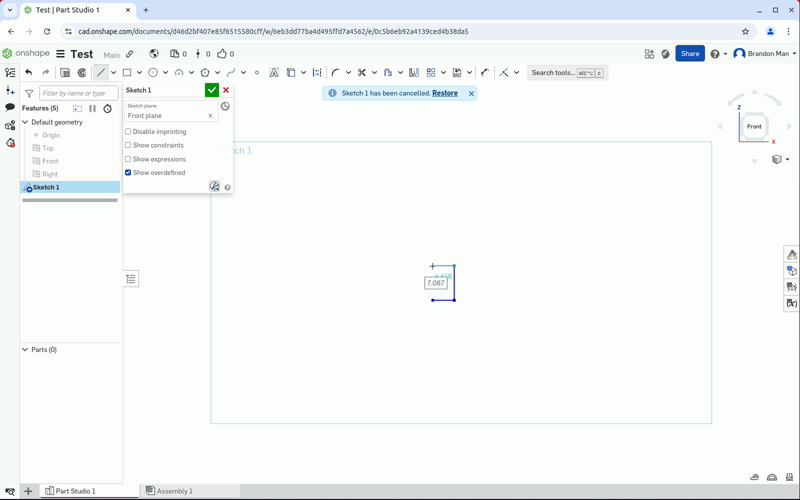
click(432, 265)
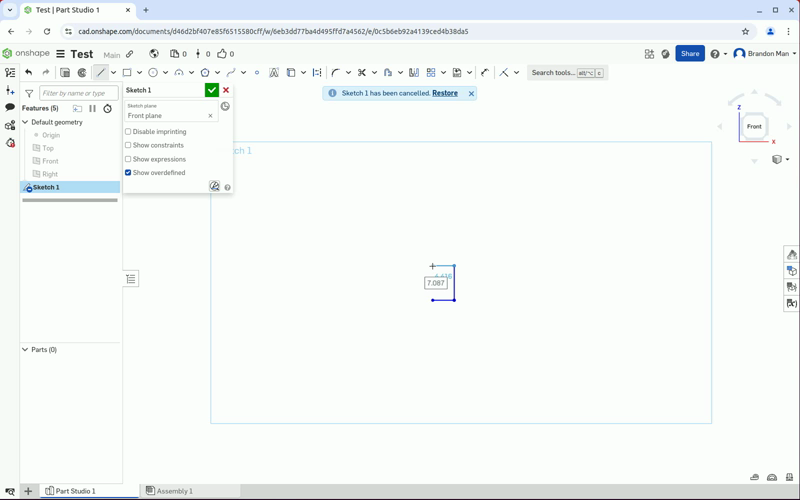
key_up(shift)
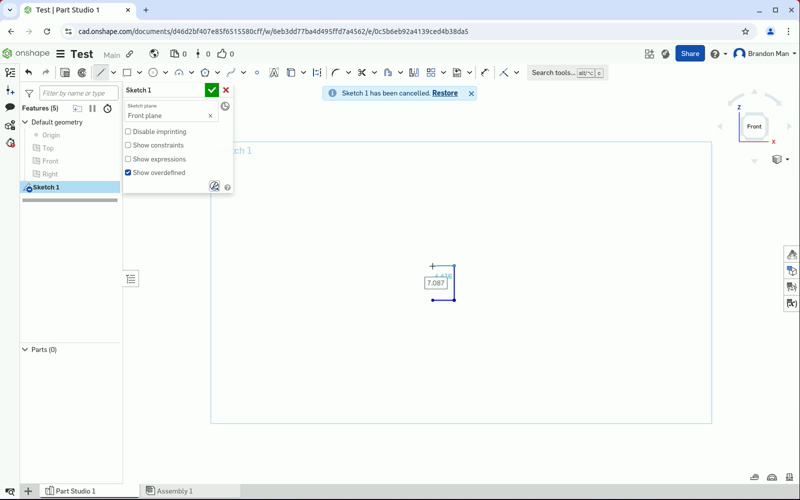
mouse_move(462, 265)
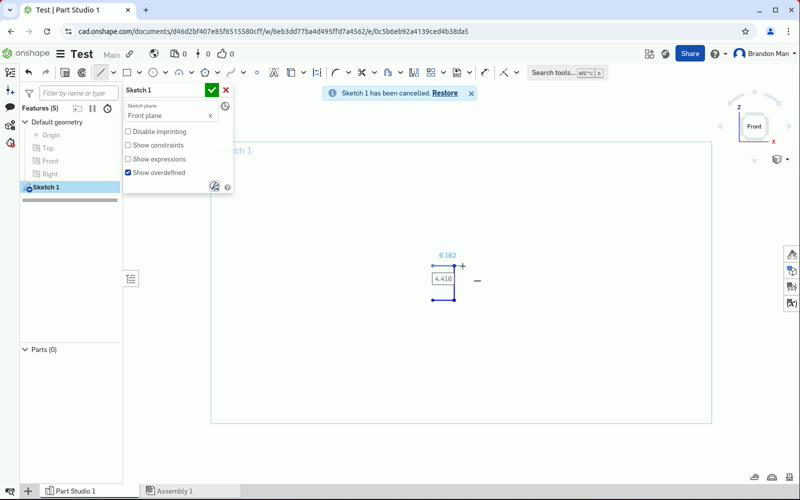
key_down(shift)
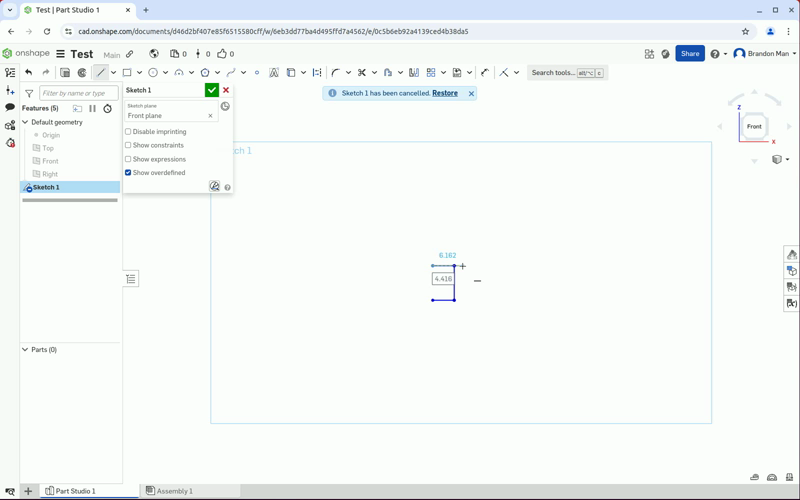
mouse_move(432, 300)
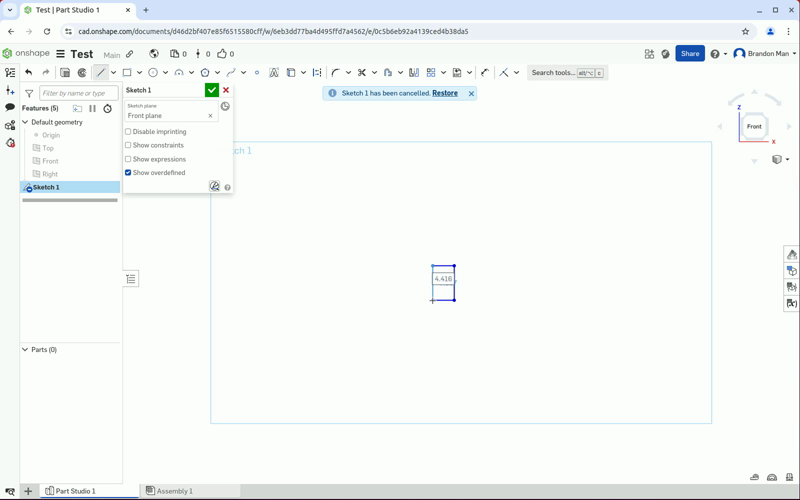
key_up(shift)
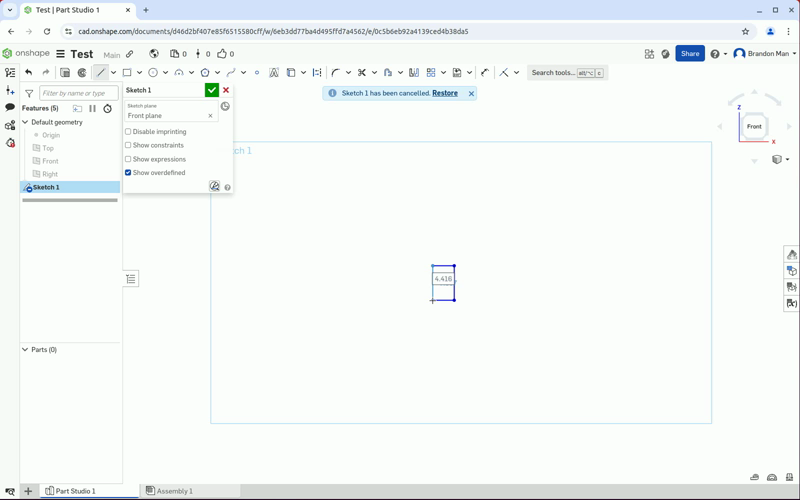
click(432, 300)
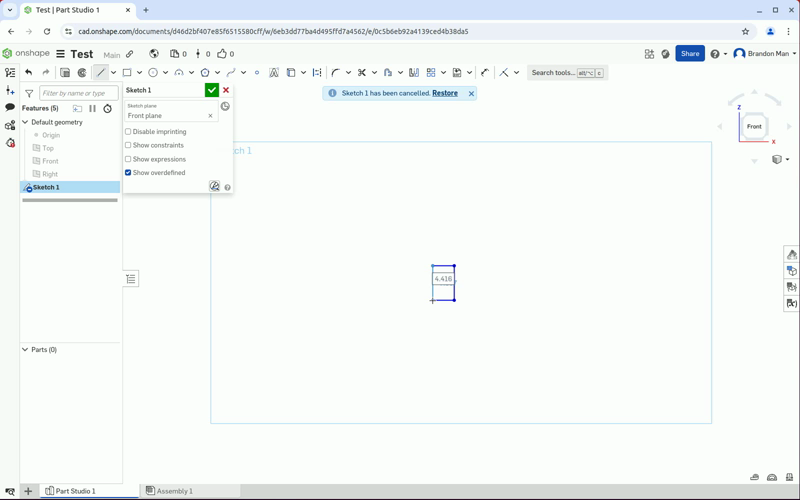
key(esc)
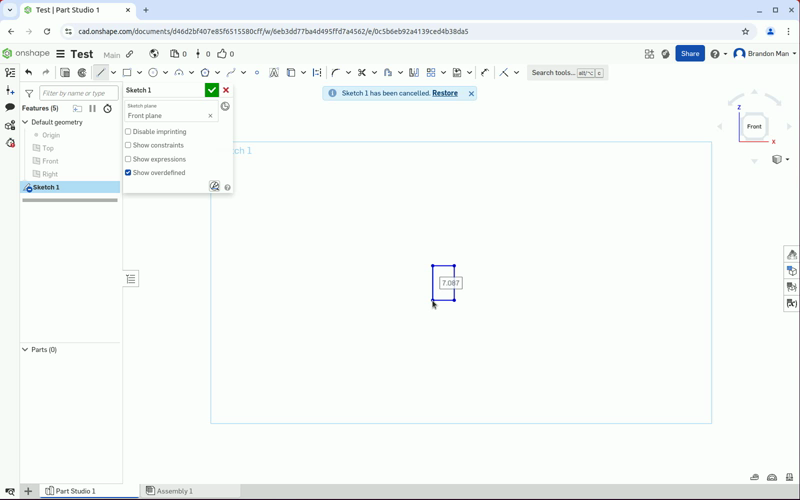
mouse_move(434, 292)
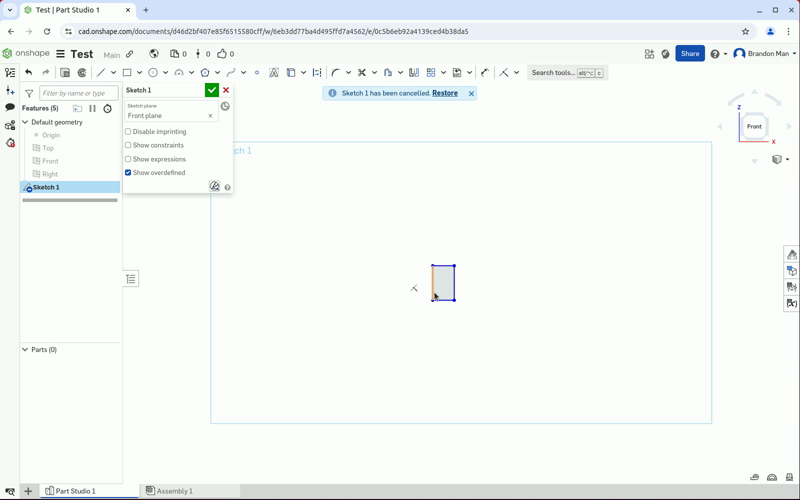
scroll(6)
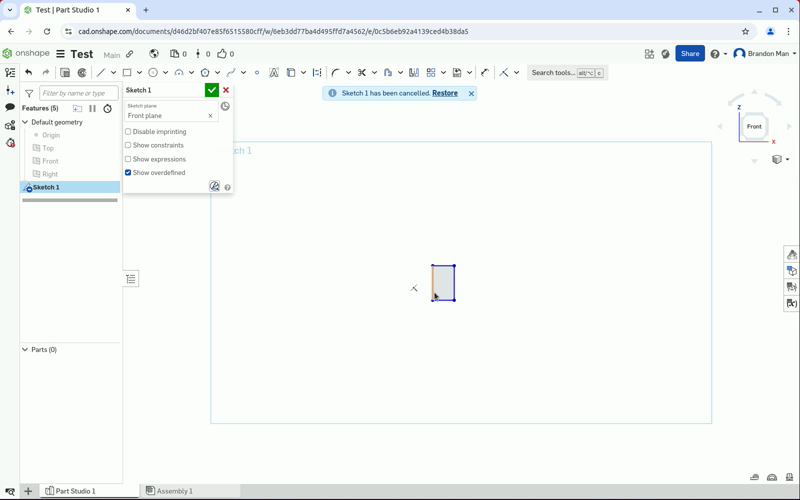
scroll(6)
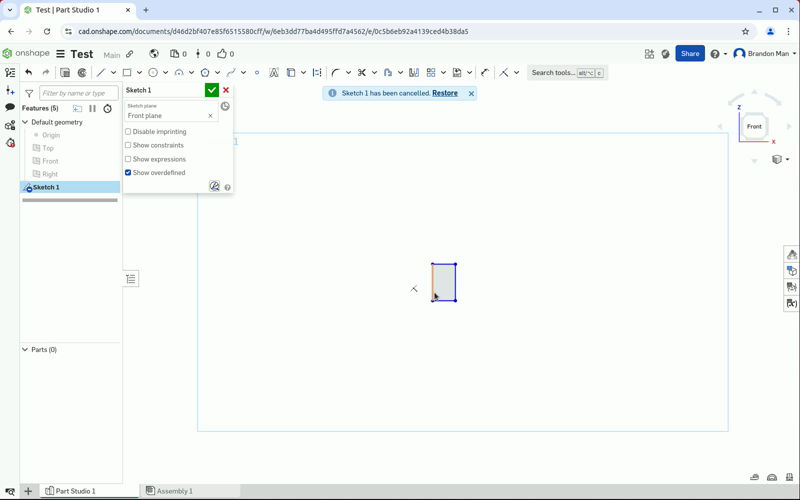
scroll(6)
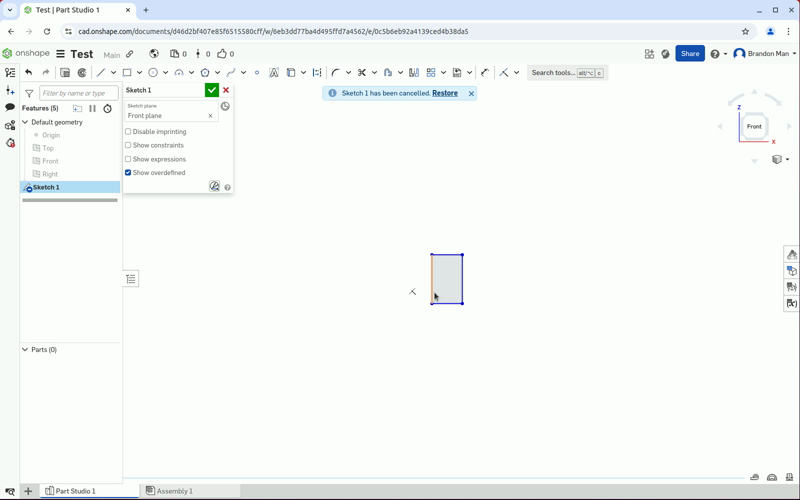
scroll(6)
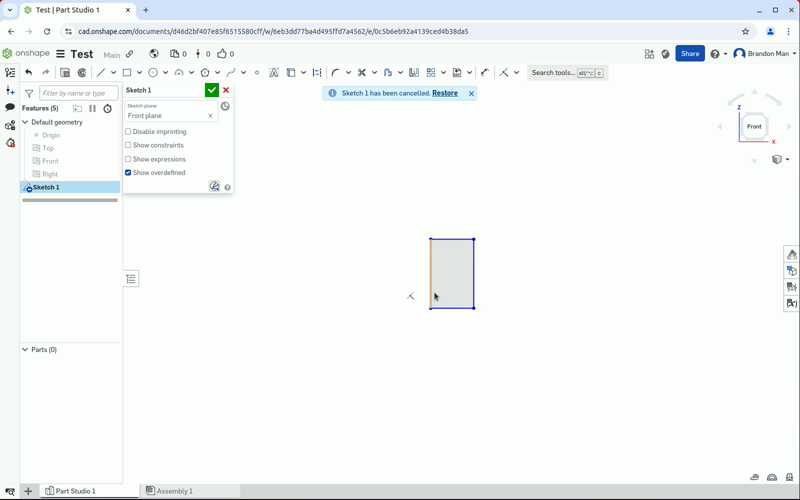
scroll(6)
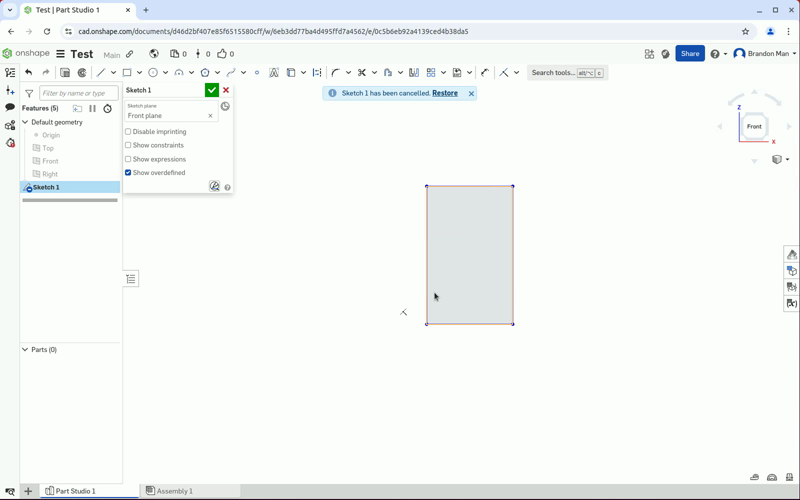
scroll(6)
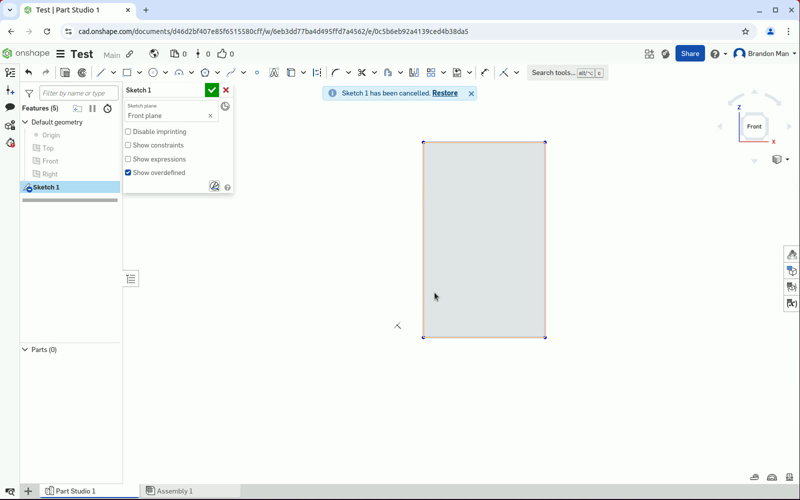
scroll(6)
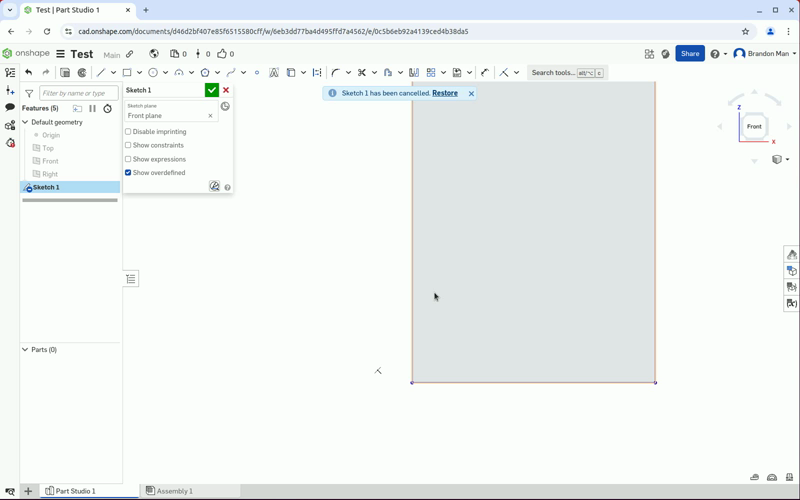
click(434, 292)
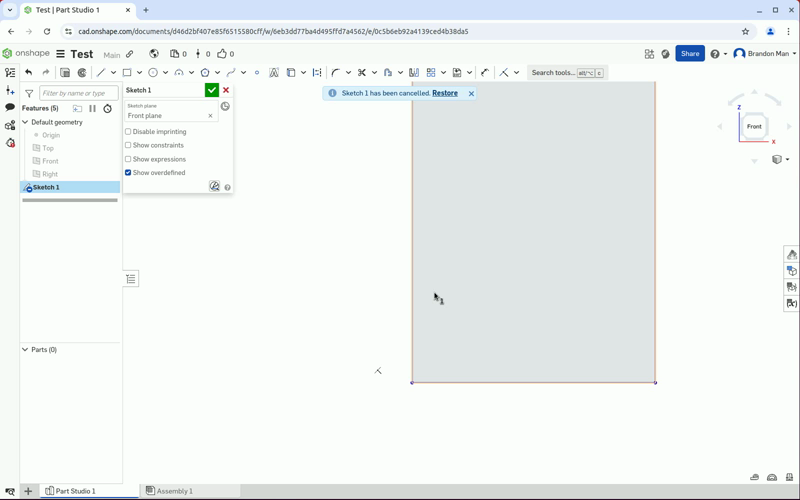
scroll(-6)
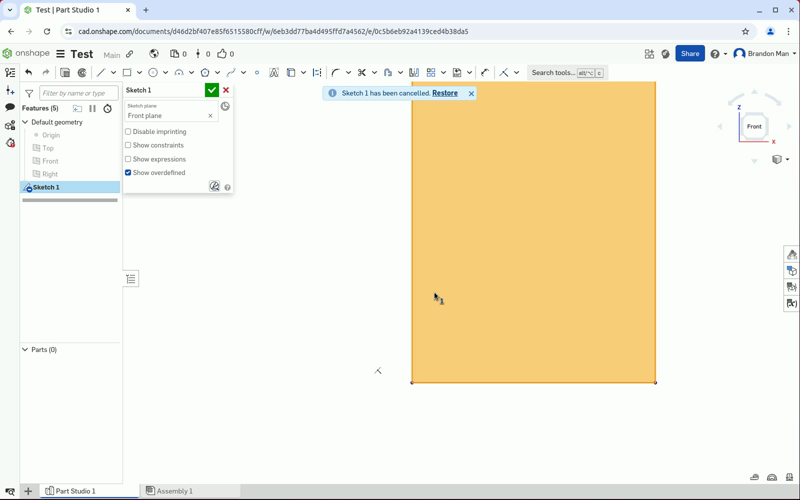
scroll(-6)
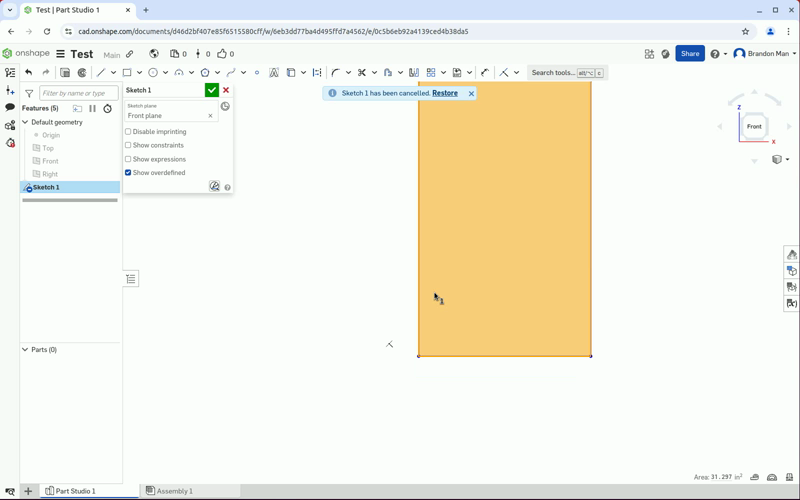
scroll(-6)
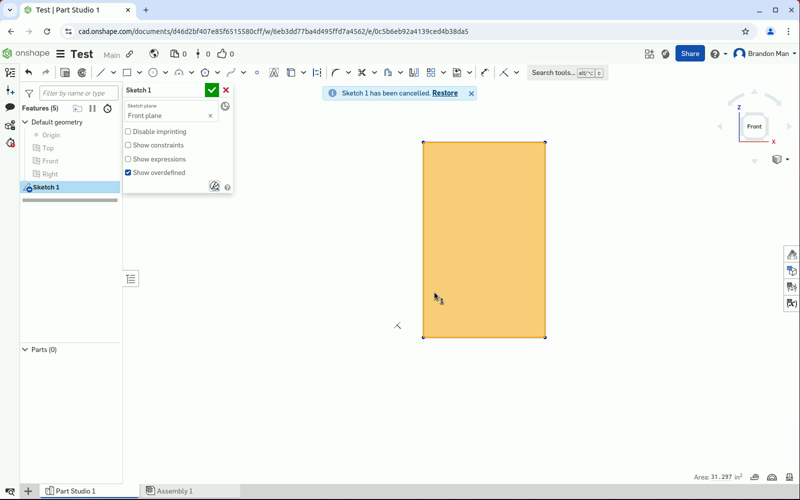
scroll(-6)
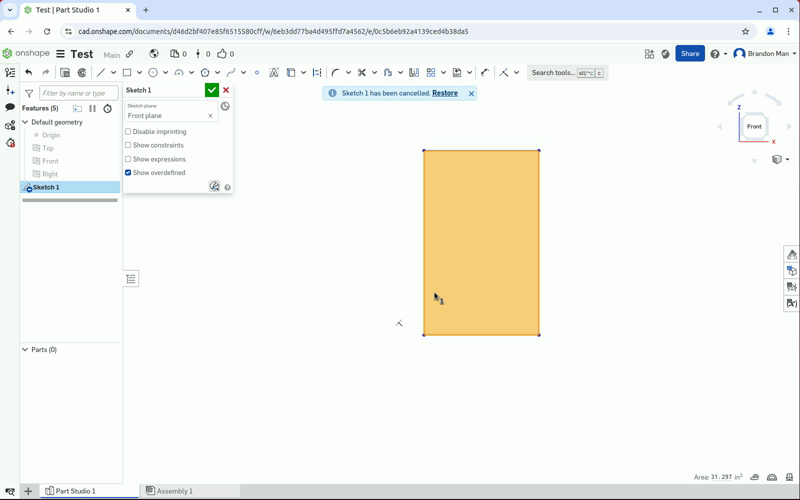
scroll(-6)
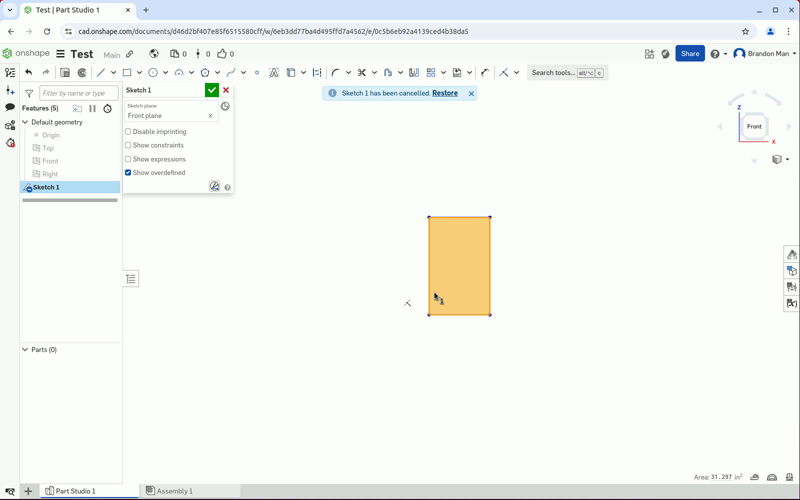
scroll(-6)
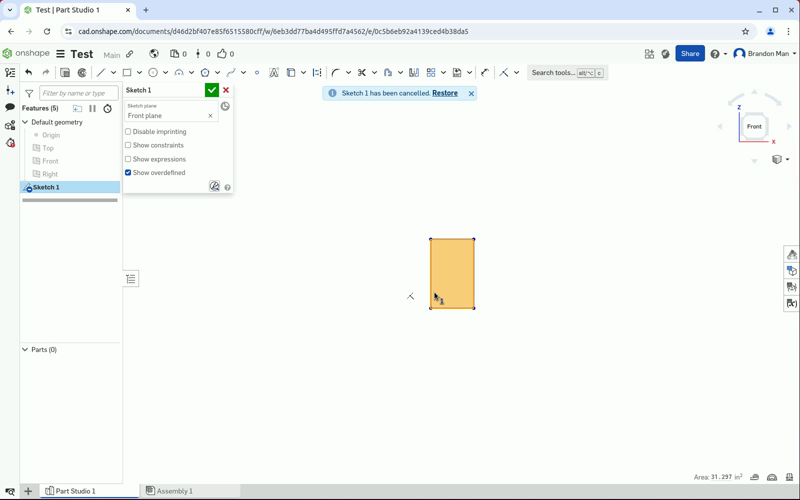
scroll(-6)
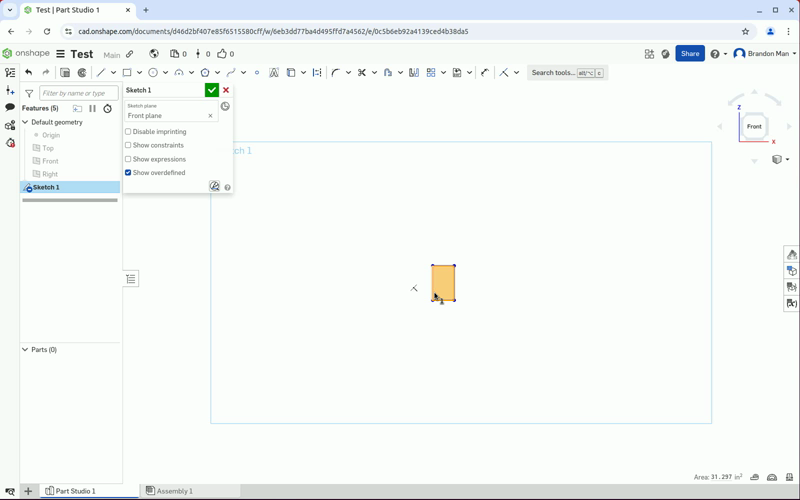
mouse_move(73, 352)
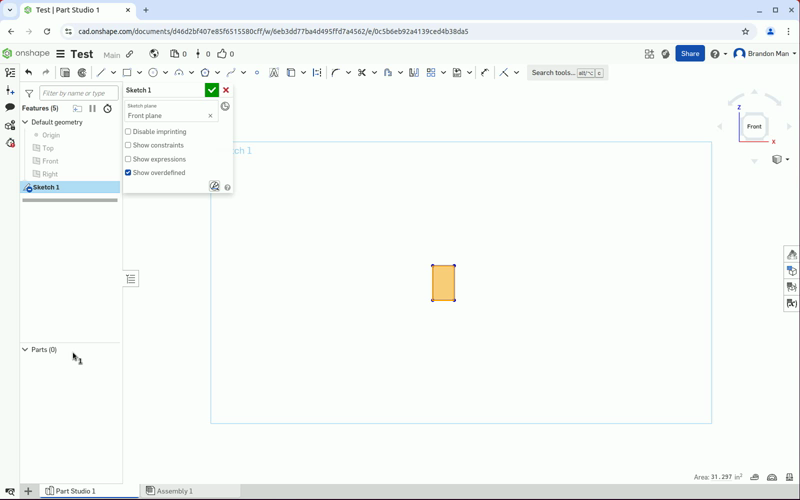
key(shift+y)
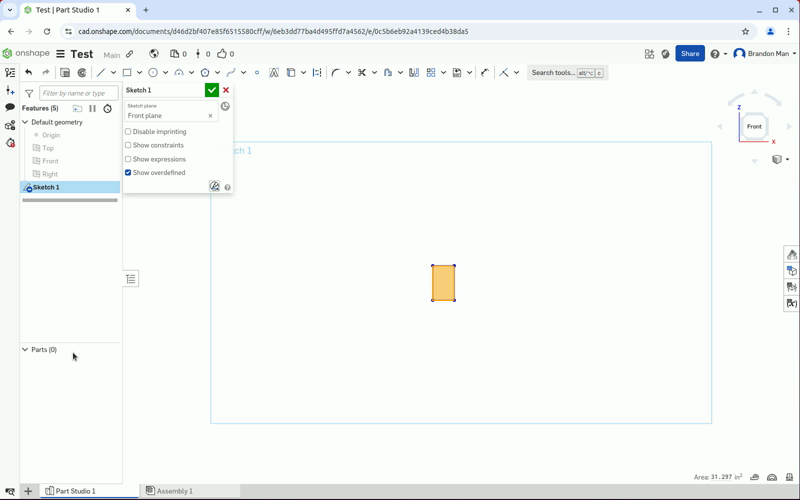
key(shift+e)
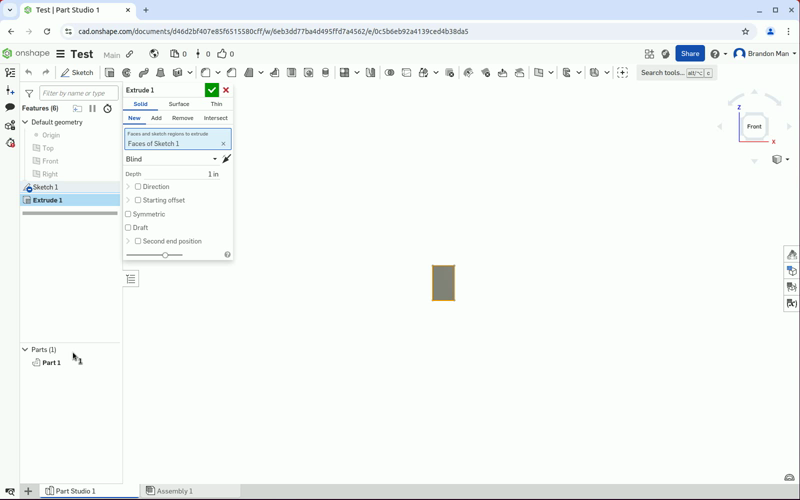
mouse_move(143, 106)
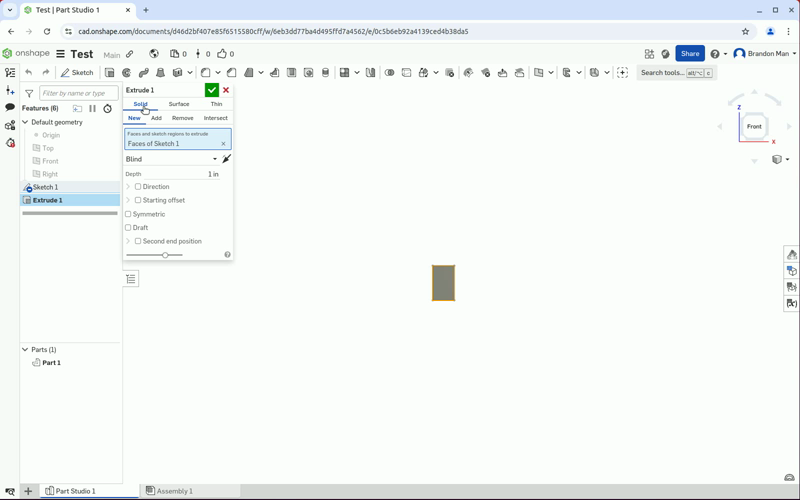
click(143, 106)
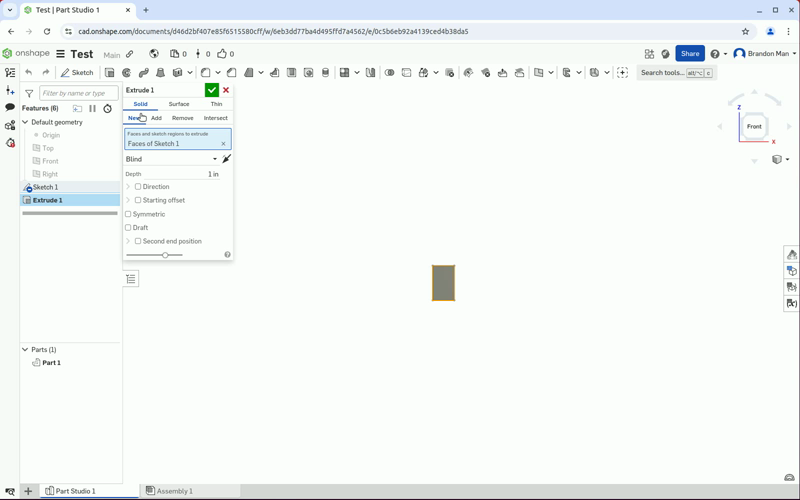
mouse_move(137, 120)
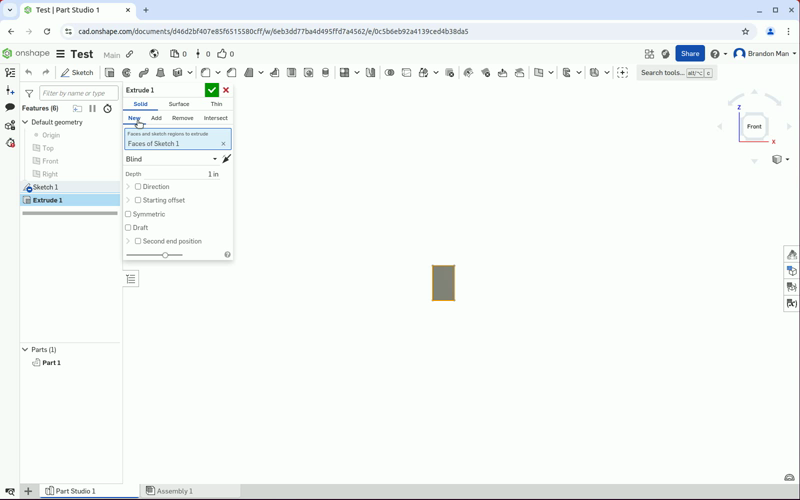
click(137, 120)
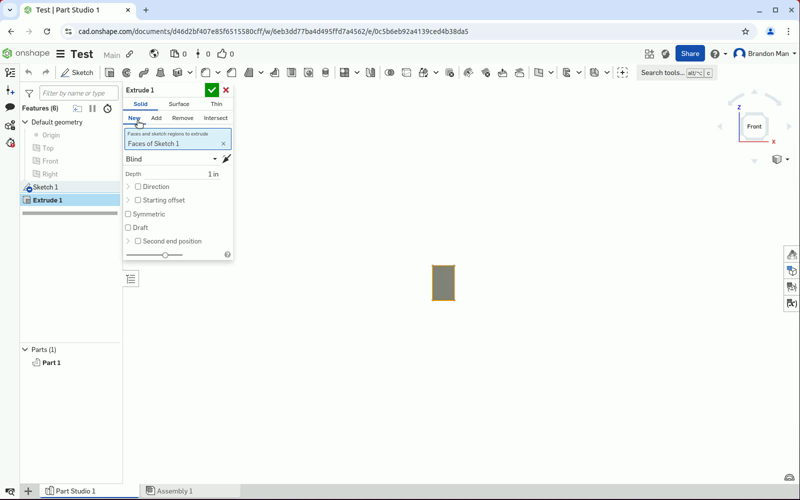
key(tab, 4)
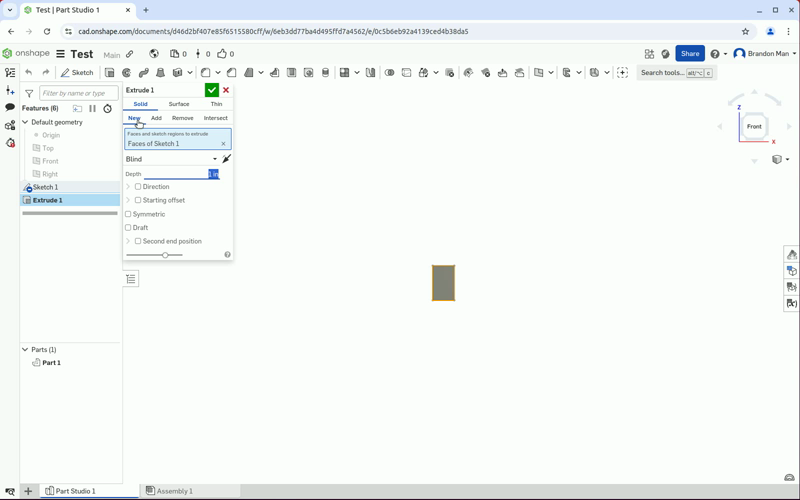
text(23.108)
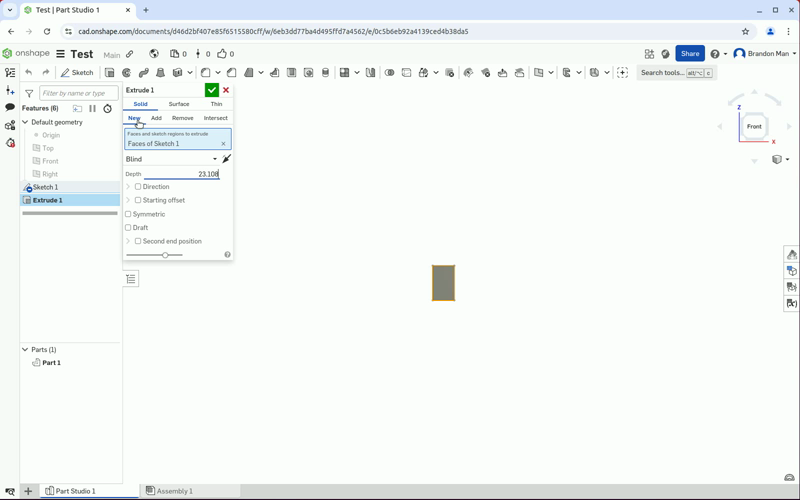
key(enter)
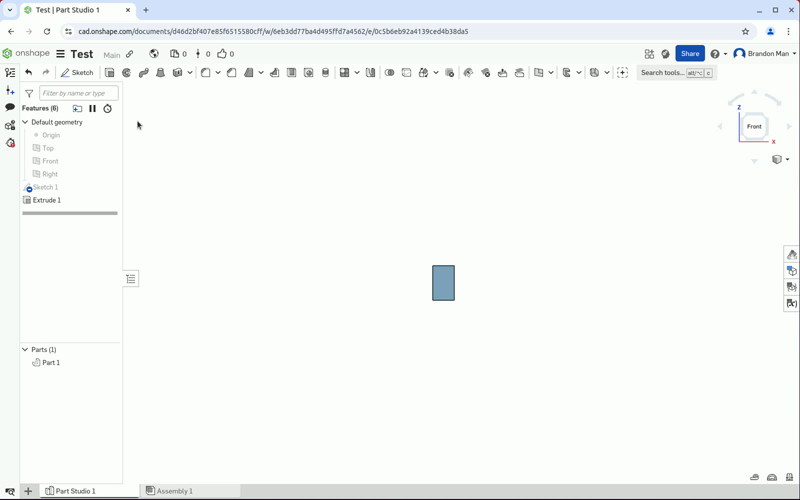
key(shift+h)
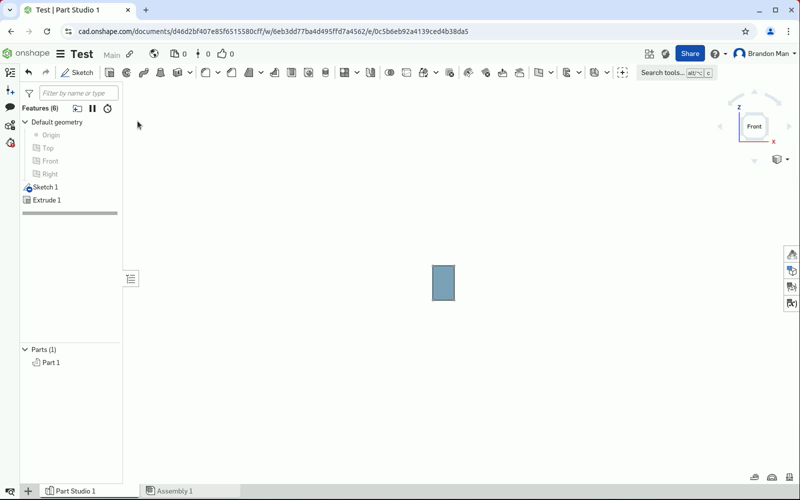
key(shift+h)
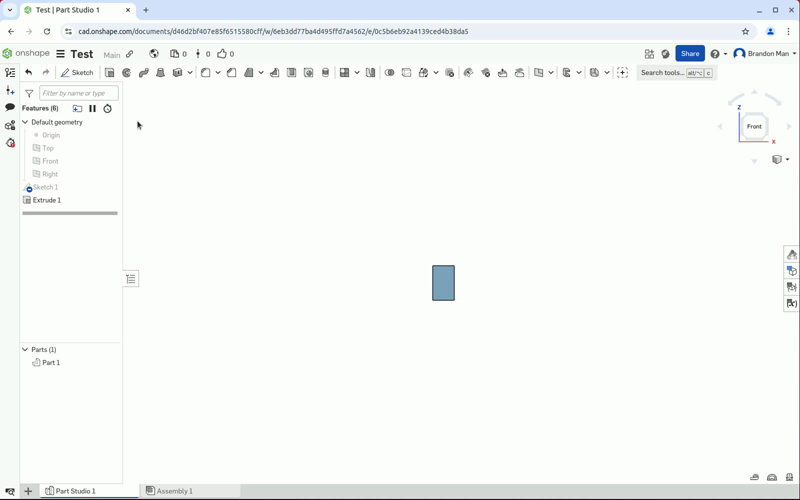
mouse_move(73, 189)
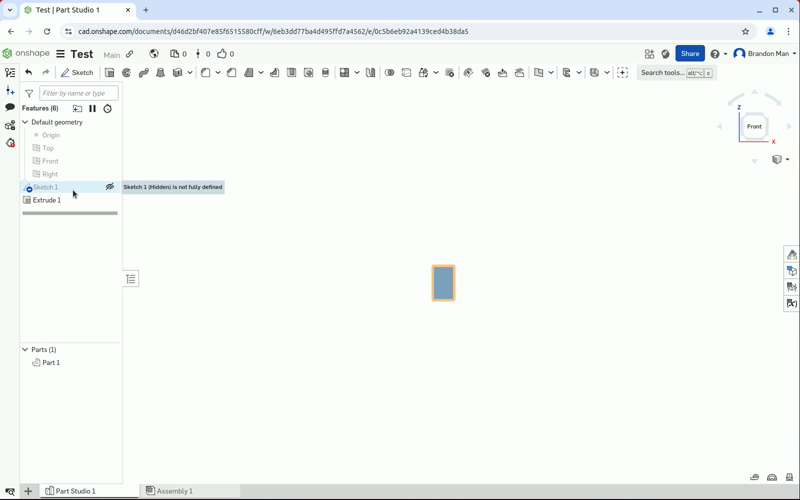
click(73, 189)
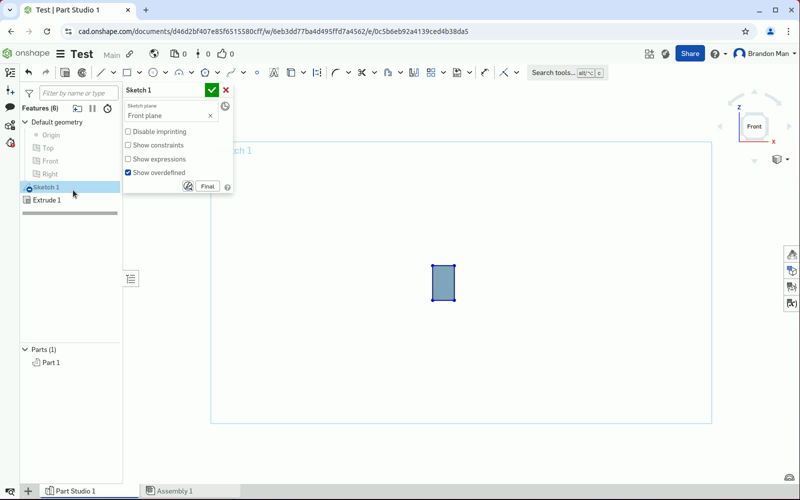
mouse_move(229, 92)
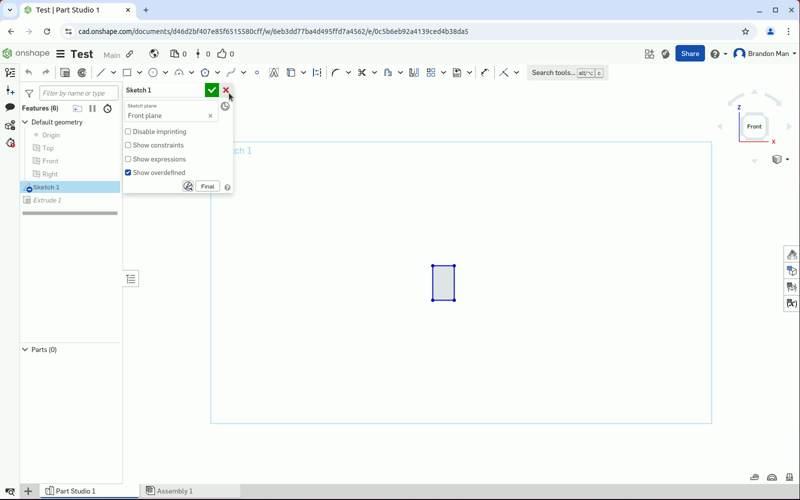
click(229, 92)
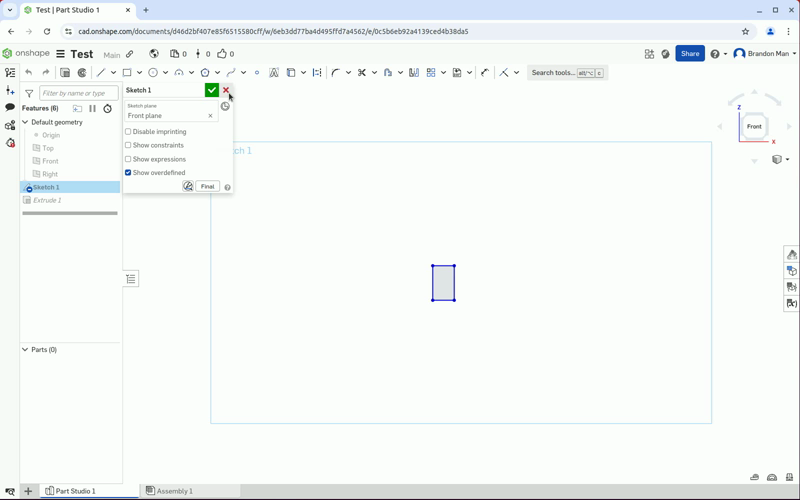
key(shift+s)
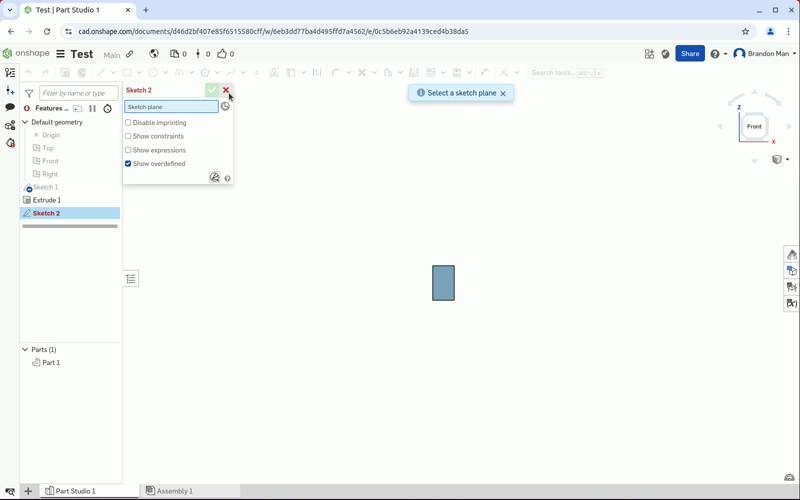
mouse_move(73, 163)
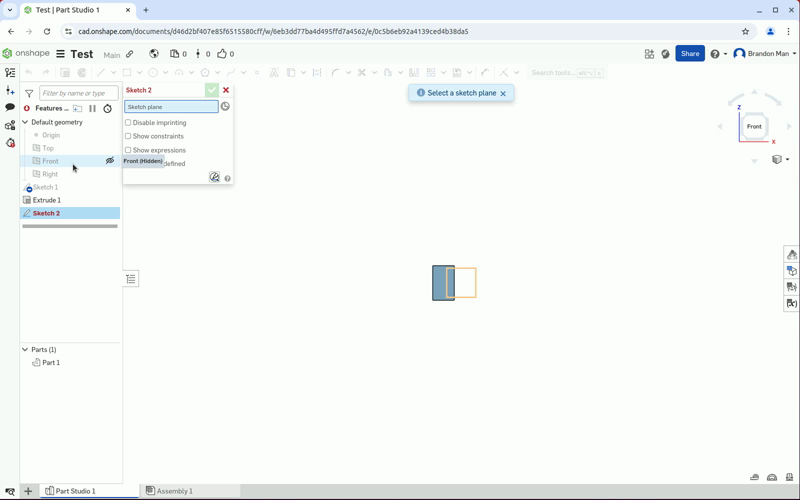
click(73, 163)
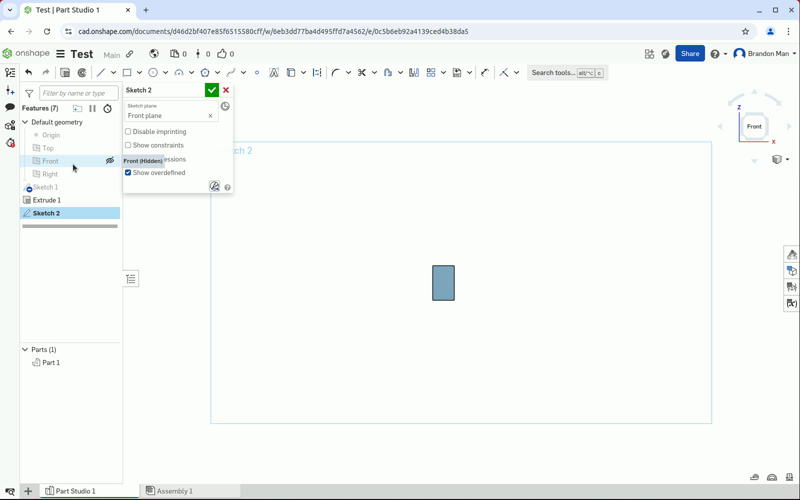
mouse_move(73, 352)
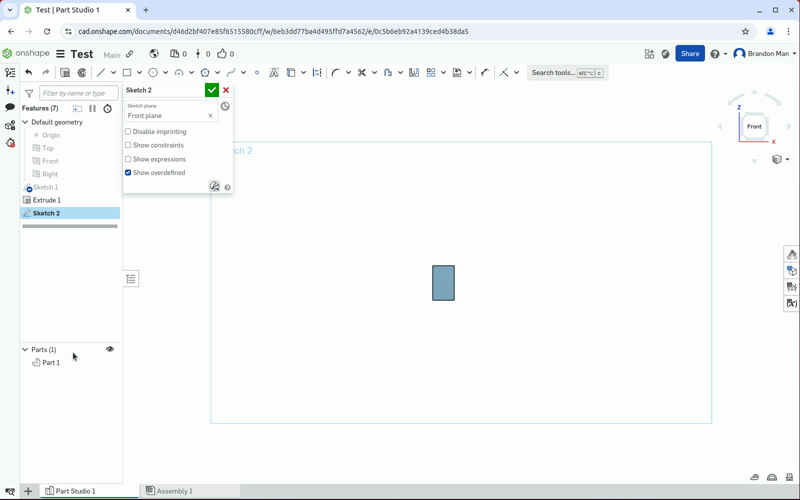
key(y)
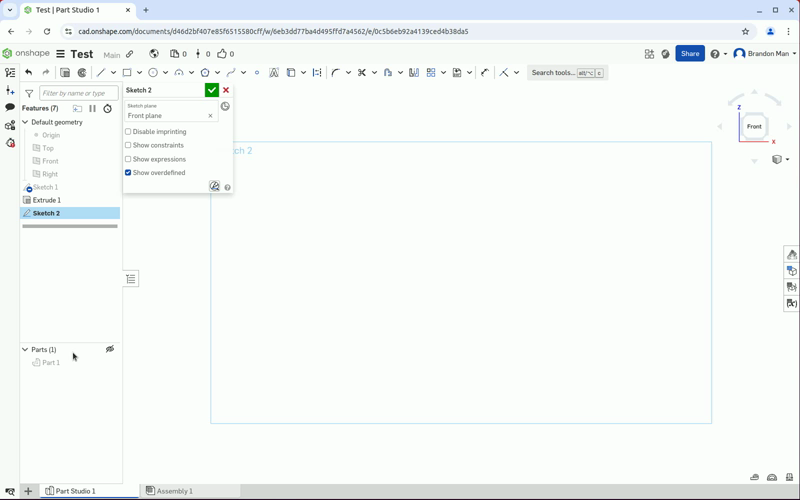
key(l)
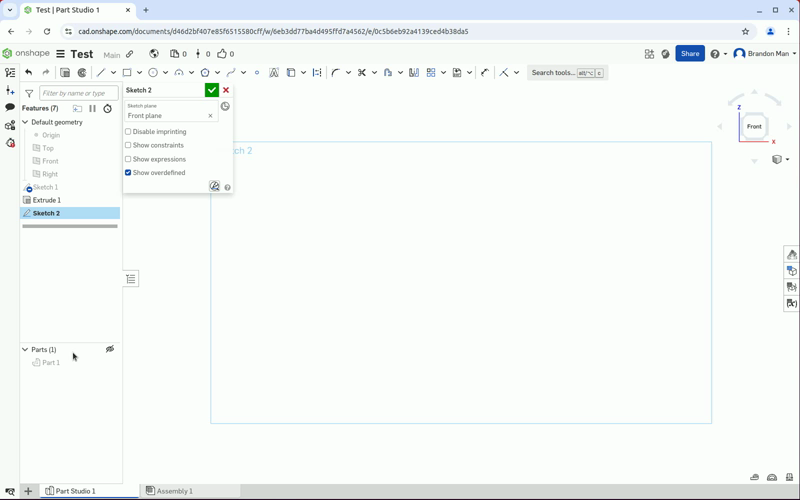
key_down(shift)
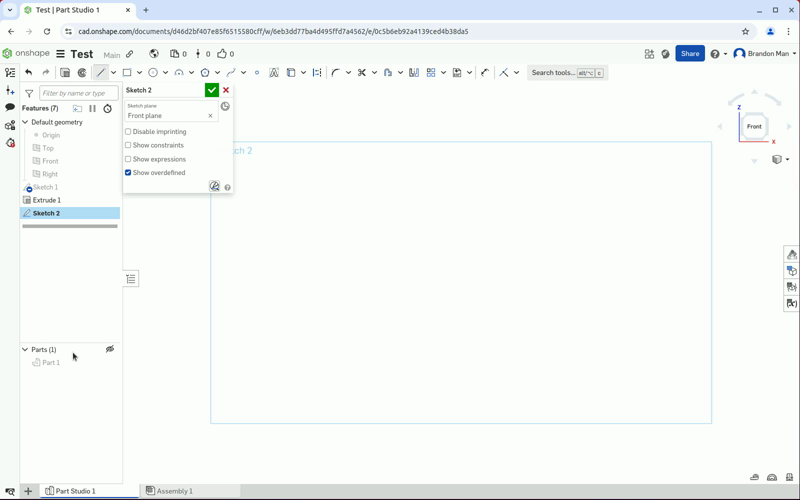
mouse_move(467, 300)
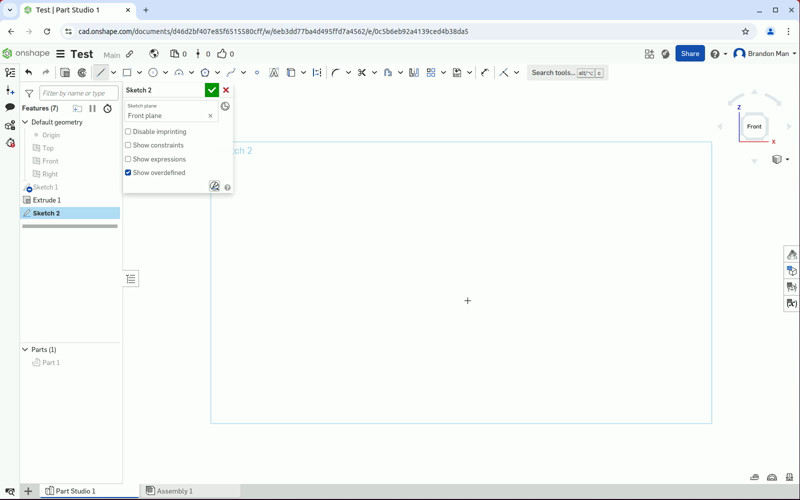
click(467, 300)
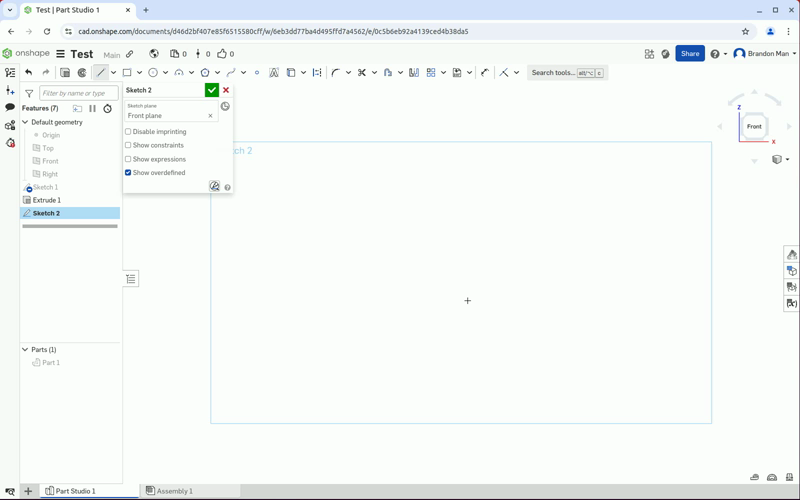
key_up(shift)
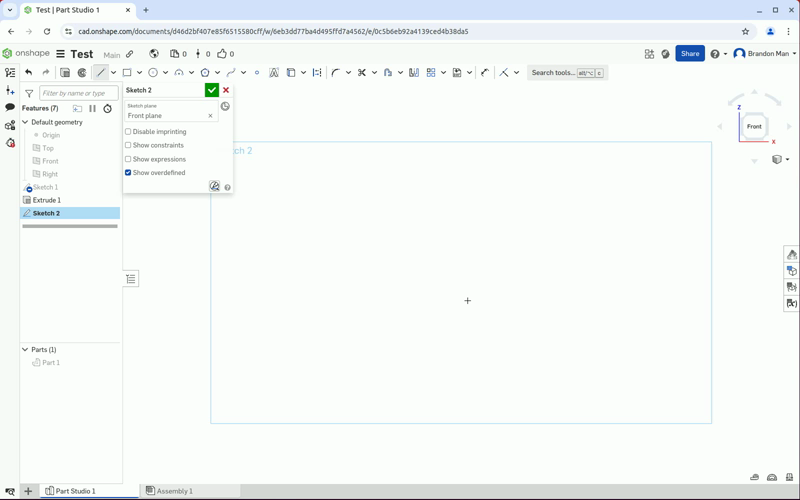
key_down(shift)
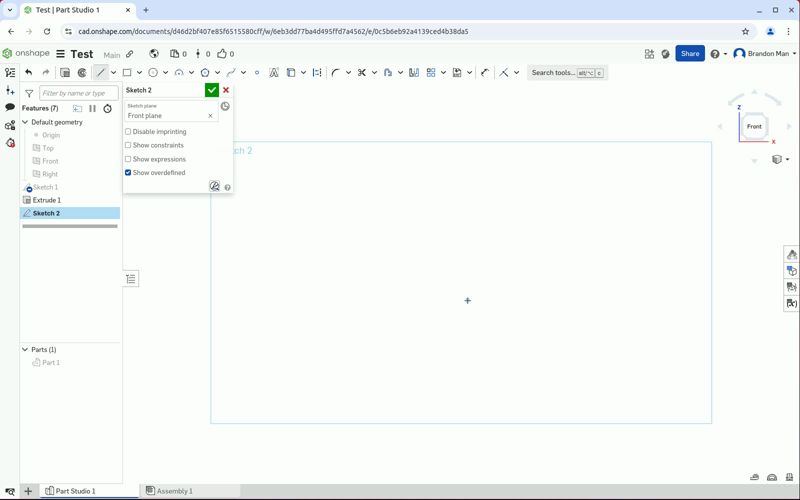
mouse_move(497, 300)
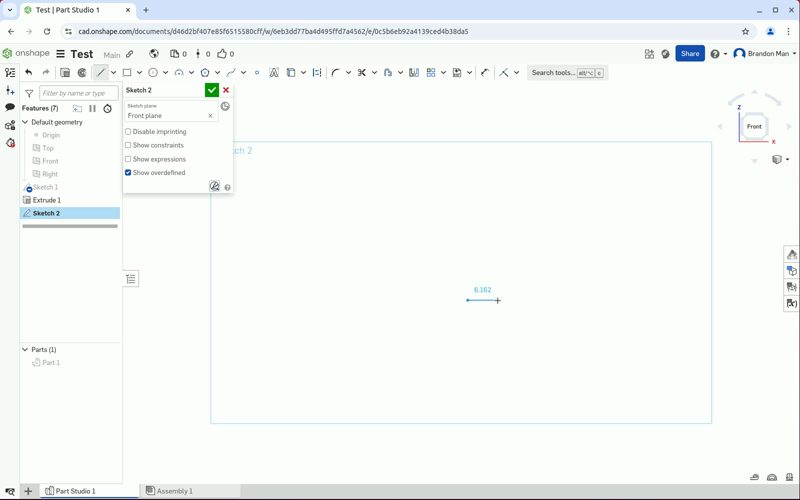
mouse_move(489, 300)
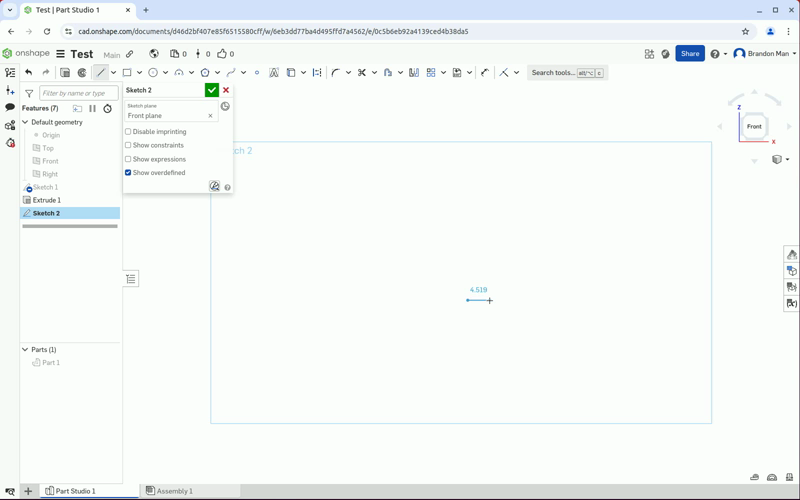
click(489, 300)
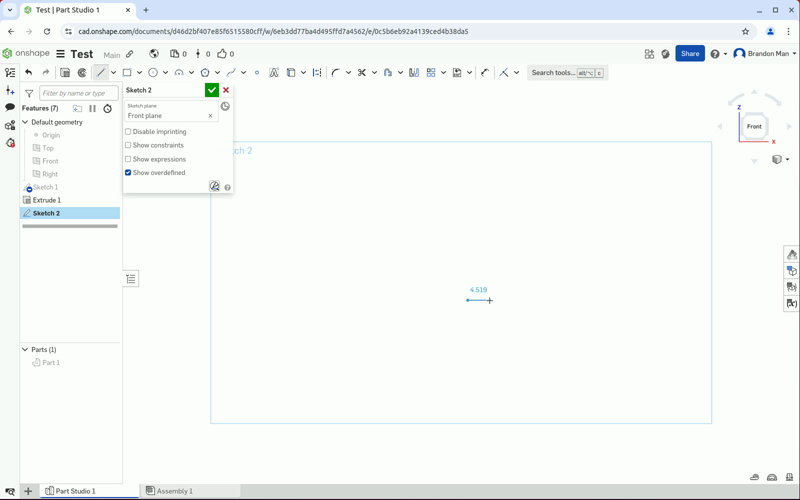
key_up(shift)
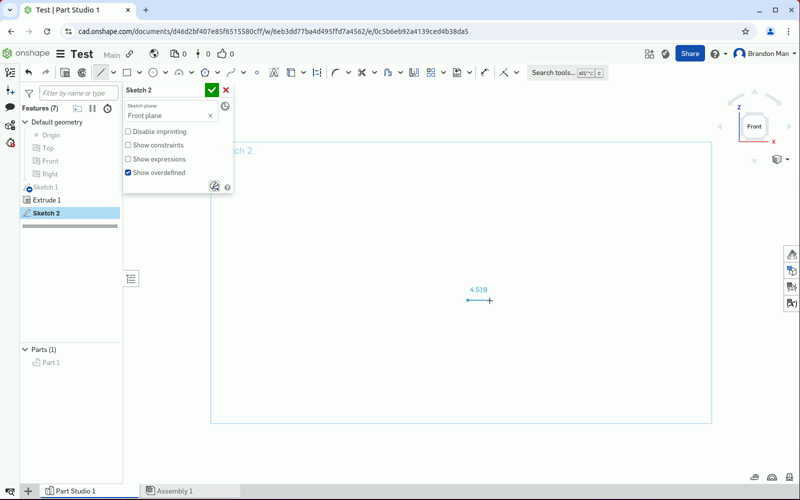
key_down(shift)
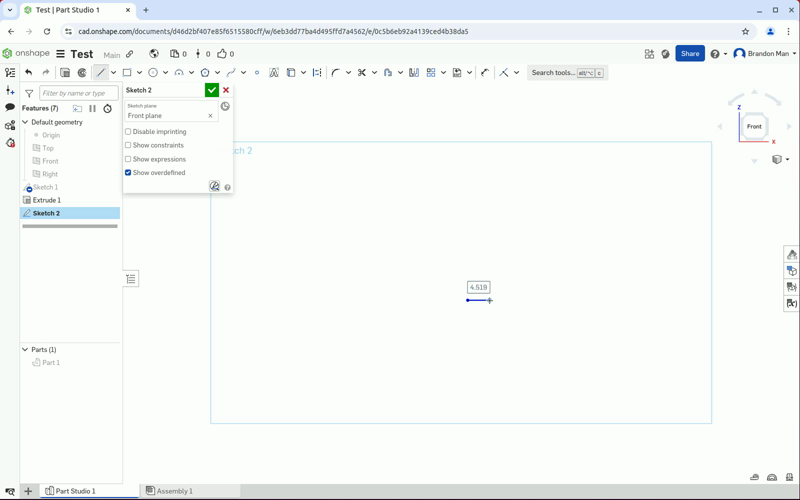
mouse_move(519, 300)
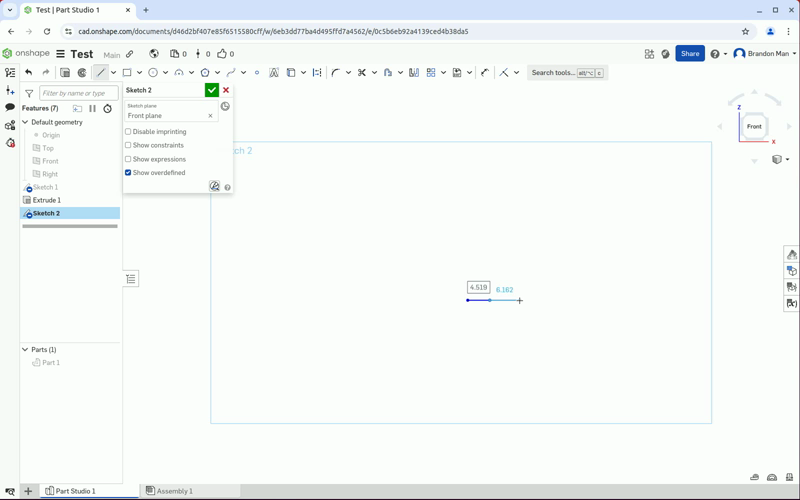
mouse_move(489, 265)
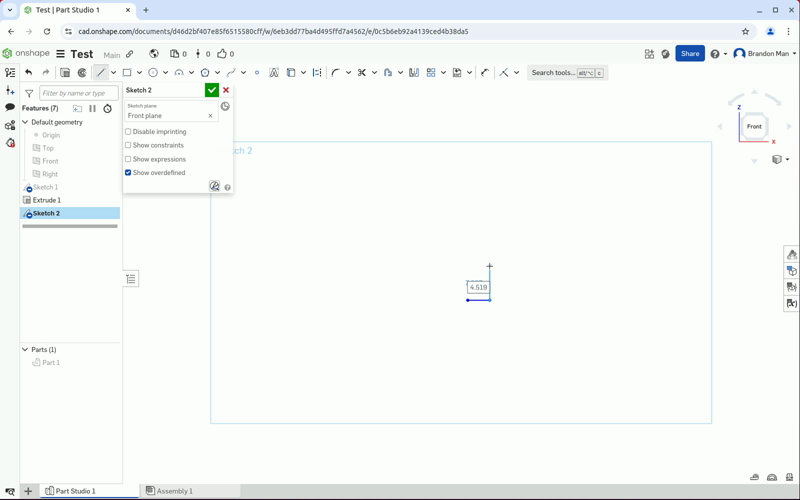
click(489, 265)
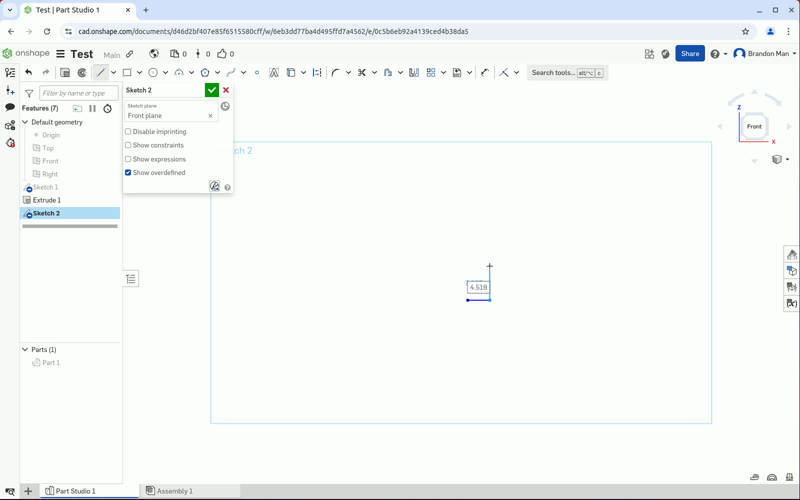
key_up(shift)
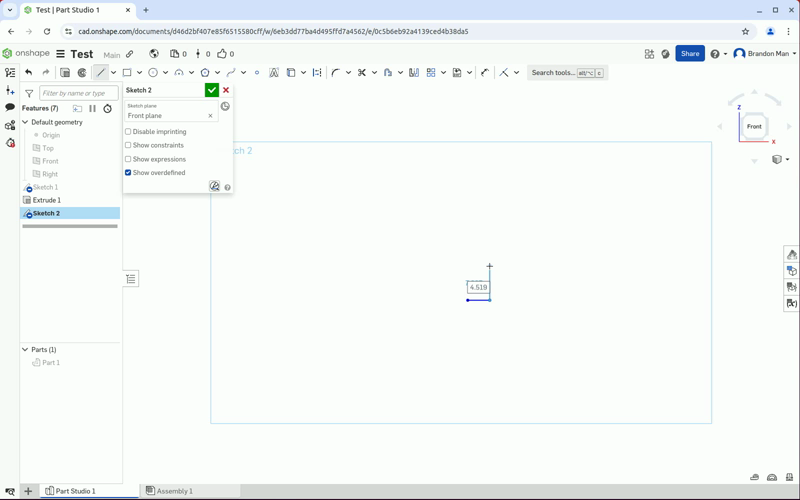
key_down(shift)
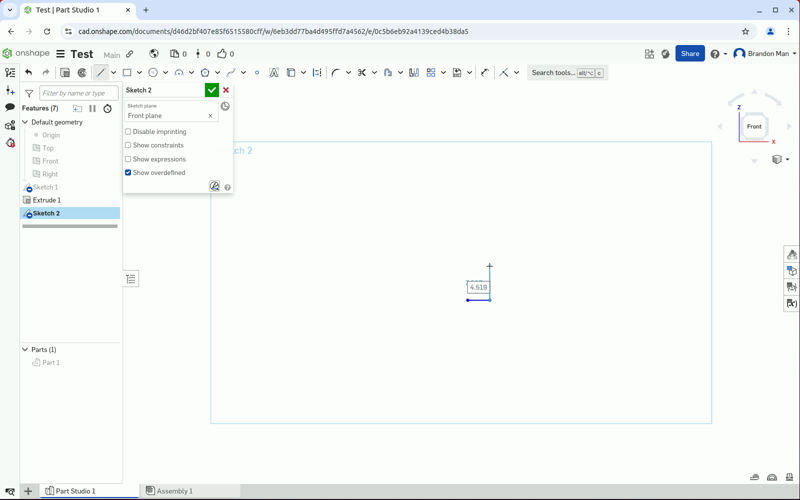
mouse_move(519, 265)
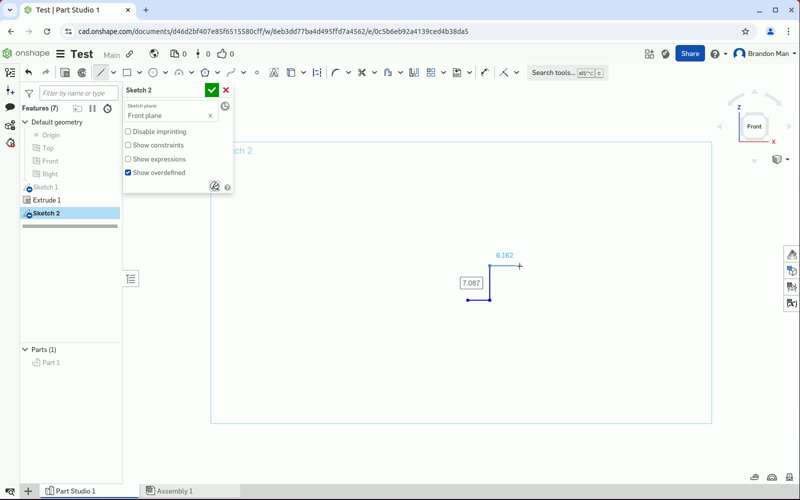
mouse_move(467, 265)
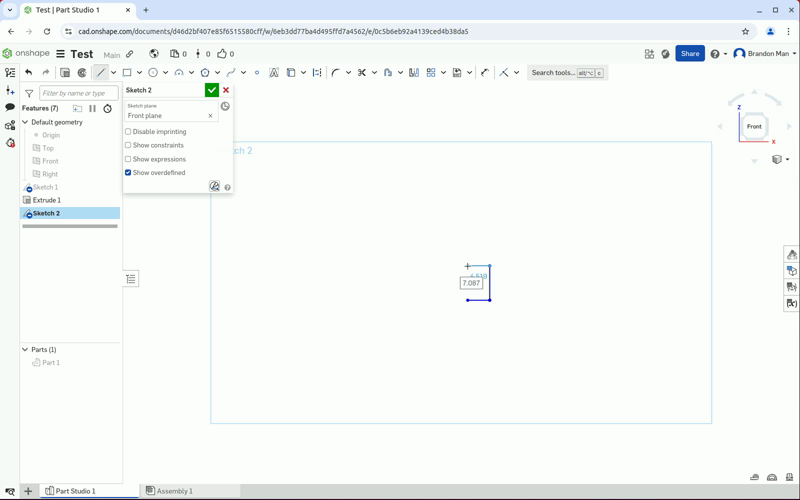
click(467, 265)
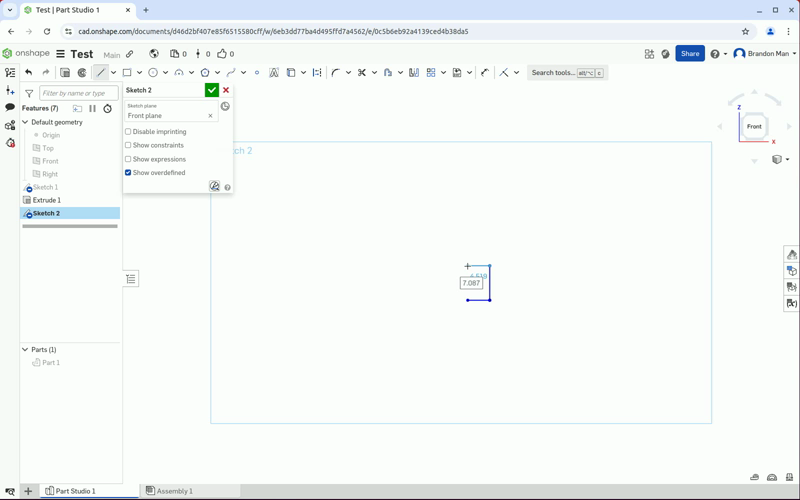
key_up(shift)
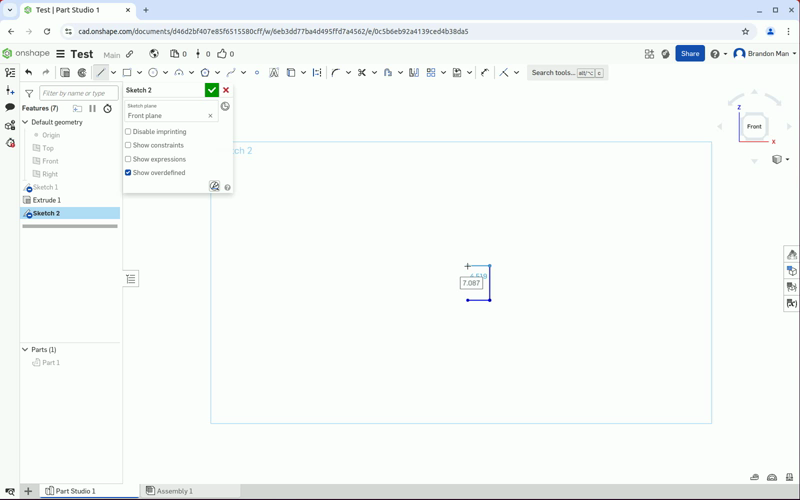
mouse_move(497, 265)
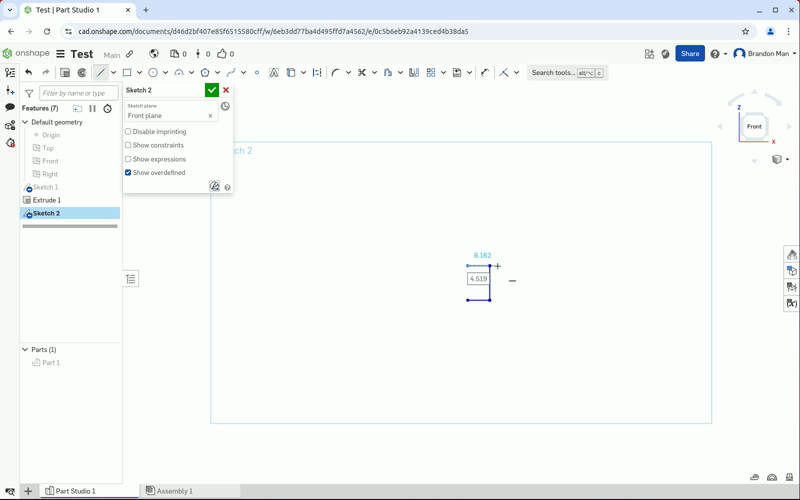
key_down(shift)
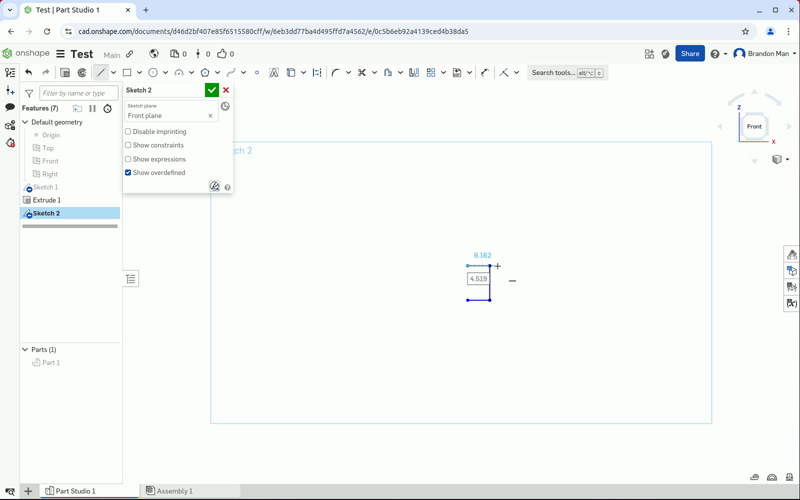
mouse_move(467, 300)
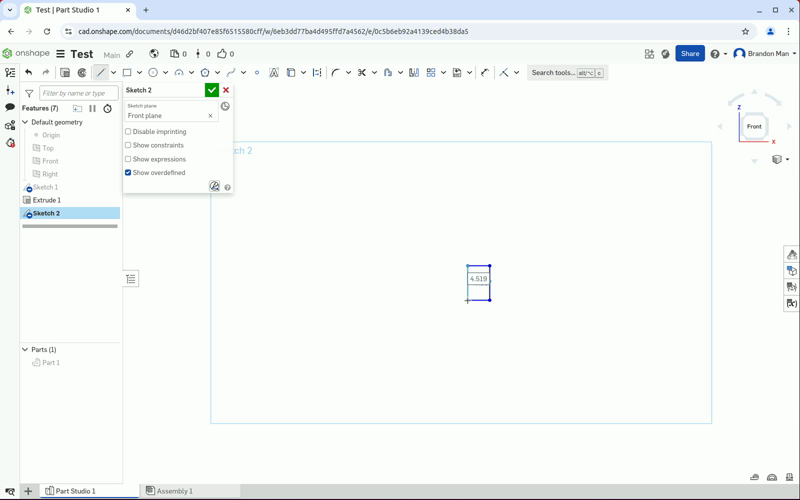
key_up(shift)
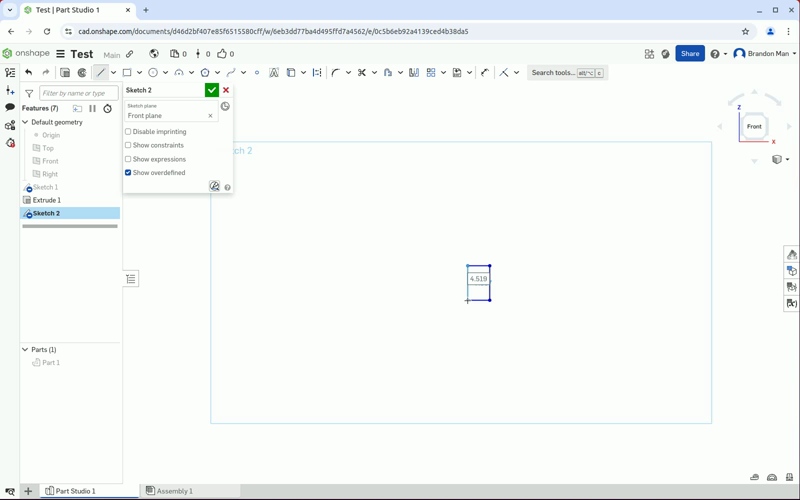
click(467, 300)
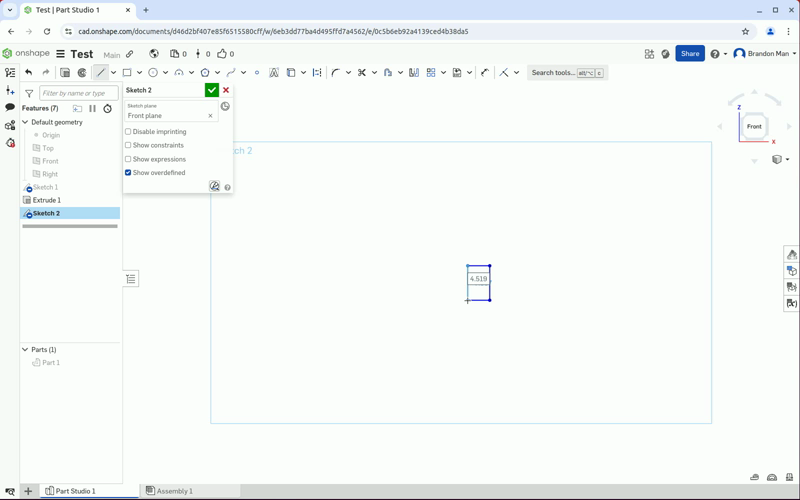
key(esc)
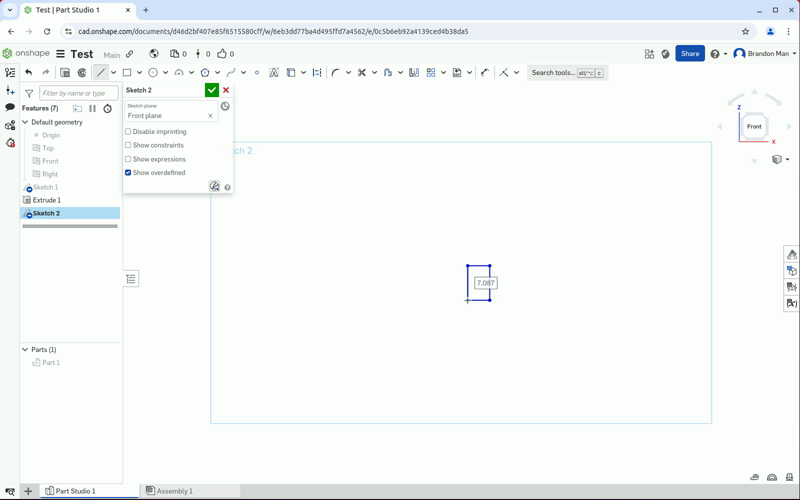
mouse_move(486, 283)
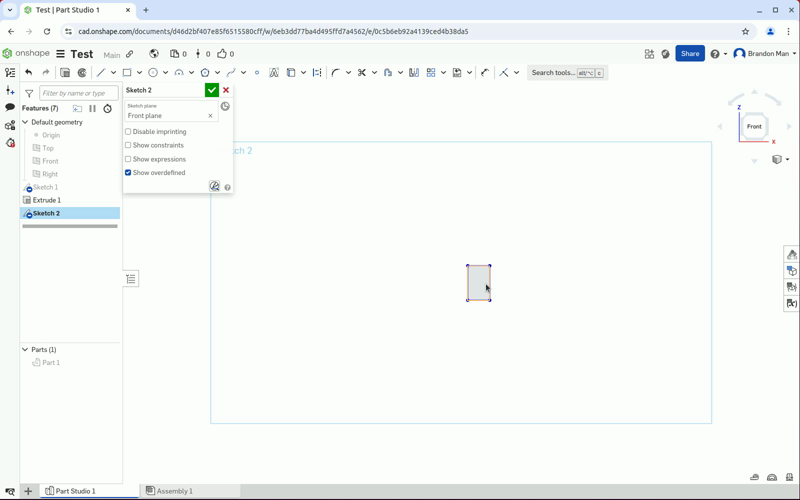
scroll(6)
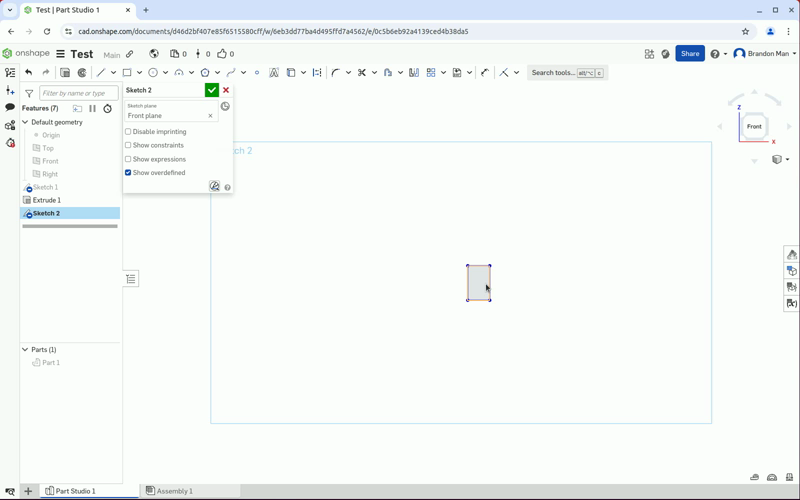
scroll(6)
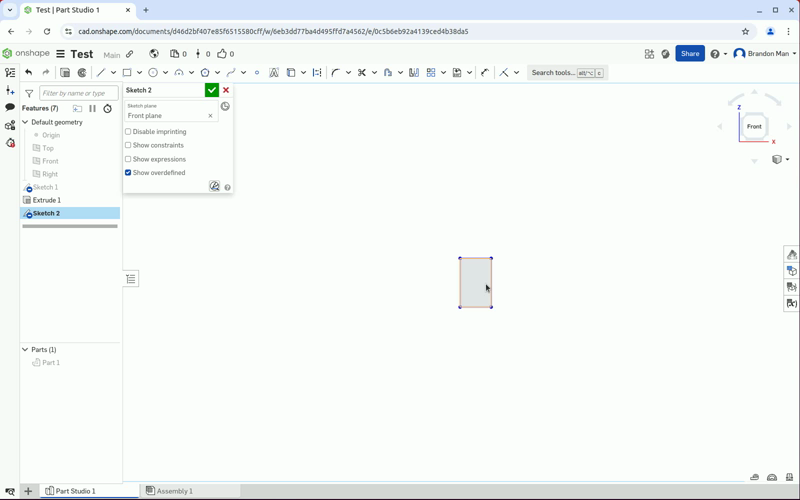
scroll(6)
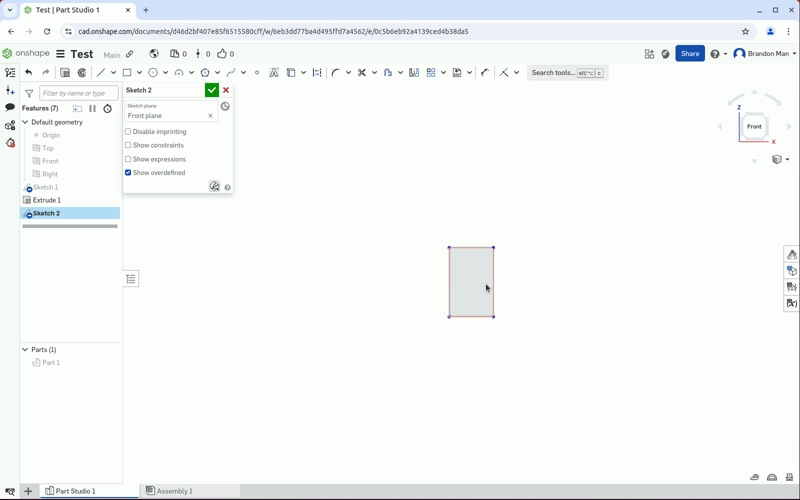
scroll(6)
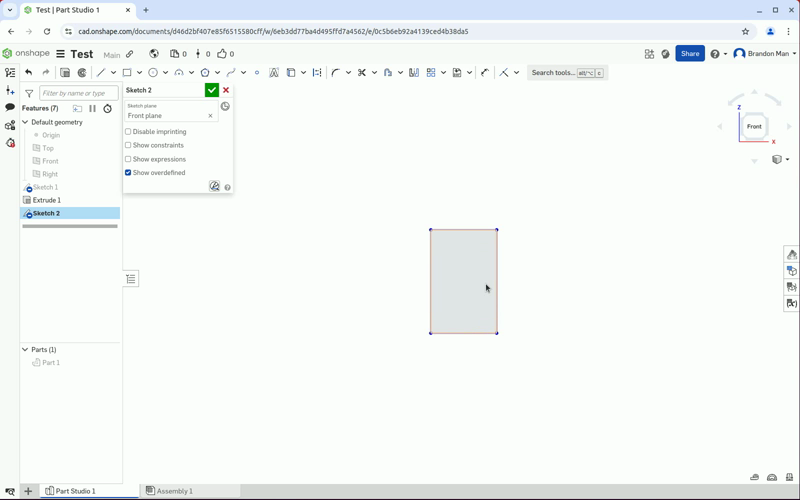
scroll(6)
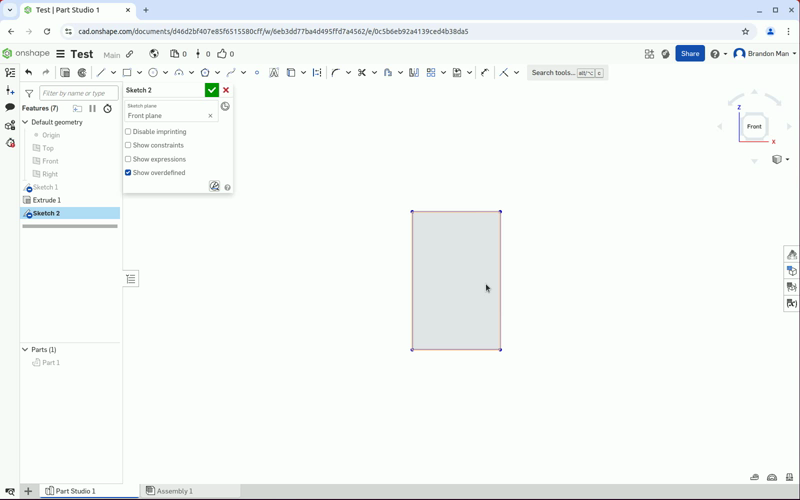
scroll(6)
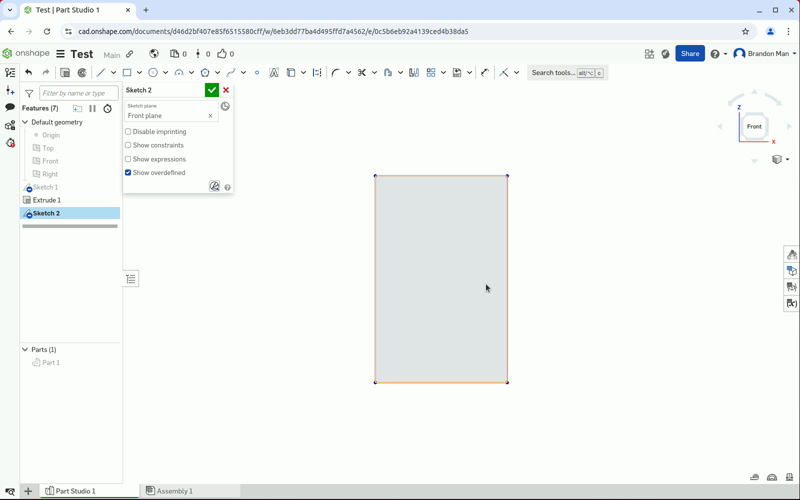
scroll(6)
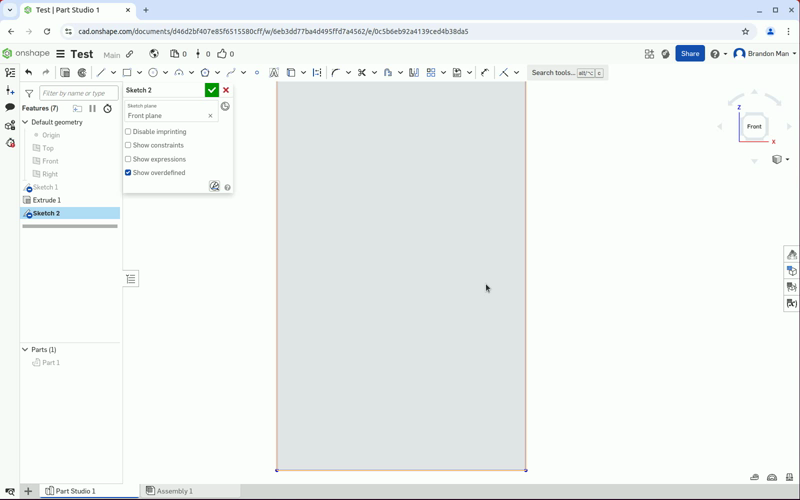
click(486, 283)
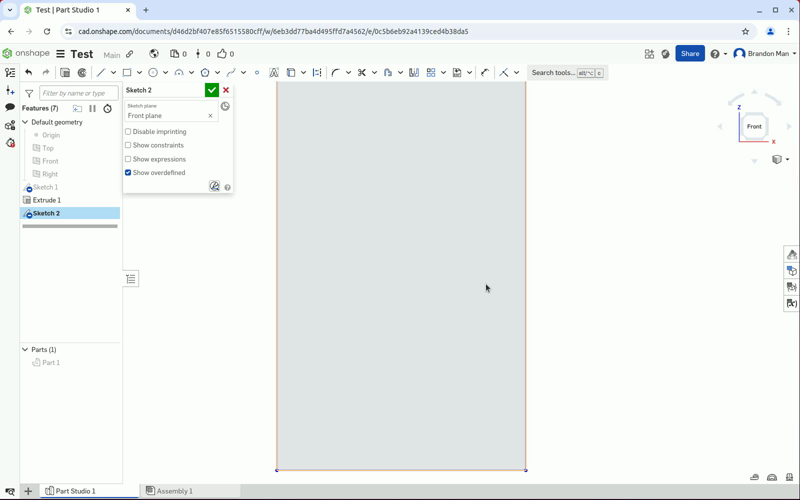
scroll(-6)
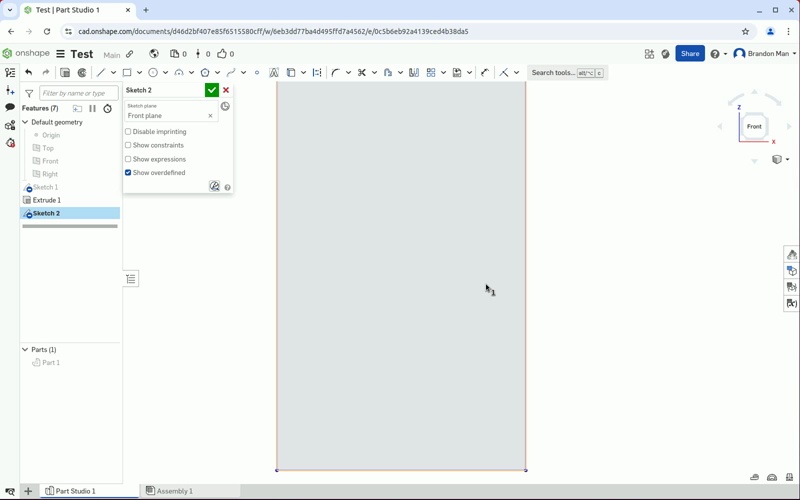
scroll(-6)
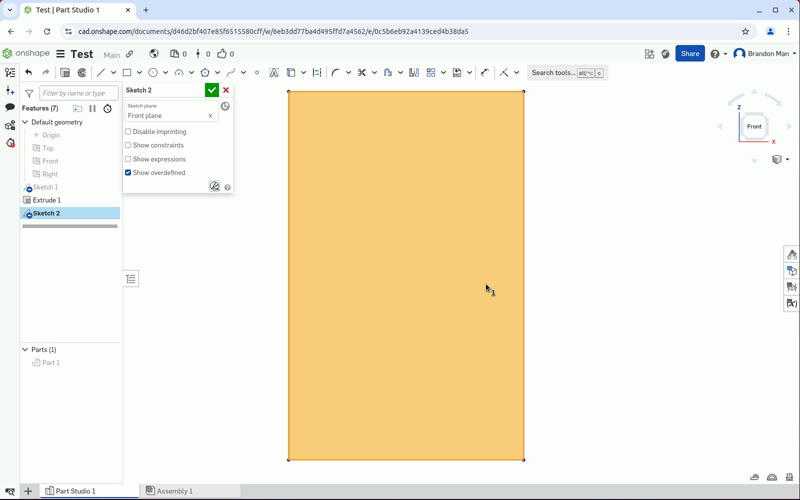
scroll(-6)
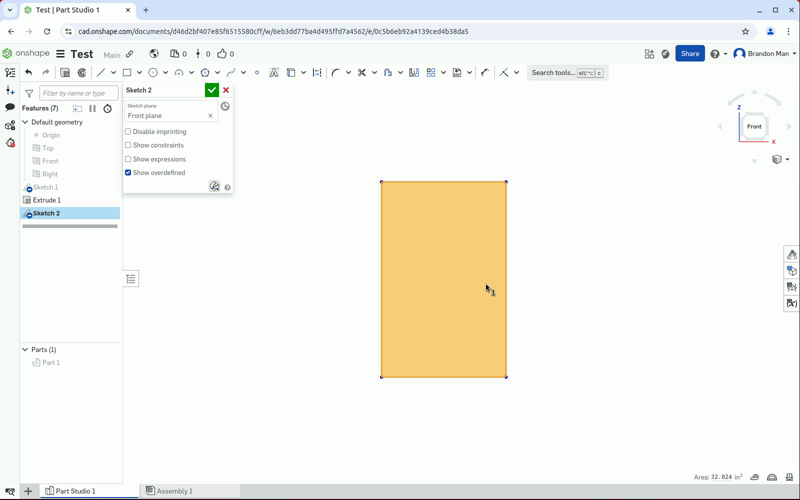
scroll(-6)
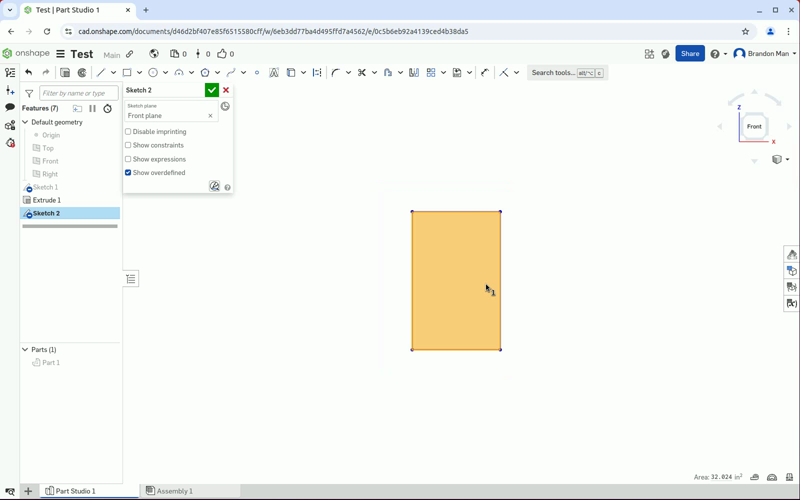
scroll(-6)
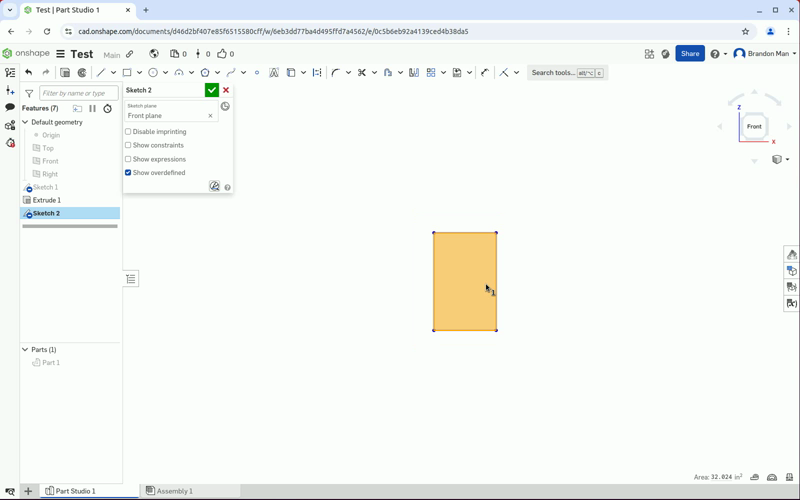
scroll(-6)
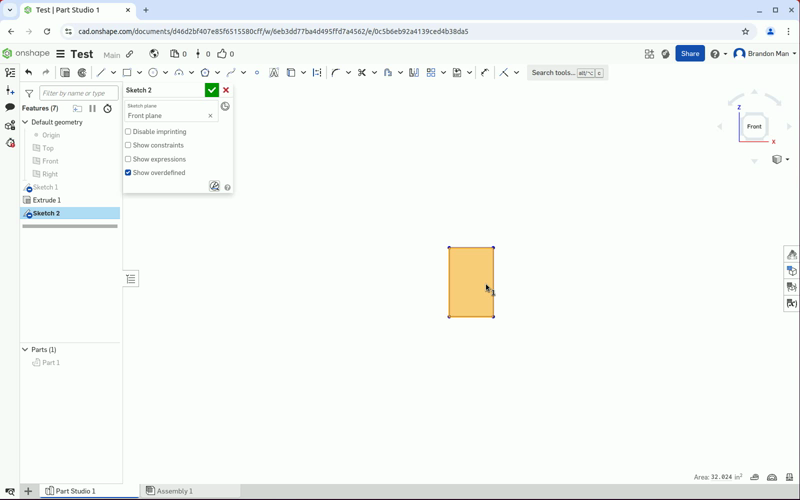
scroll(-6)
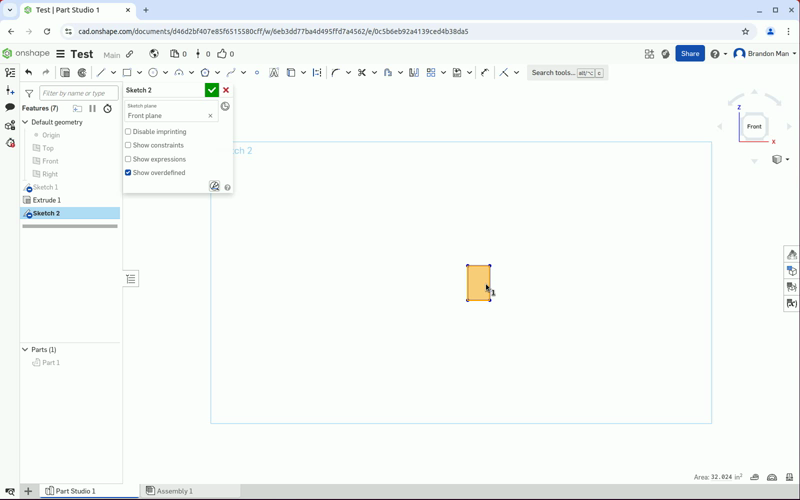
mouse_move(73, 352)
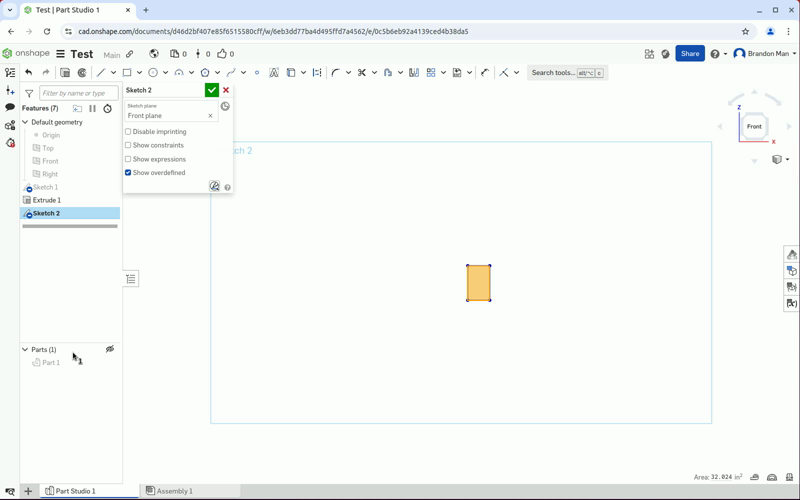
key(shift+y)
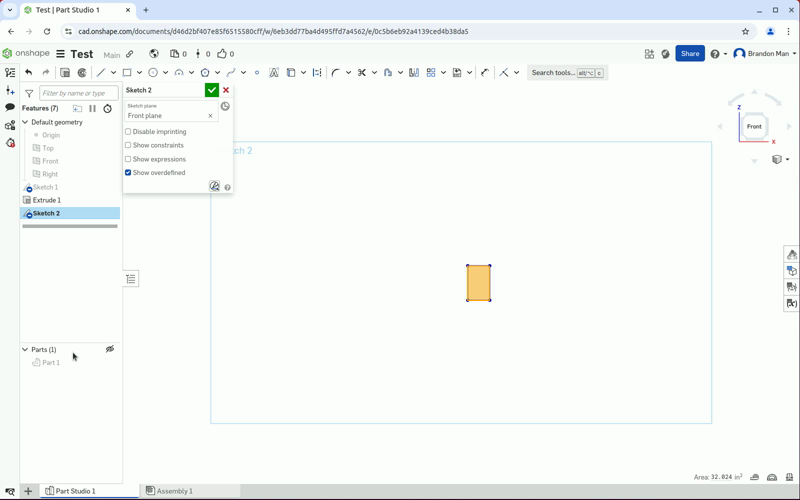
key(shift+e)
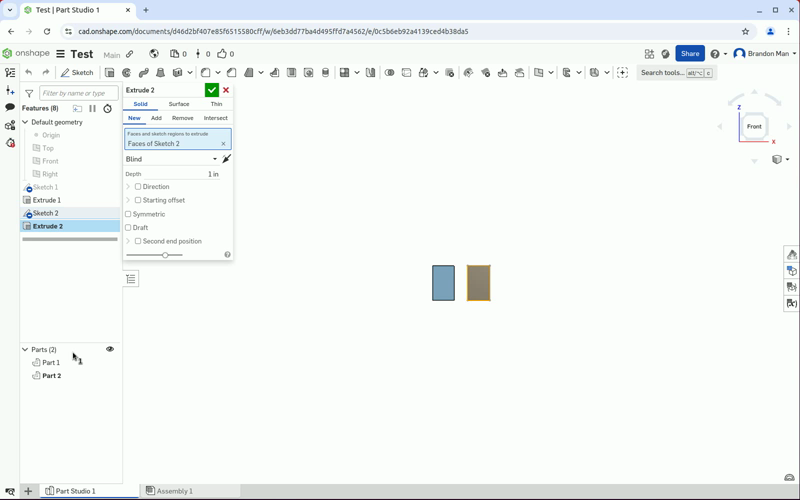
mouse_move(143, 106)
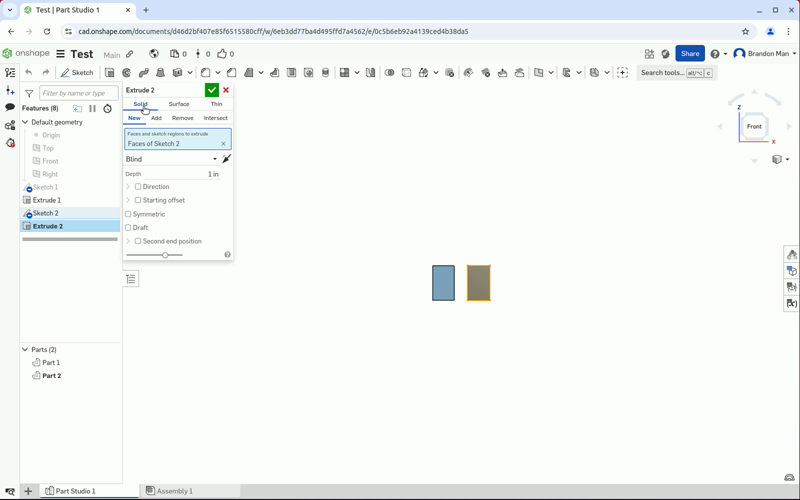
click(143, 106)
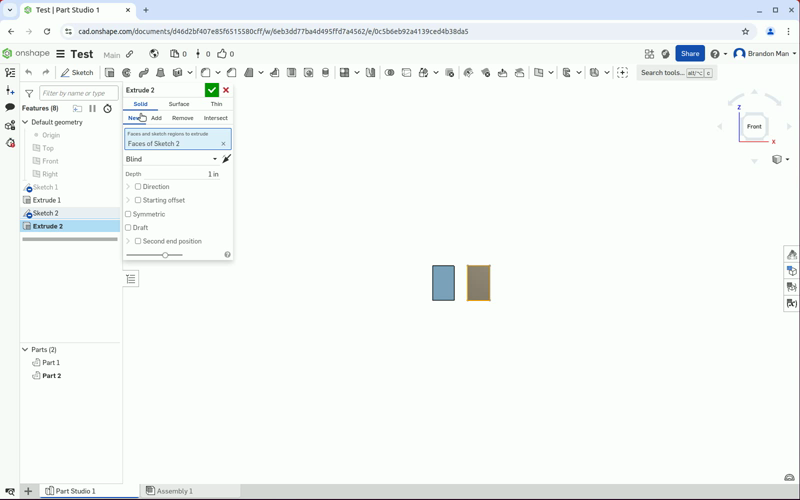
mouse_move(137, 120)
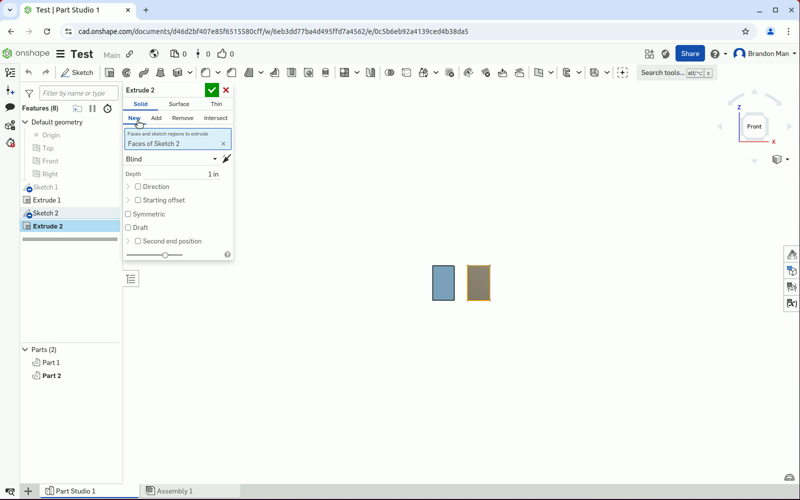
click(137, 120)
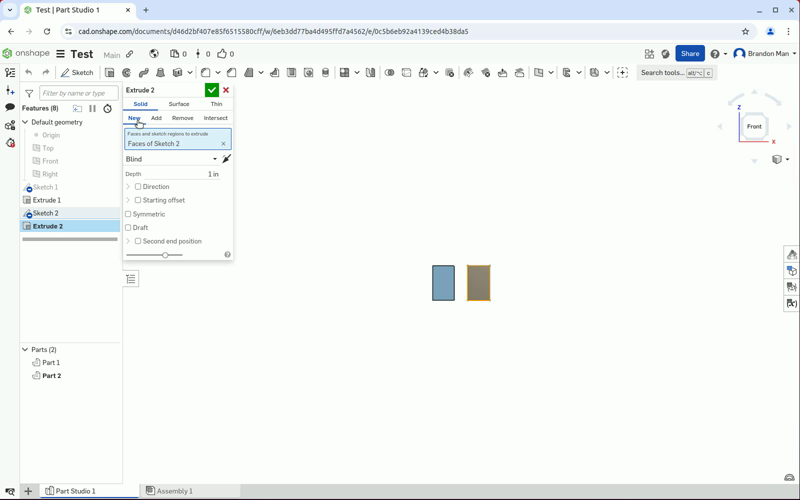
key(tab, 4)
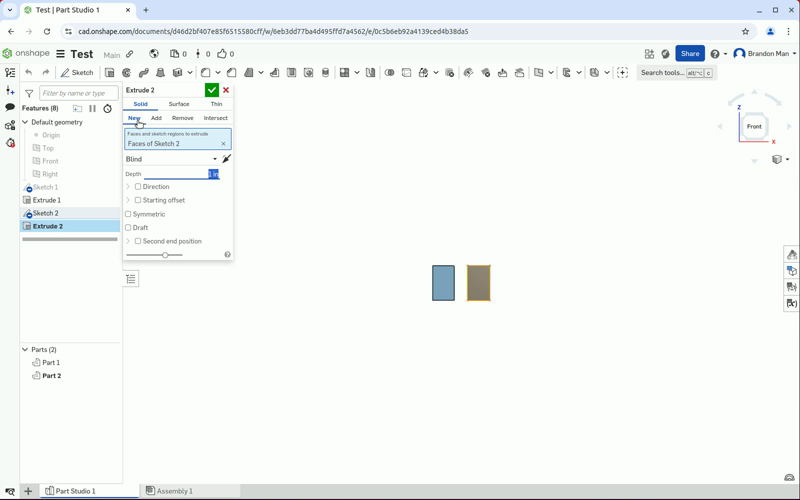
text(23.108)
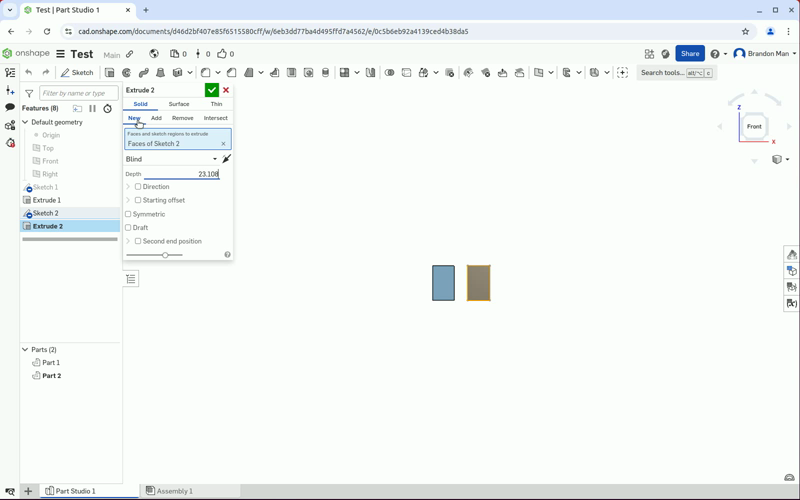
key(enter)
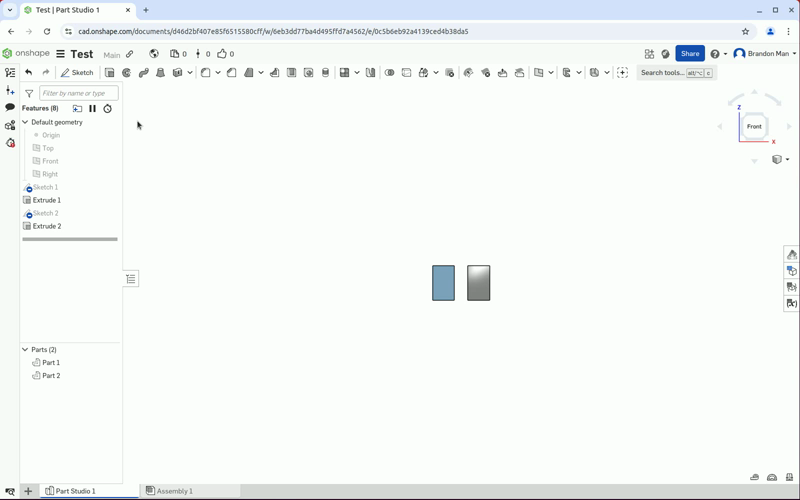
key(shift+h)
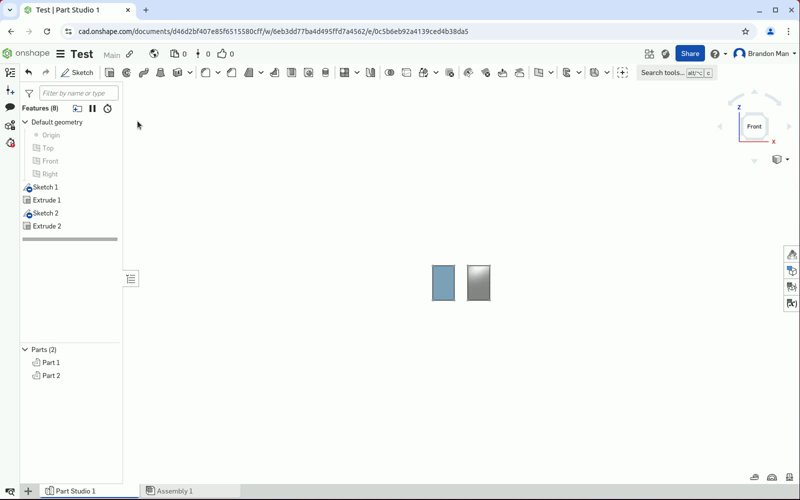
key(shift+h)
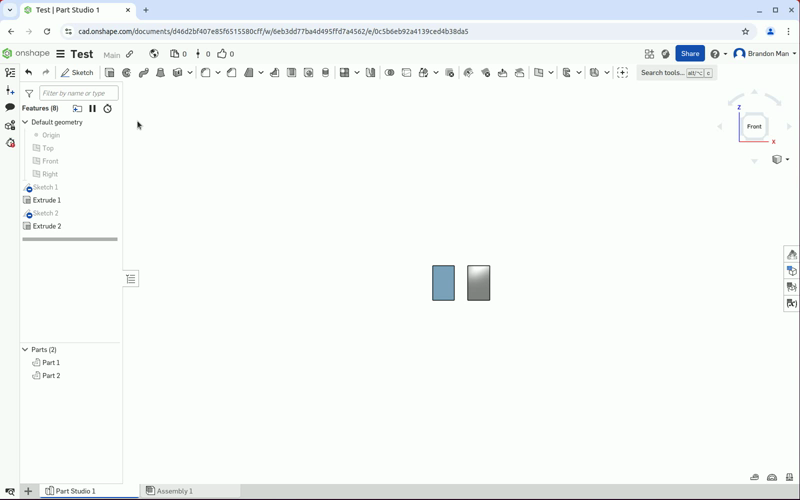
mouse_move(73, 189)
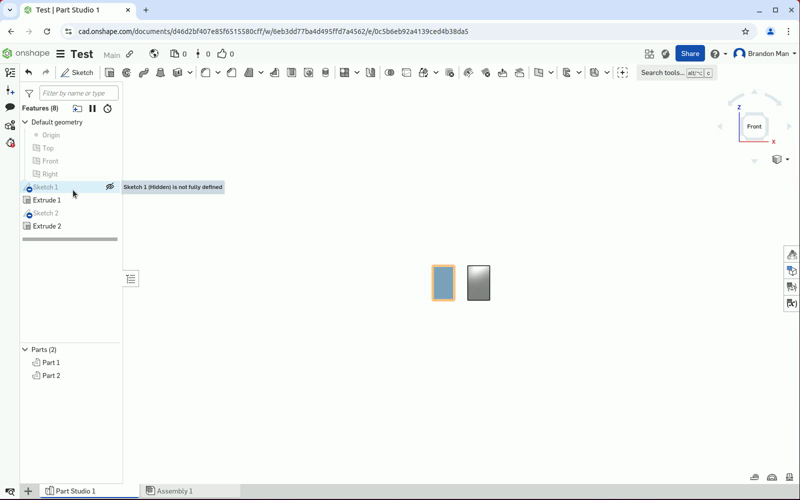
click(73, 189)
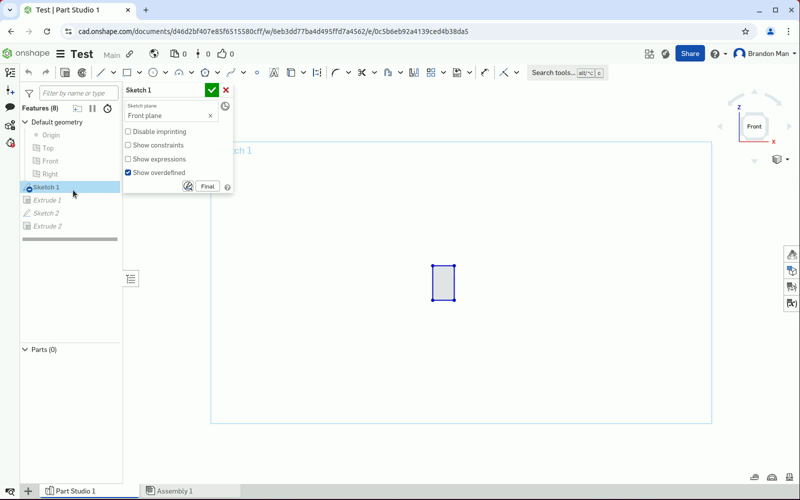
mouse_move(229, 92)
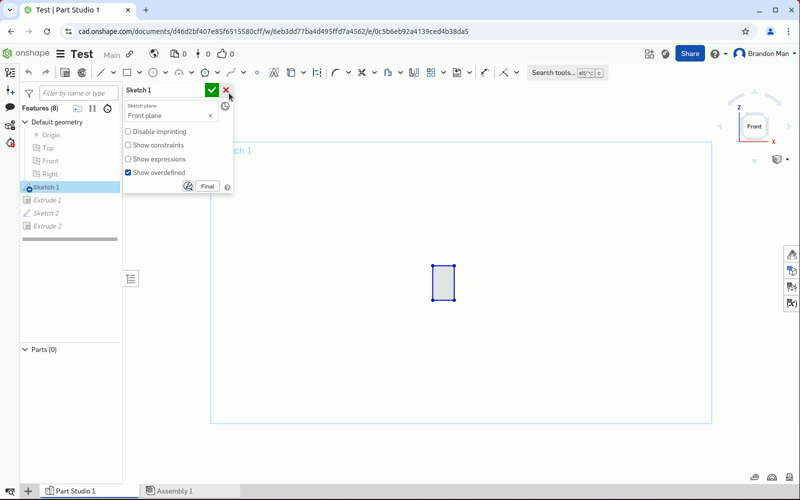
click(229, 92)
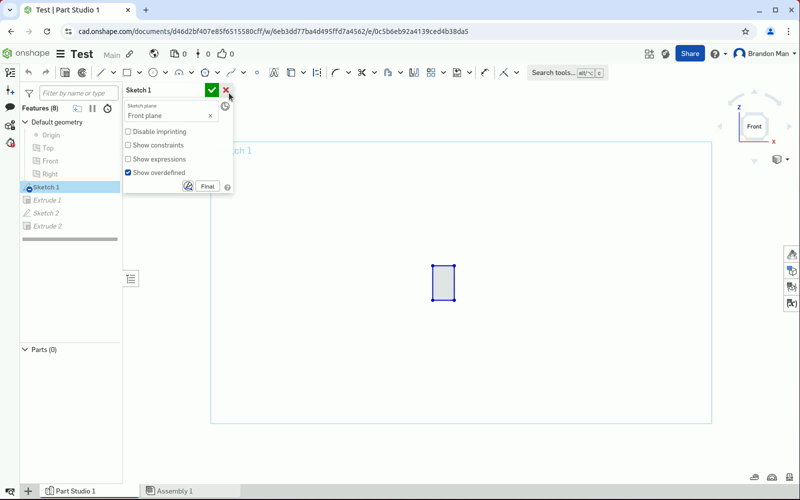
key(shift+s)
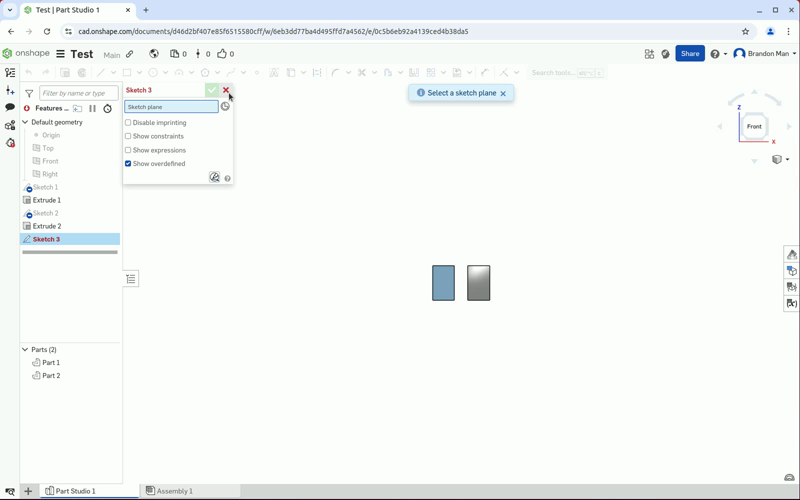
mouse_move(73, 163)
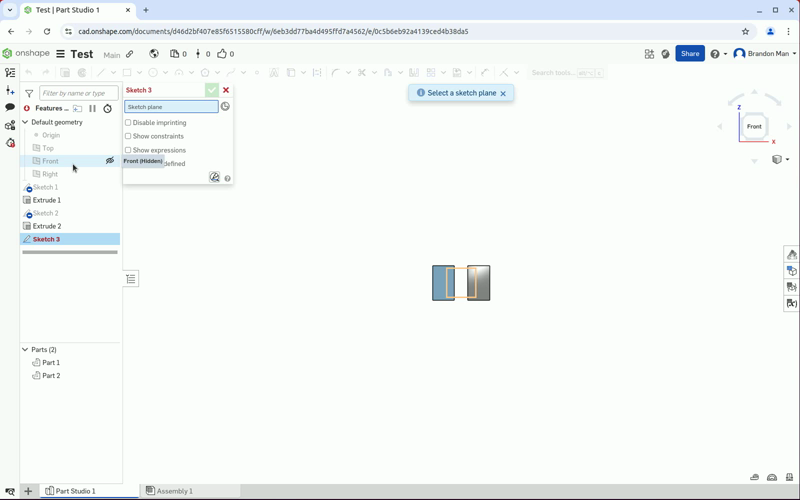
click(73, 163)
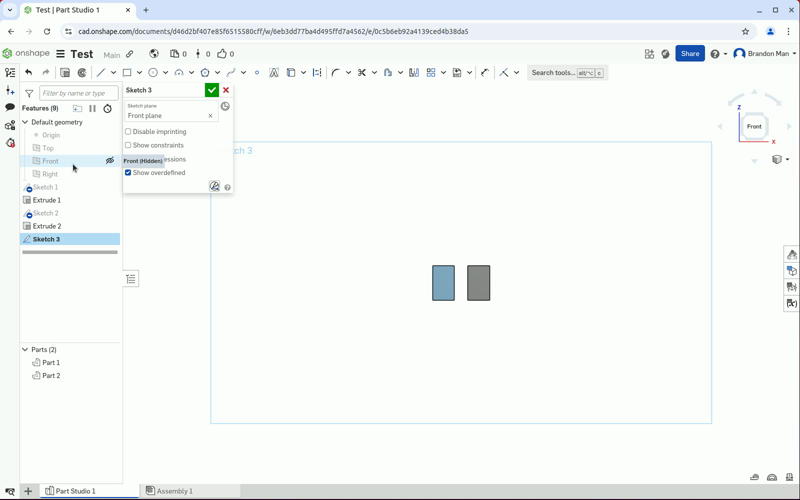
mouse_move(73, 352)
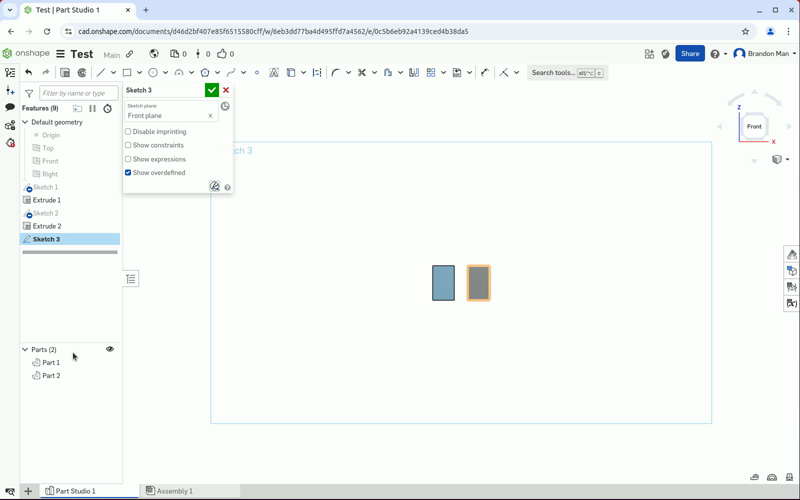
key(y)
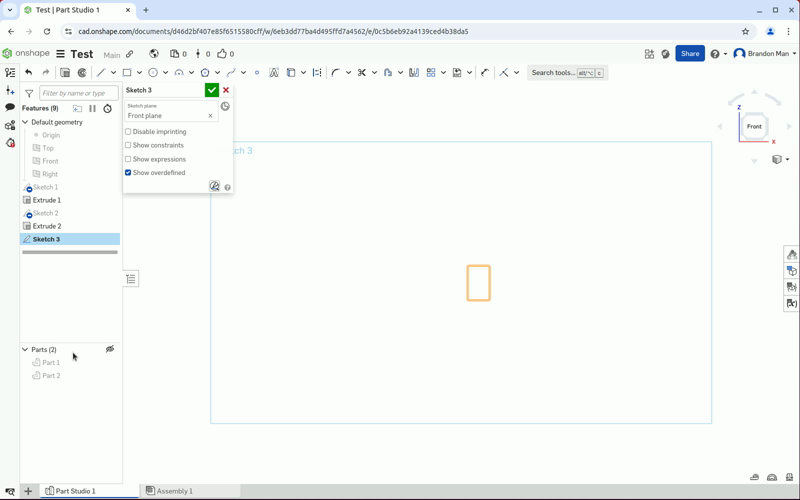
key(l)
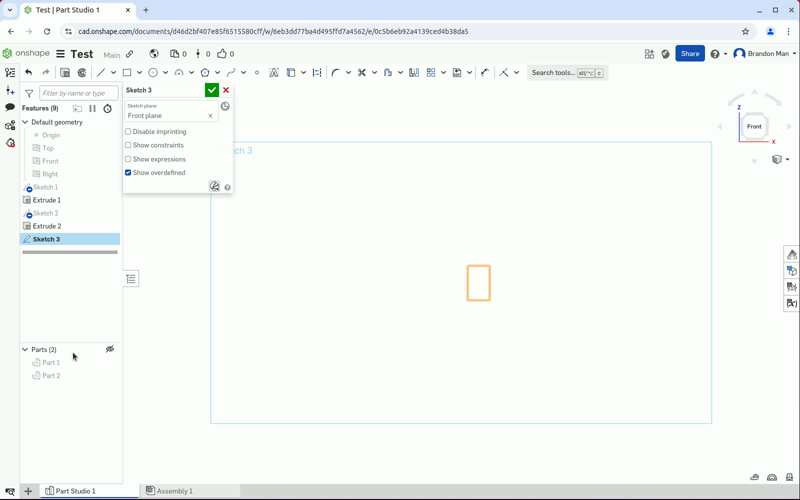
key_down(shift)
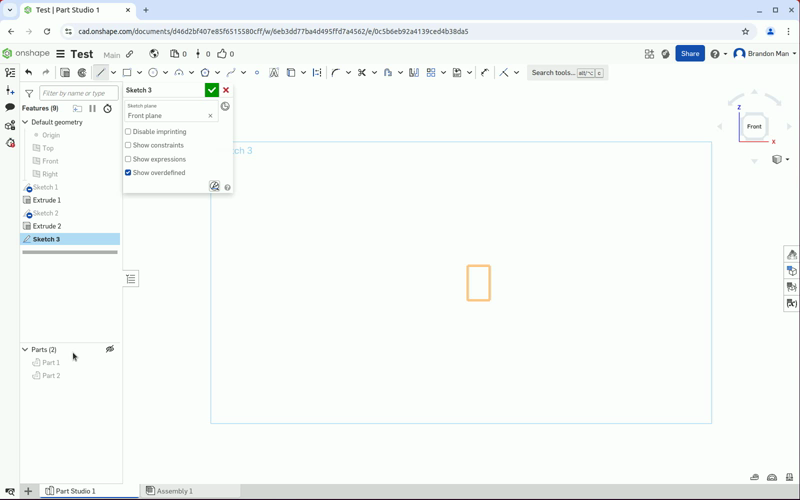
mouse_move(432, 266)
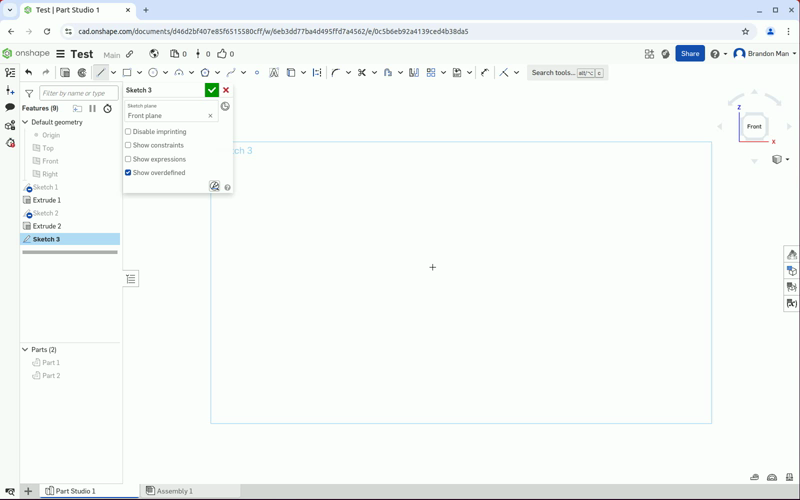
click(432, 266)
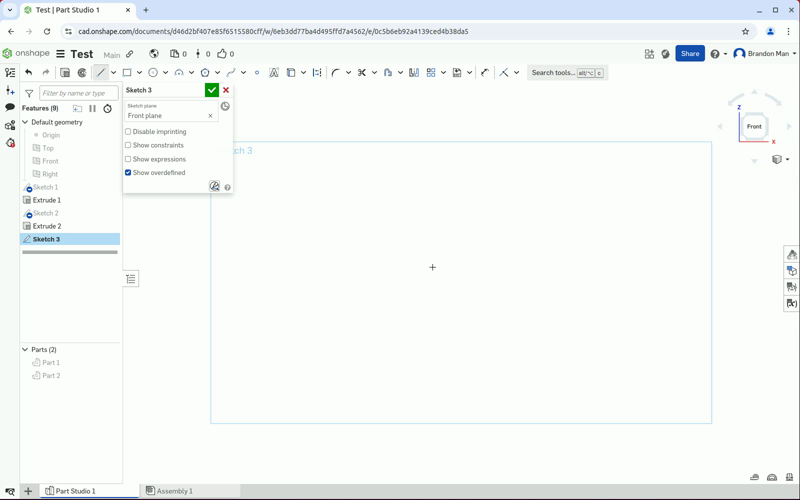
key_up(shift)
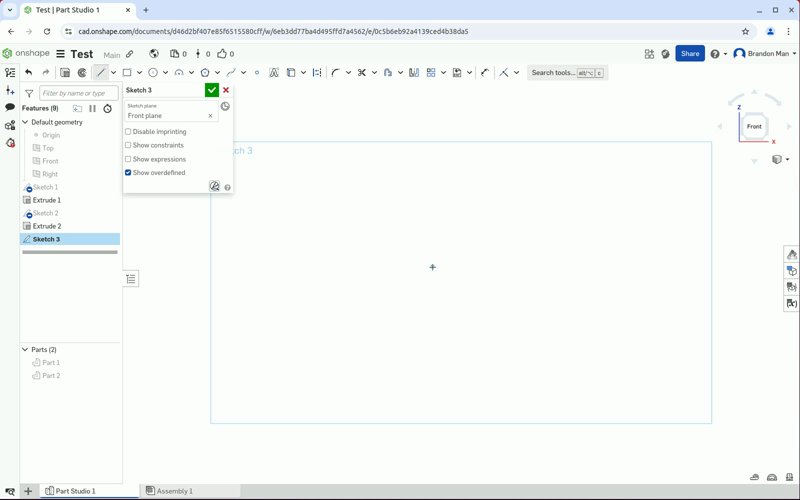
key_down(shift)
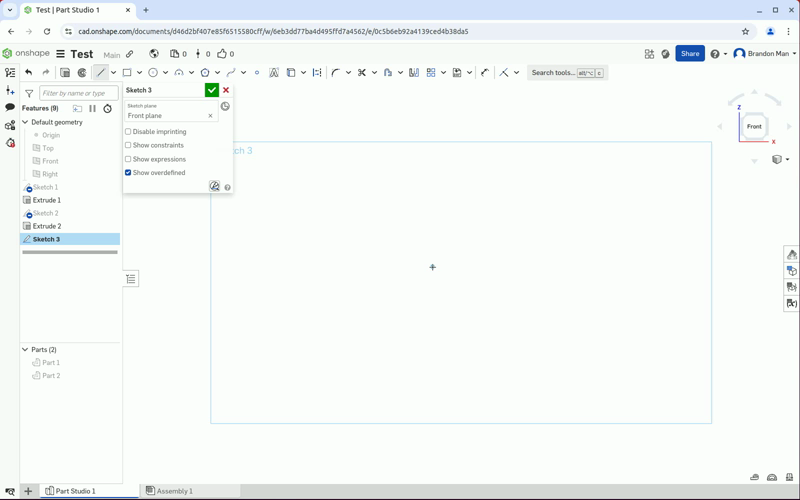
mouse_move(462, 266)
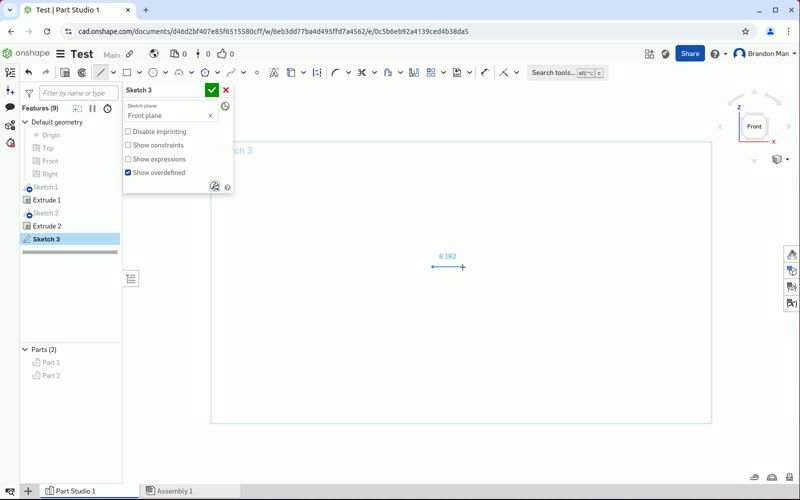
mouse_move(454, 266)
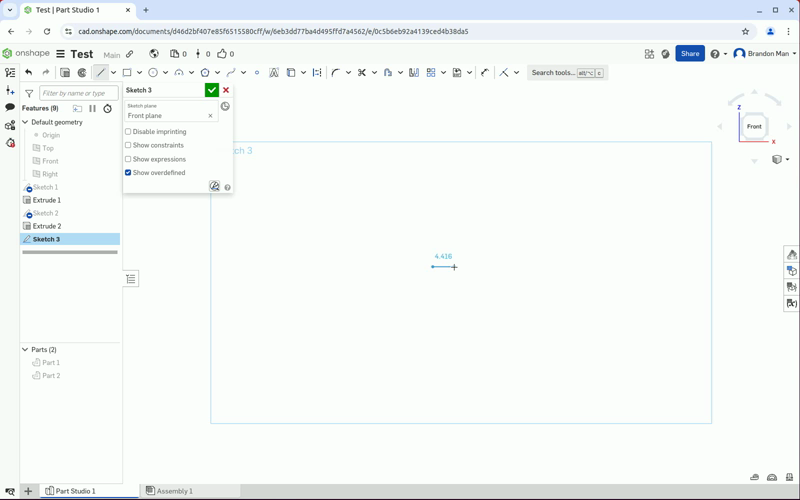
click(454, 266)
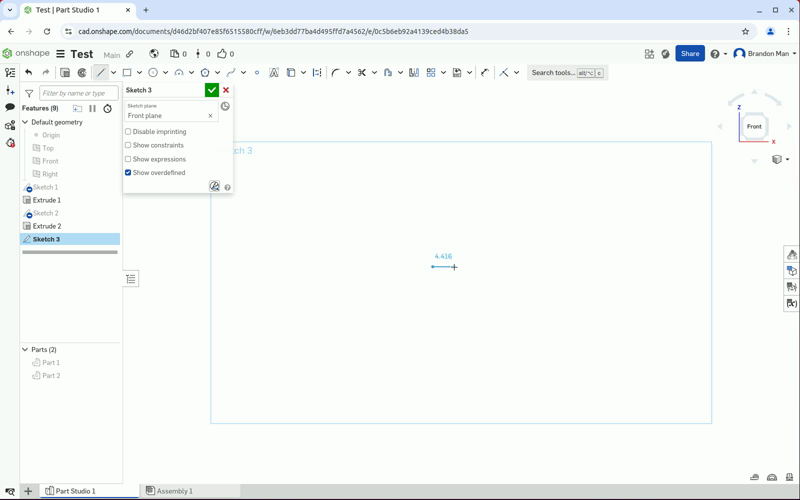
key_up(shift)
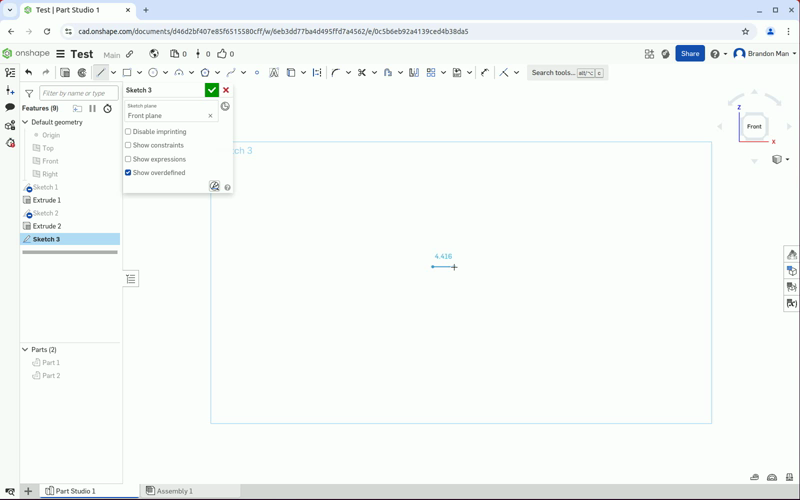
key_down(shift)
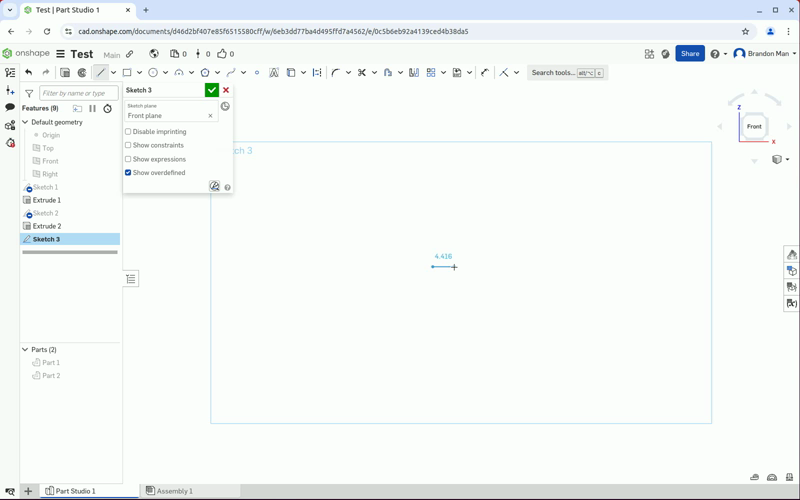
mouse_move(484, 266)
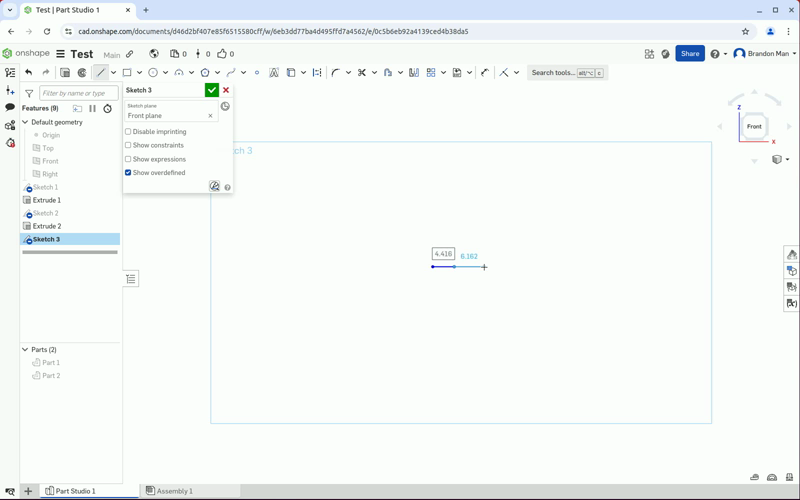
mouse_move(454, 264)
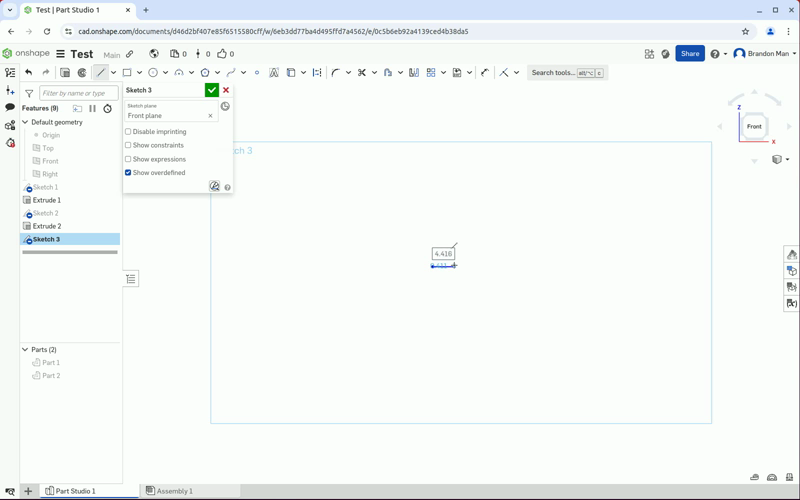
scroll(6)
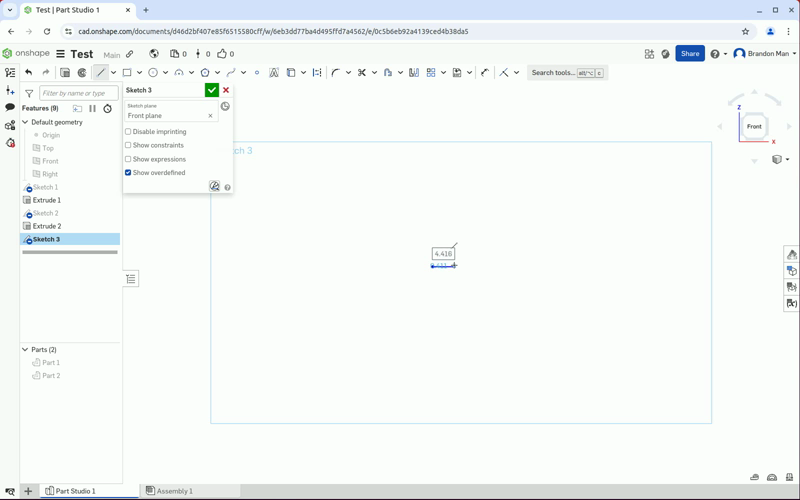
scroll(6)
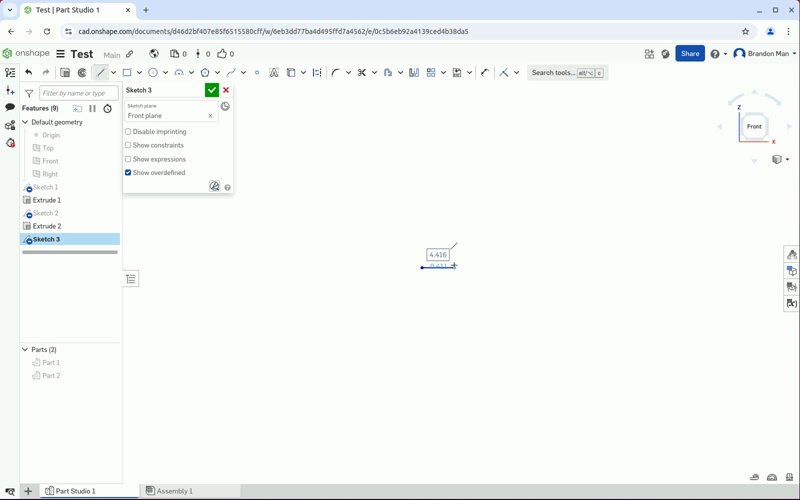
scroll(6)
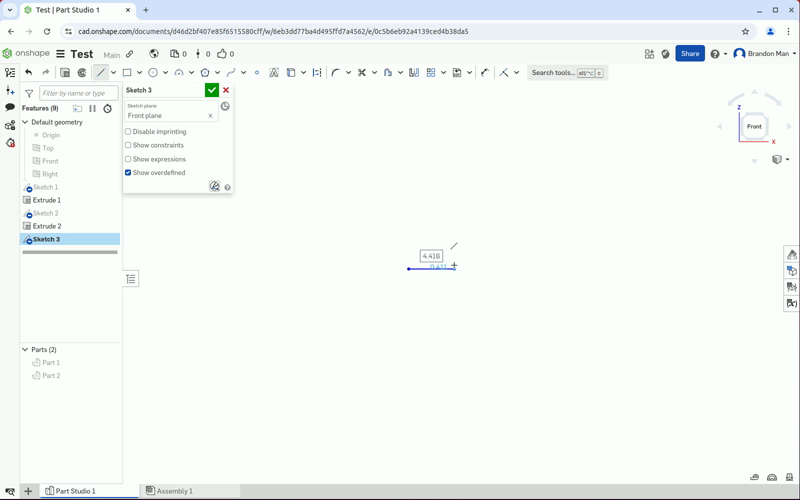
scroll(6)
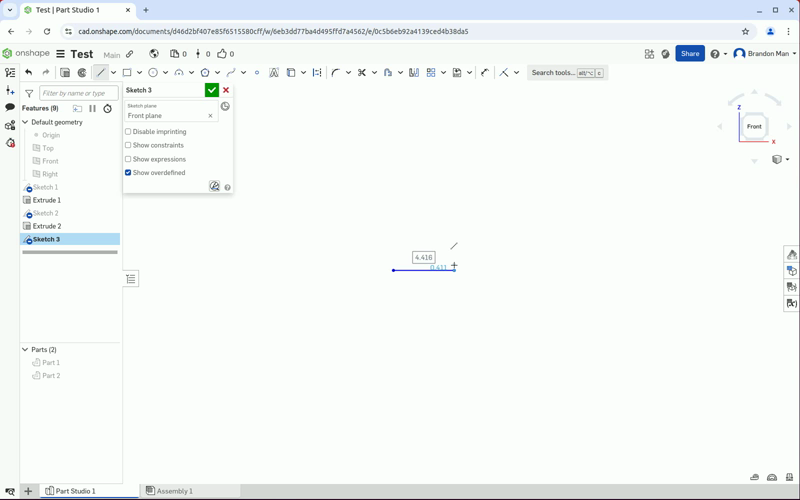
scroll(6)
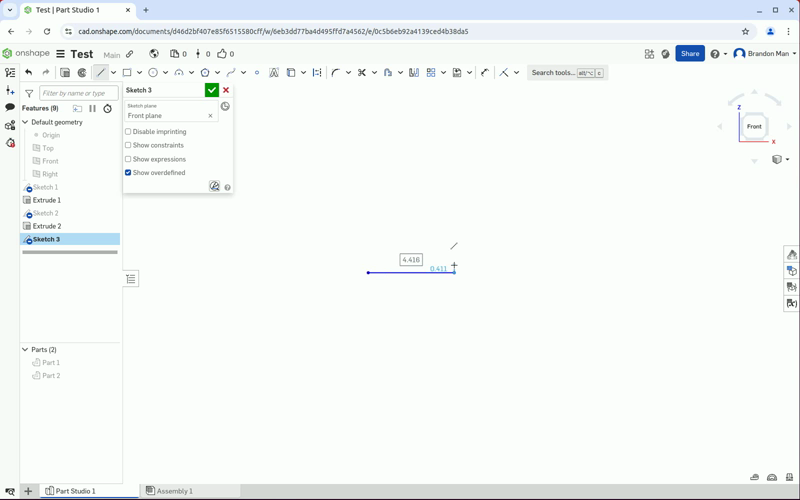
scroll(6)
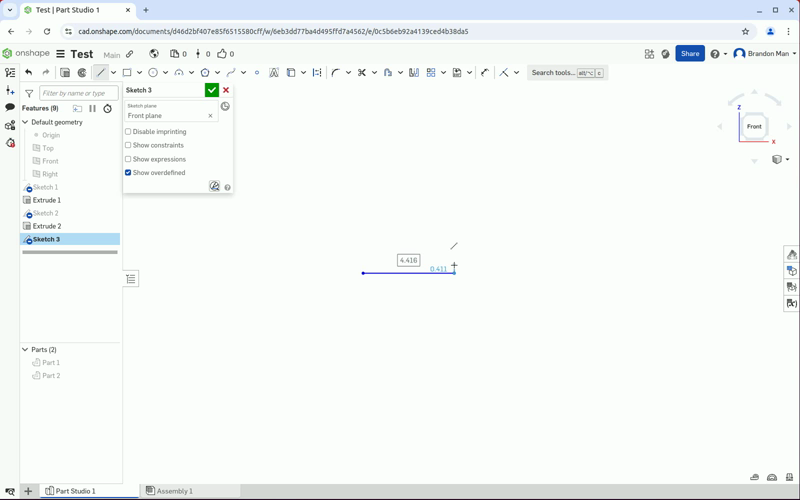
scroll(6)
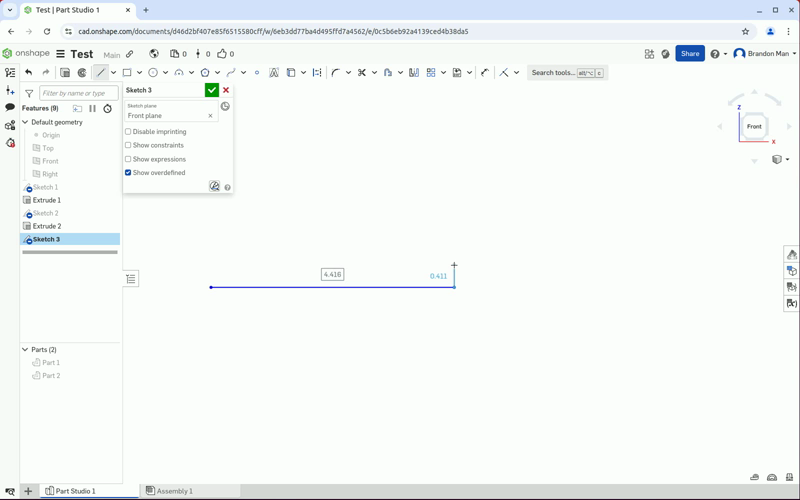
click(454, 264)
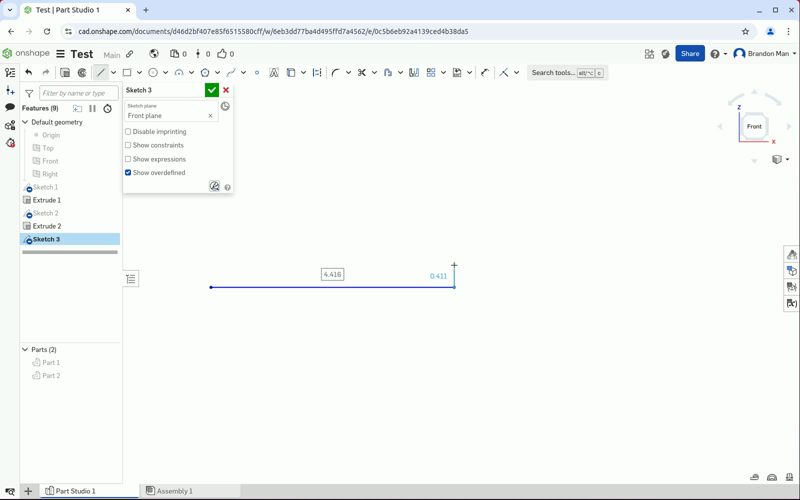
scroll(-6)
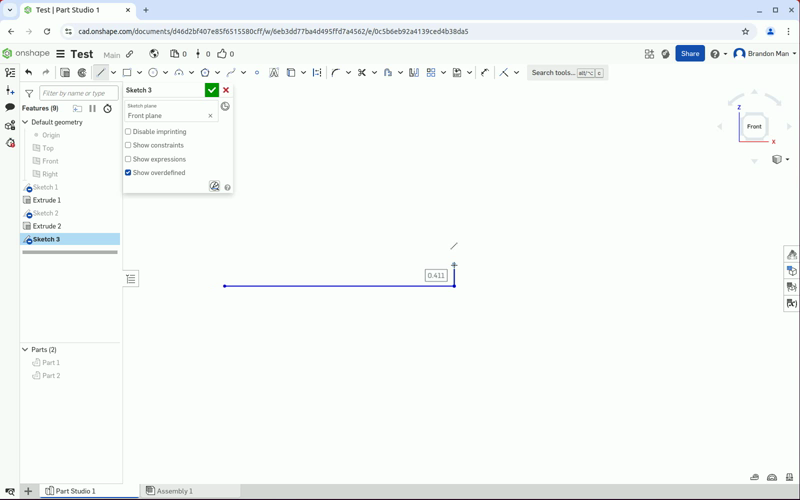
scroll(-6)
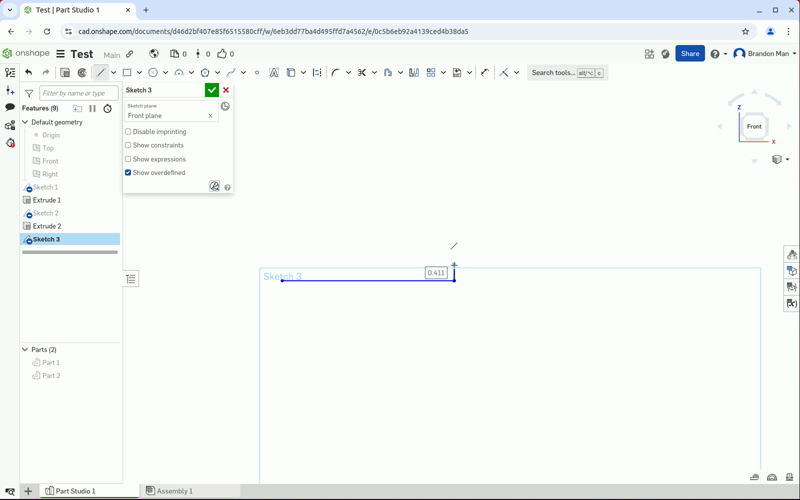
scroll(-6)
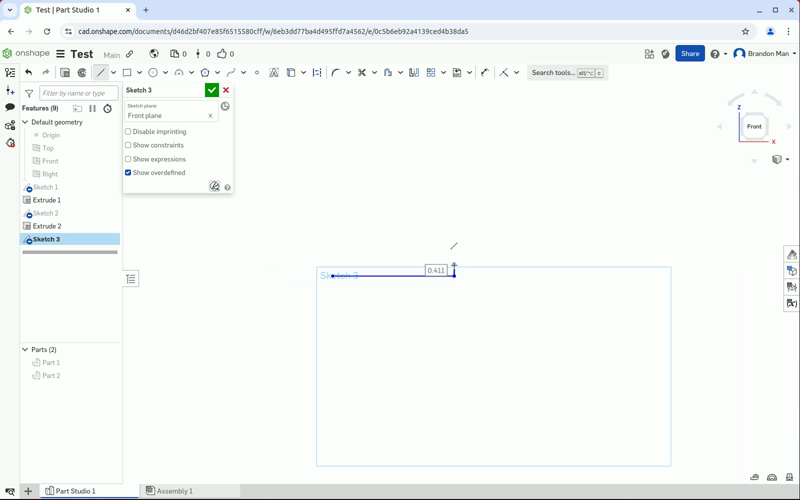
scroll(-6)
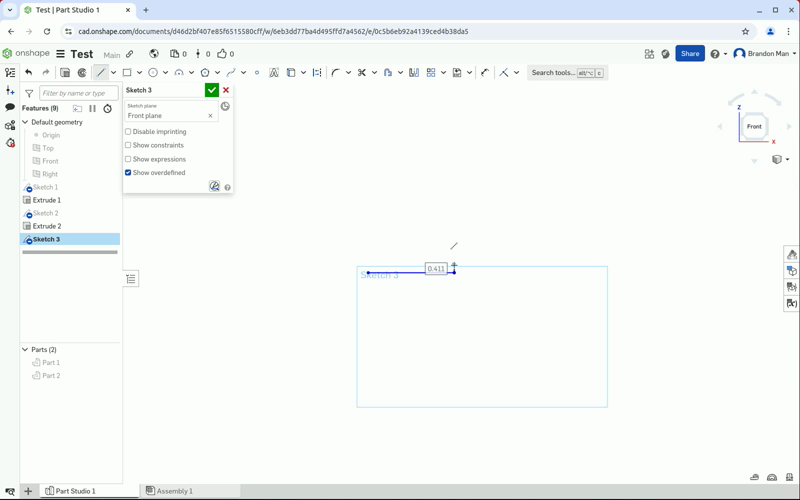
scroll(-6)
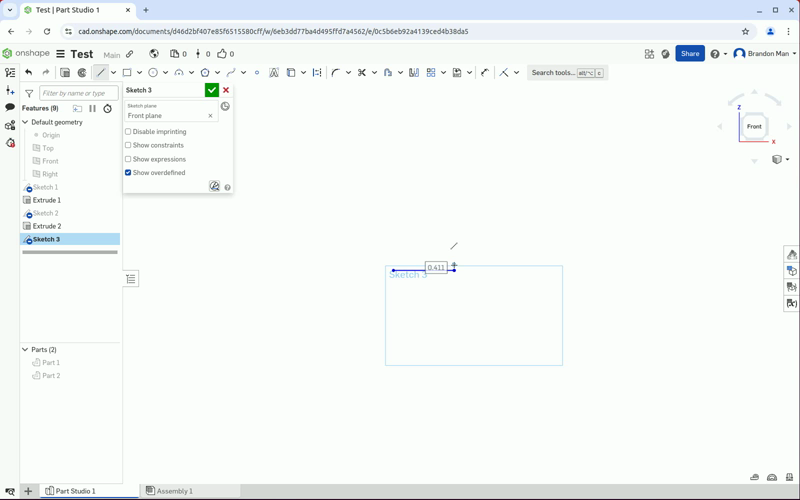
scroll(-6)
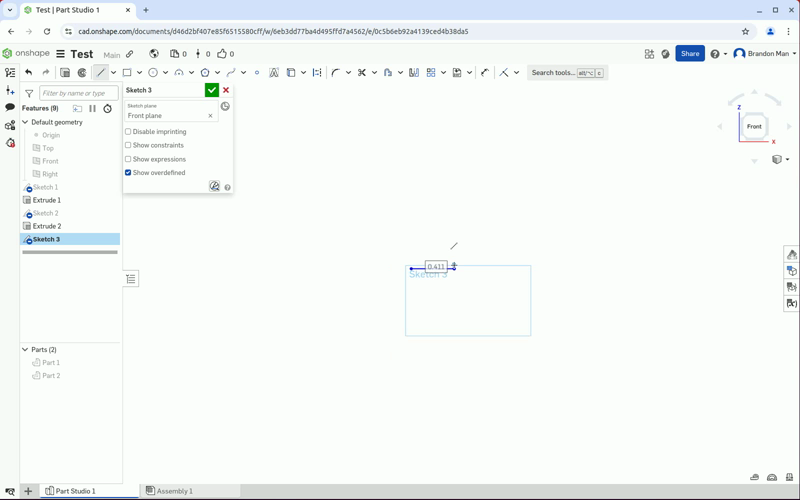
scroll(-6)
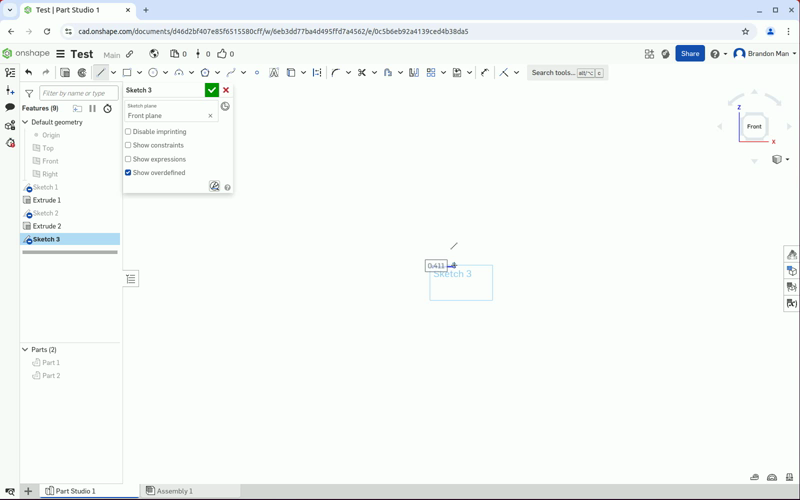
key_up(shift)
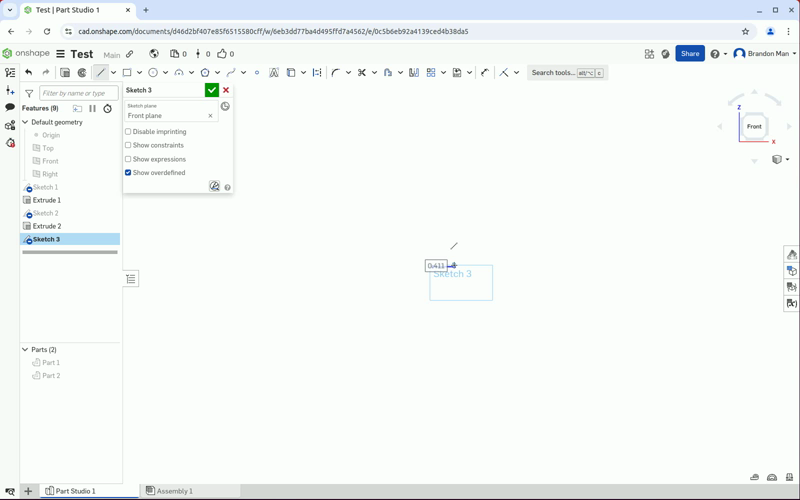
key_down(shift)
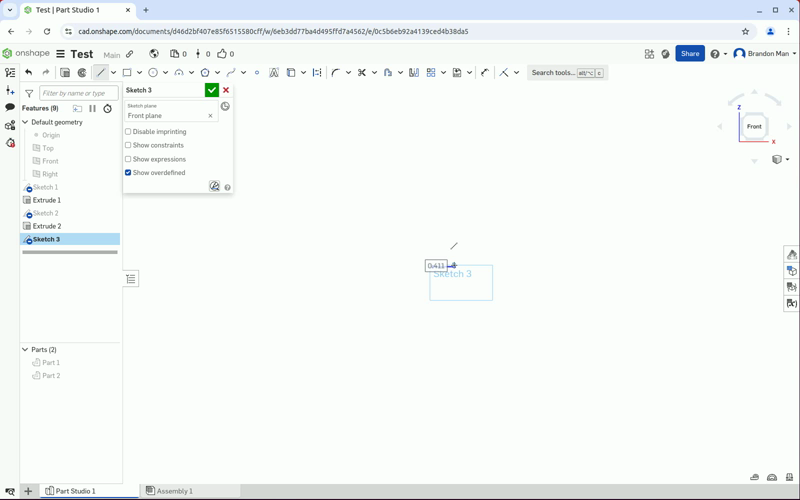
mouse_move(484, 264)
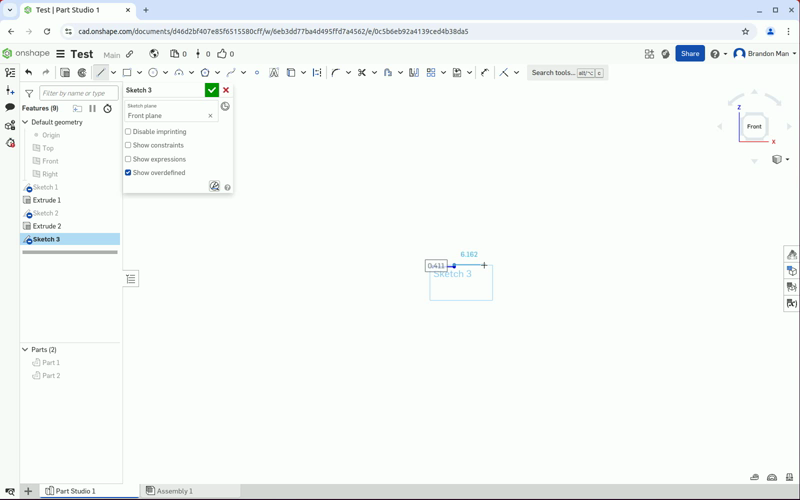
mouse_move(461, 264)
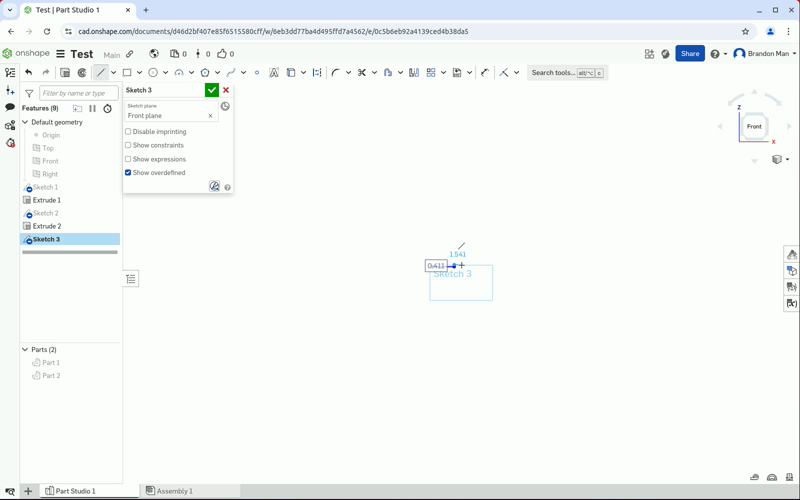
scroll(6)
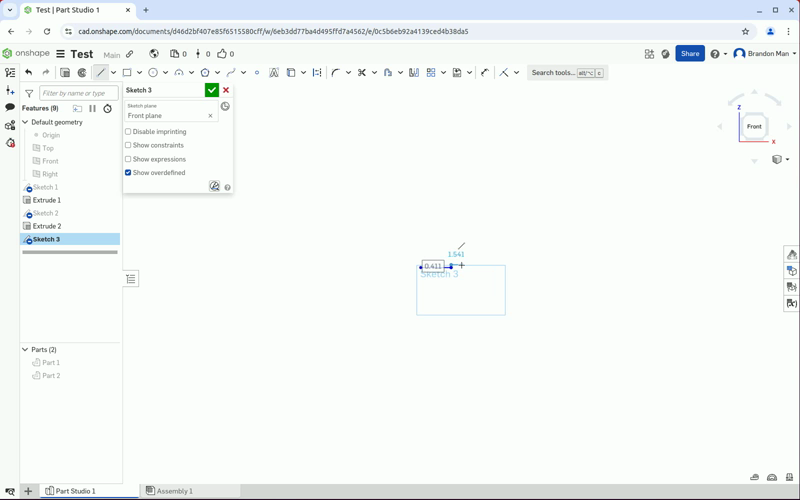
scroll(6)
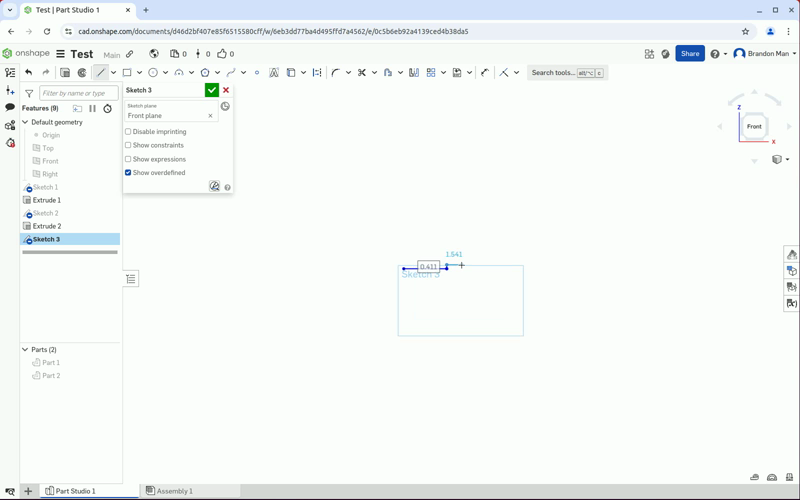
scroll(6)
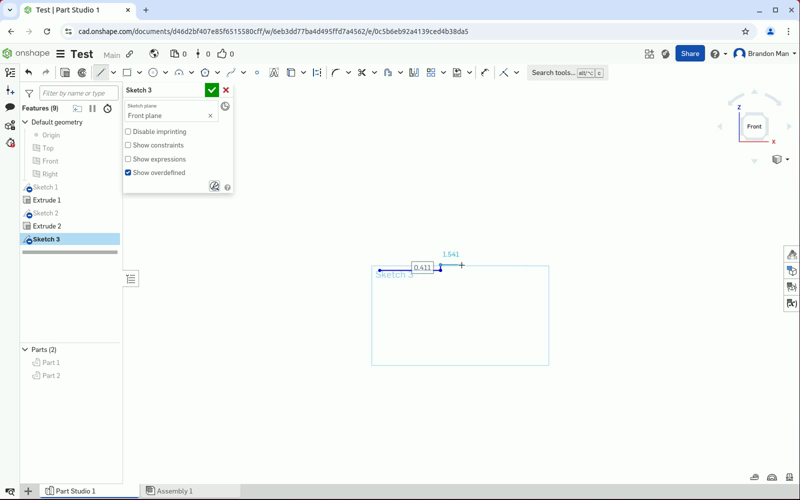
scroll(6)
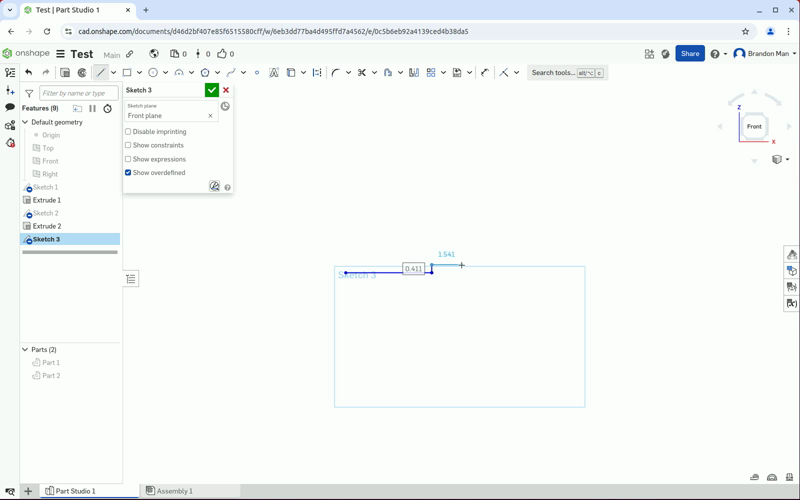
scroll(6)
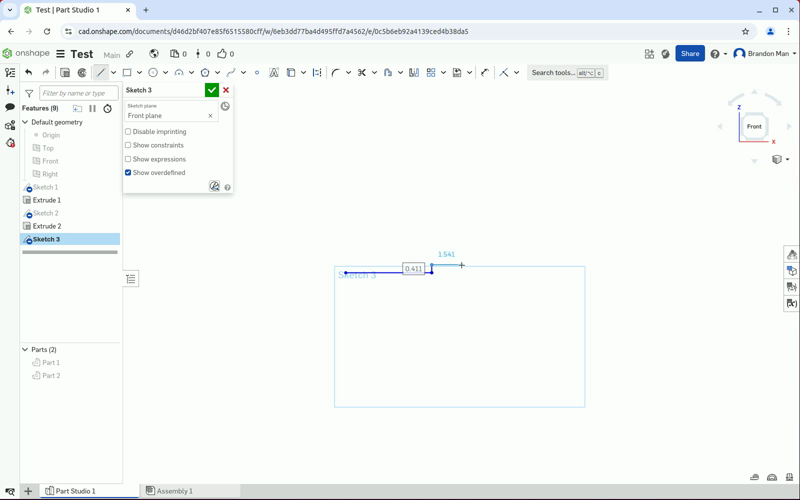
scroll(6)
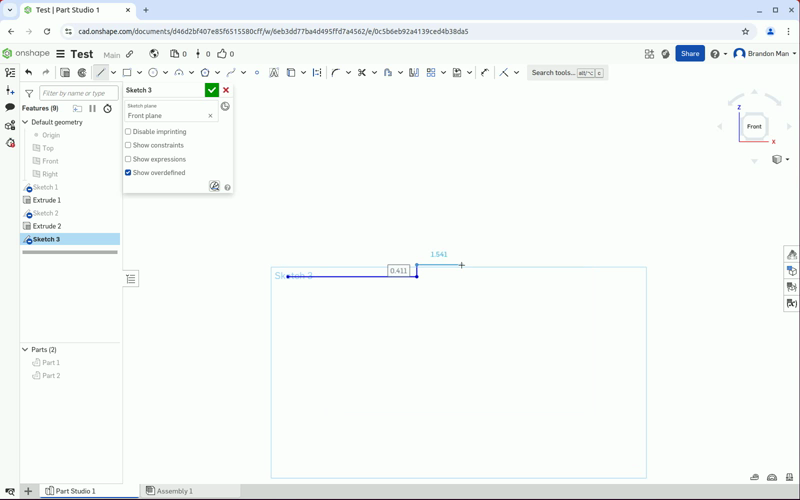
scroll(6)
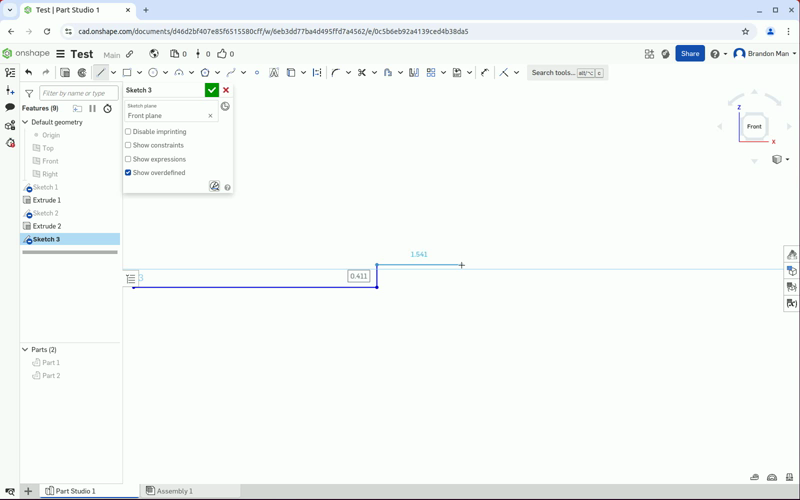
click(461, 264)
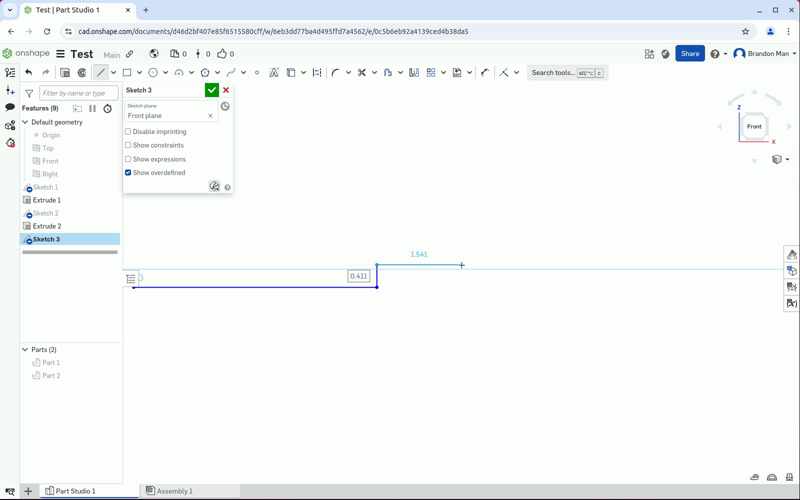
scroll(-6)
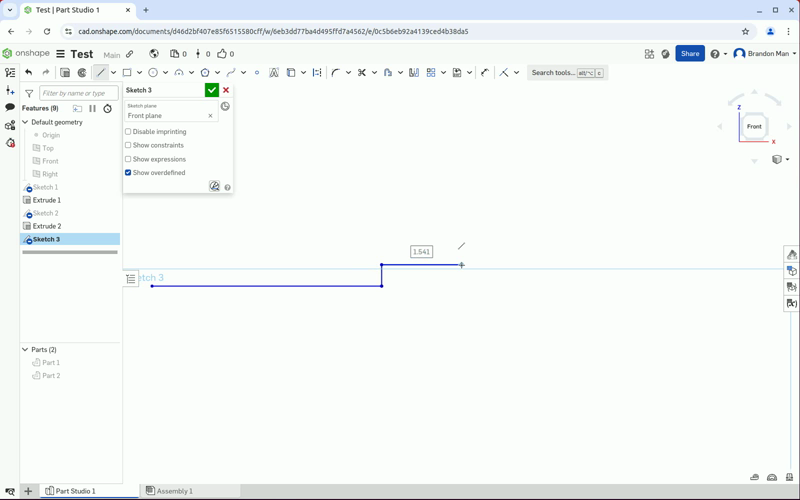
scroll(-6)
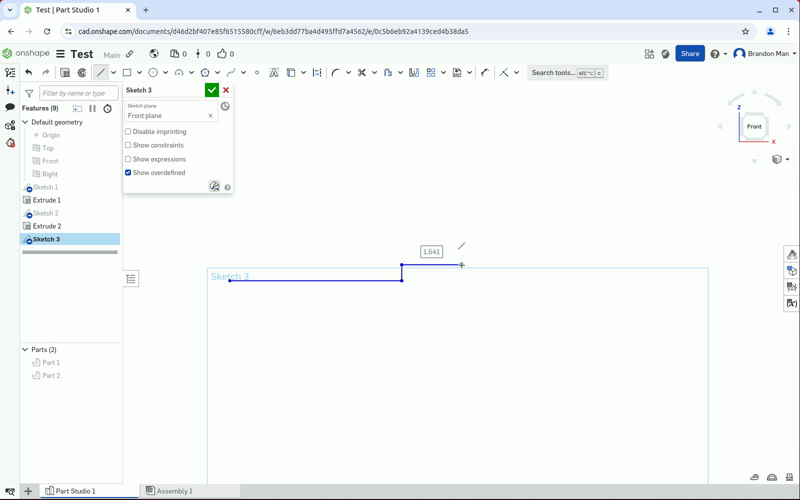
scroll(-6)
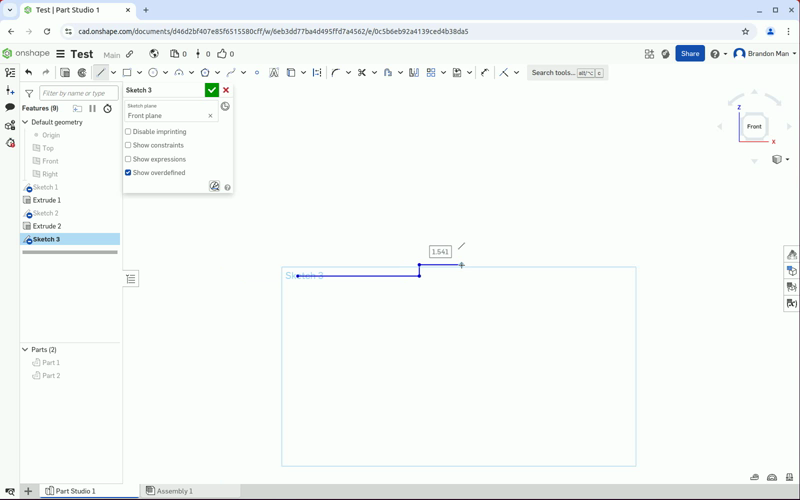
scroll(-6)
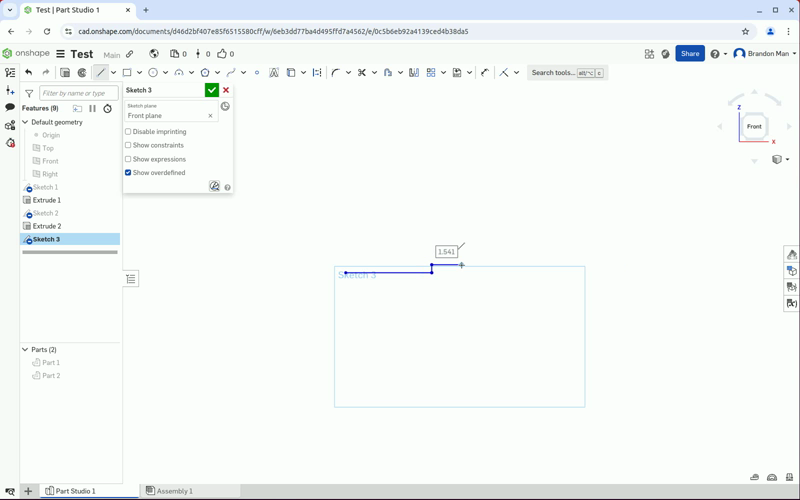
scroll(-6)
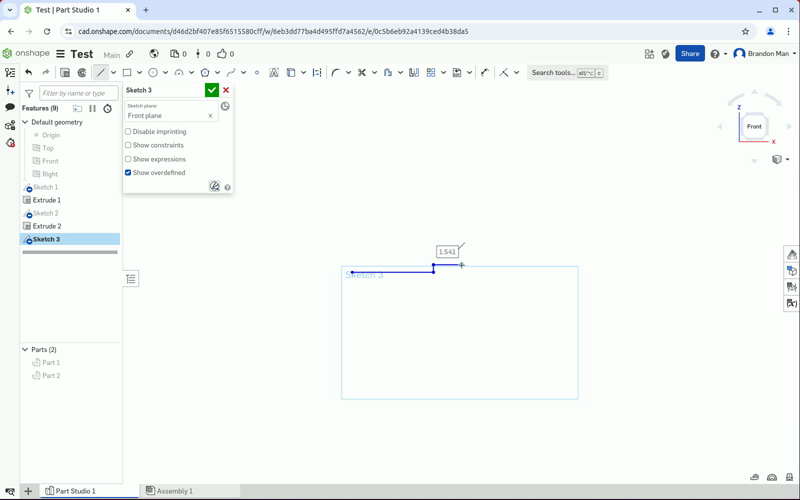
scroll(-6)
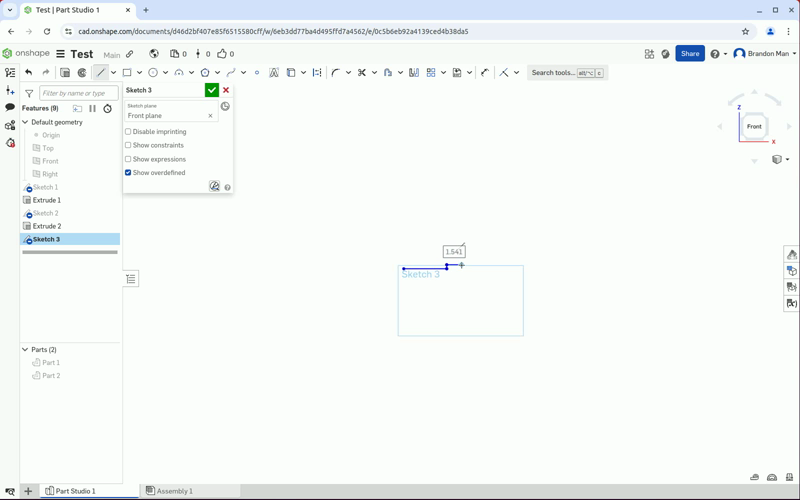
scroll(-6)
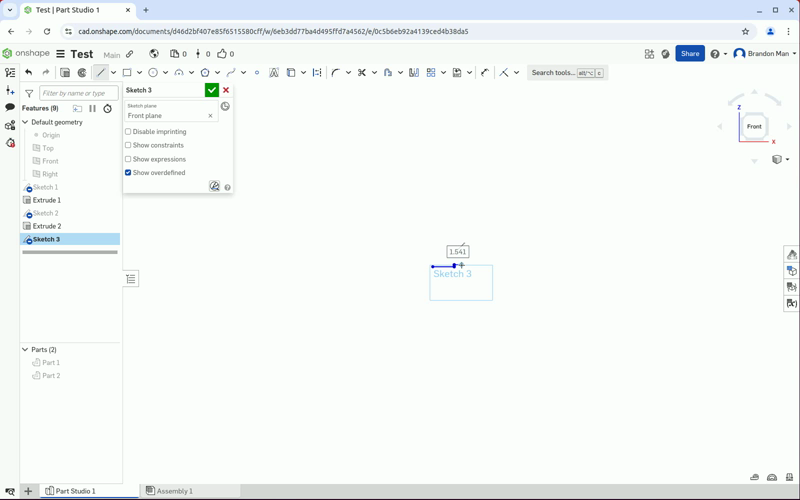
key_up(shift)
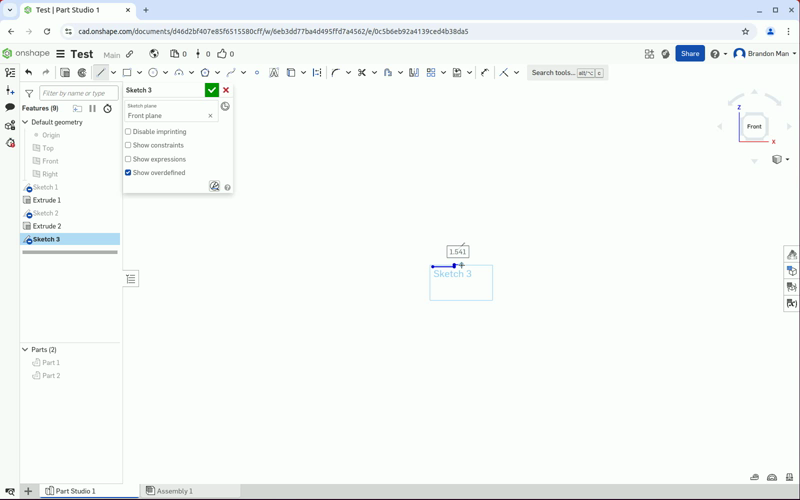
key_down(shift)
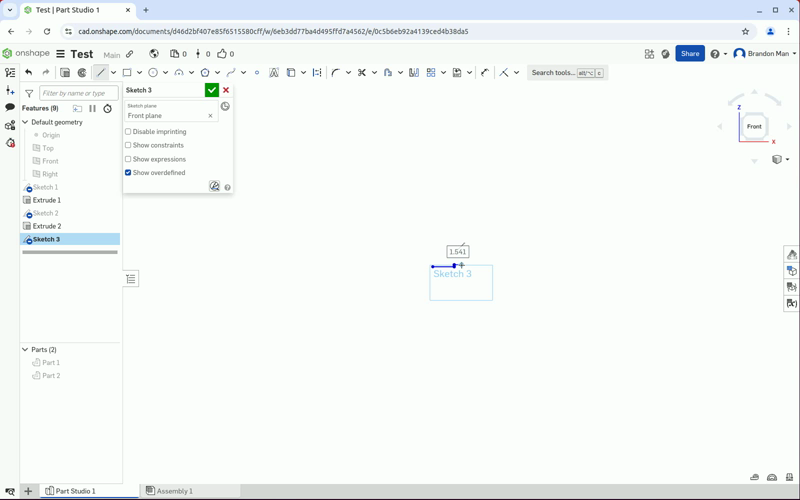
mouse_move(491, 264)
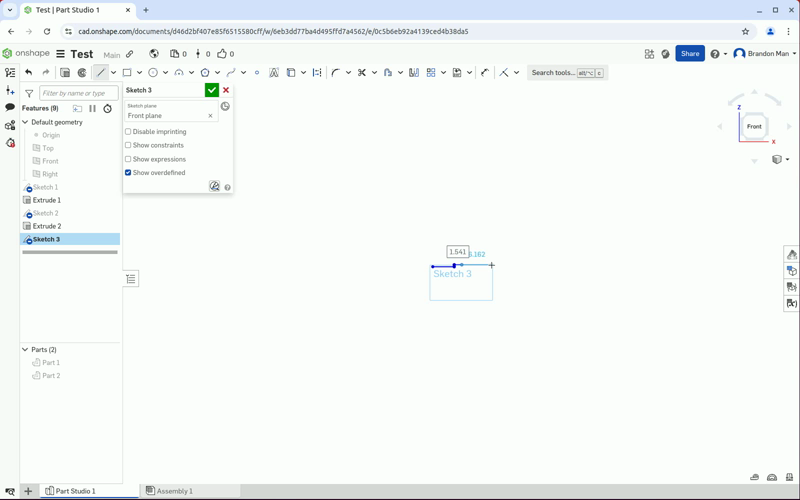
mouse_move(461, 237)
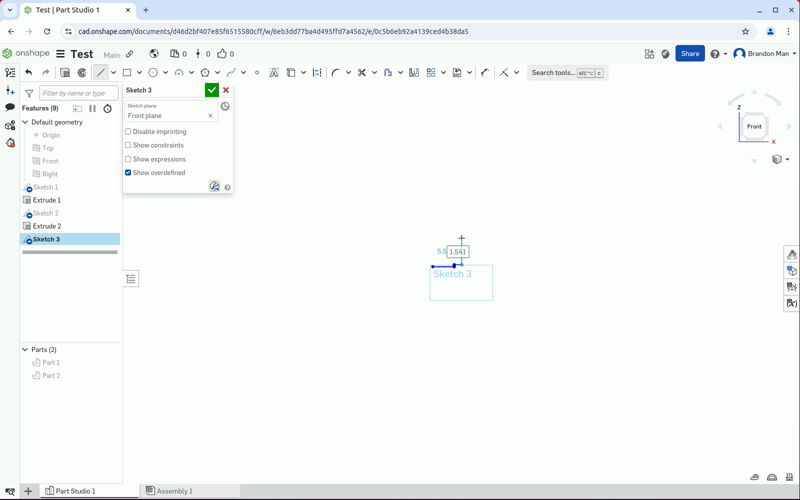
click(461, 237)
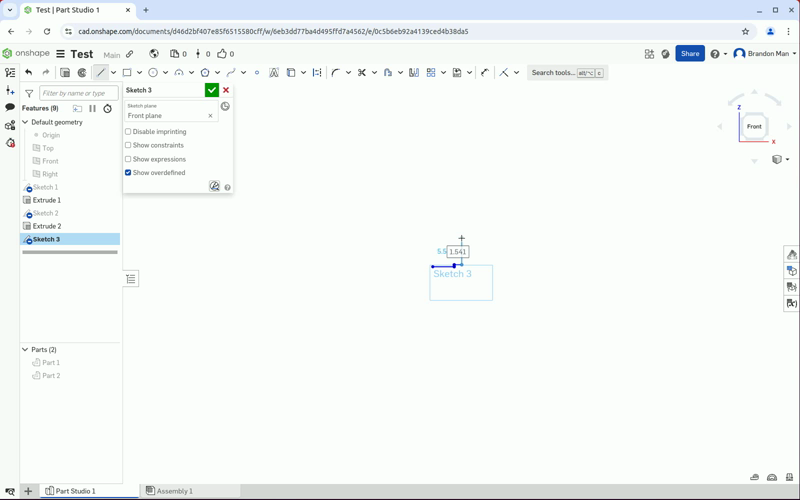
key_up(shift)
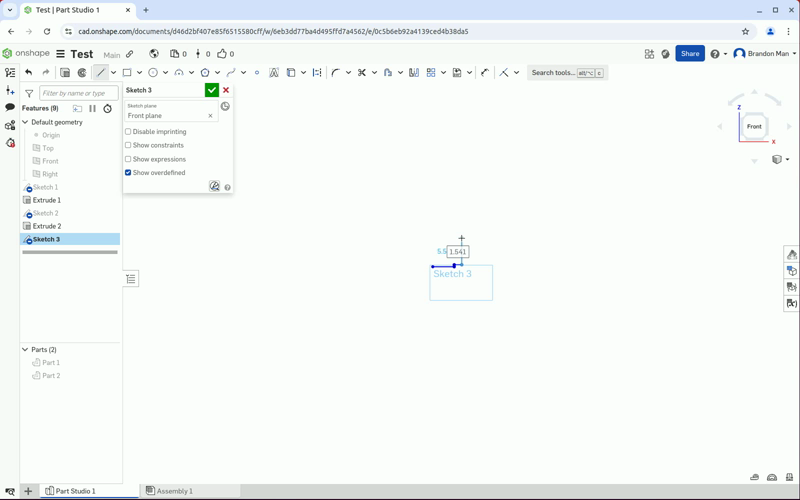
mouse_move(491, 237)
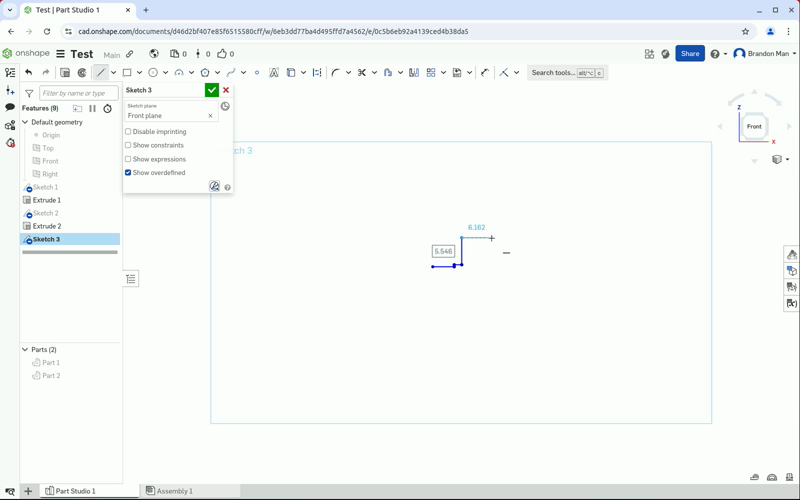
key_down(shift)
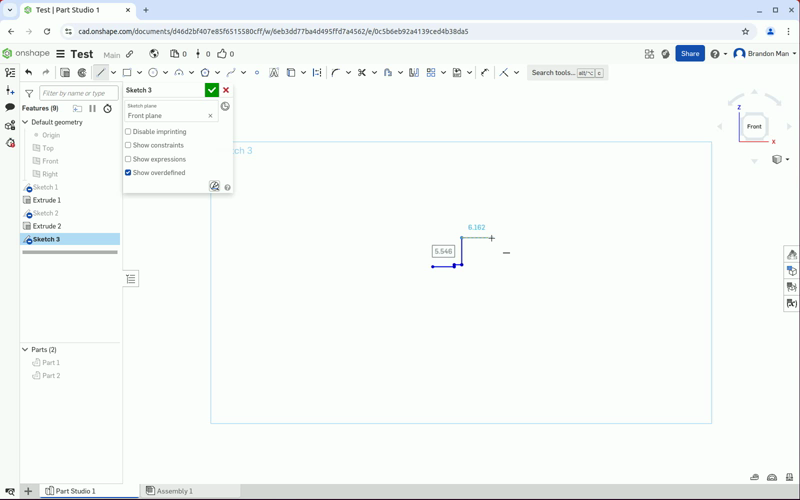
mouse_move(432, 266)
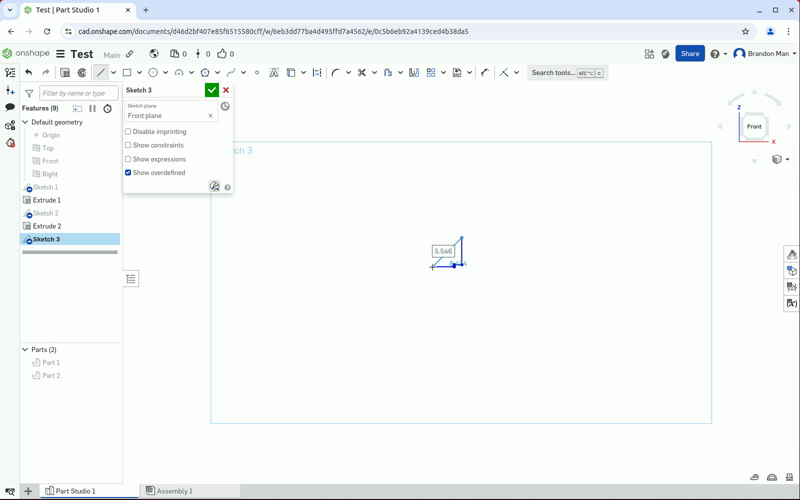
key_up(shift)
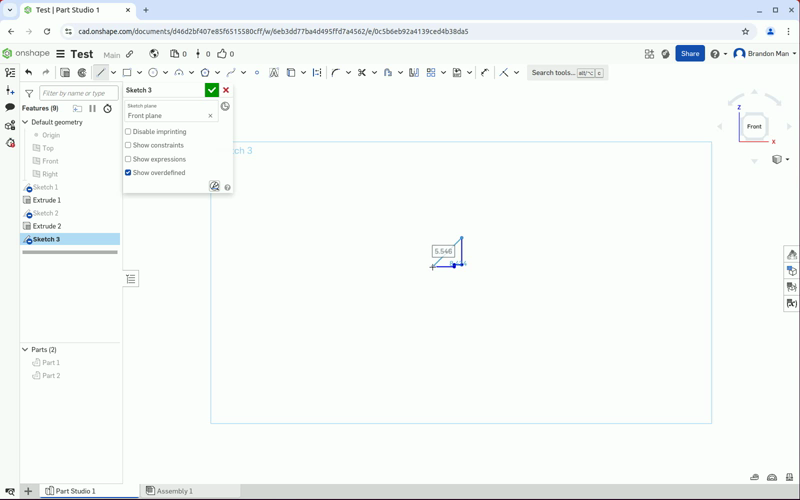
click(432, 266)
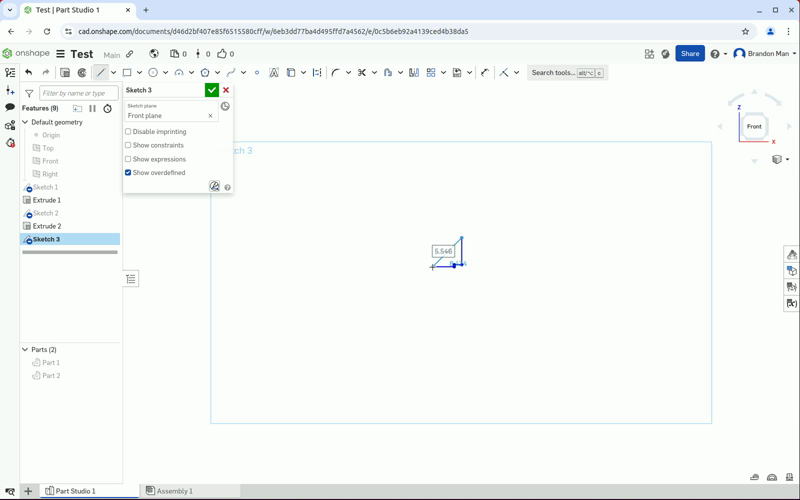
key(esc)
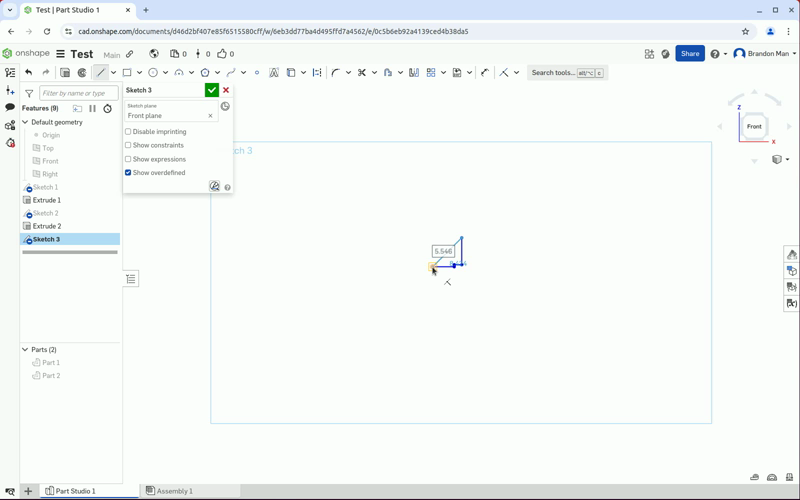
mouse_move(441, 263)
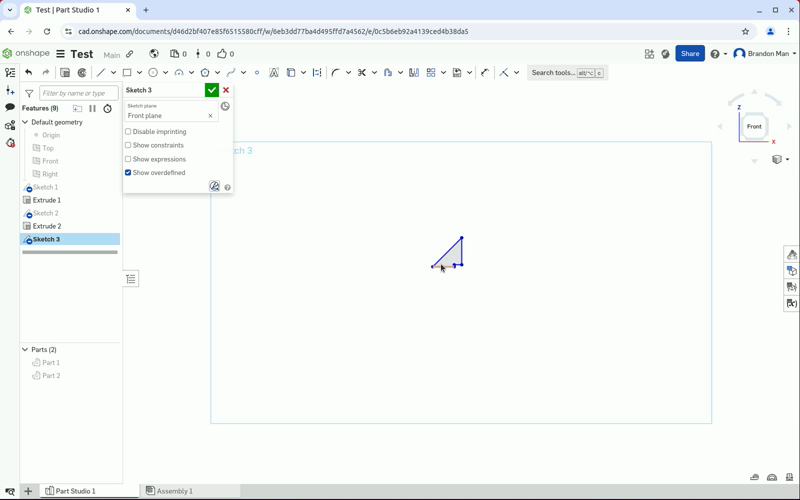
scroll(6)
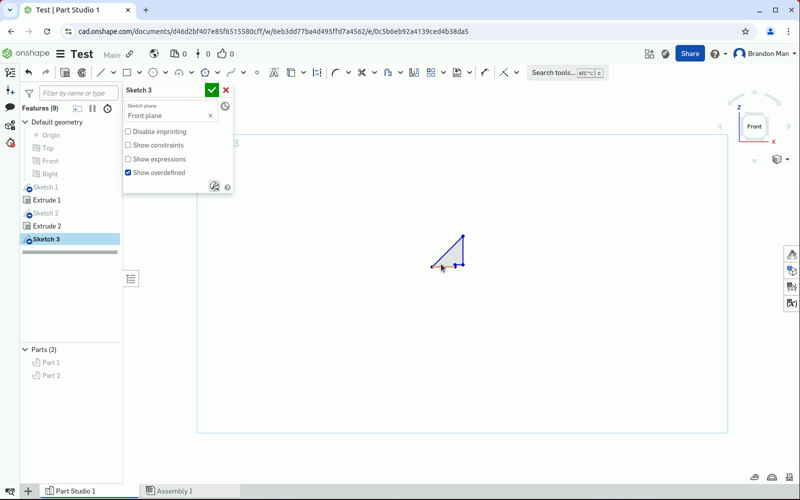
scroll(6)
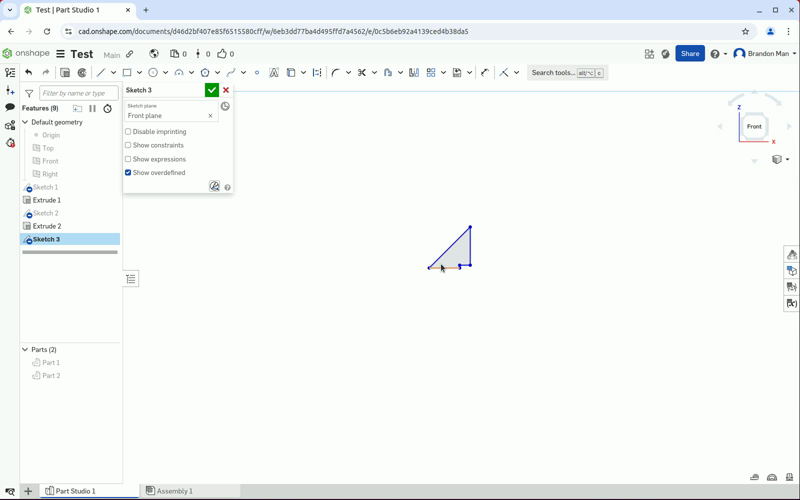
scroll(6)
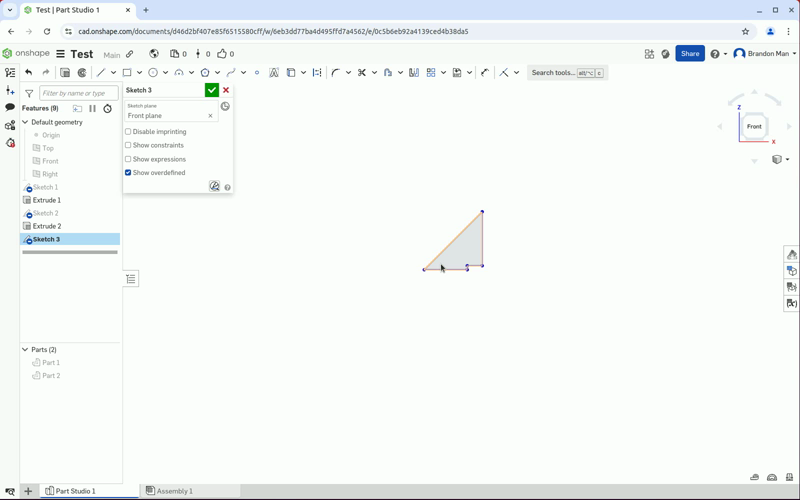
scroll(6)
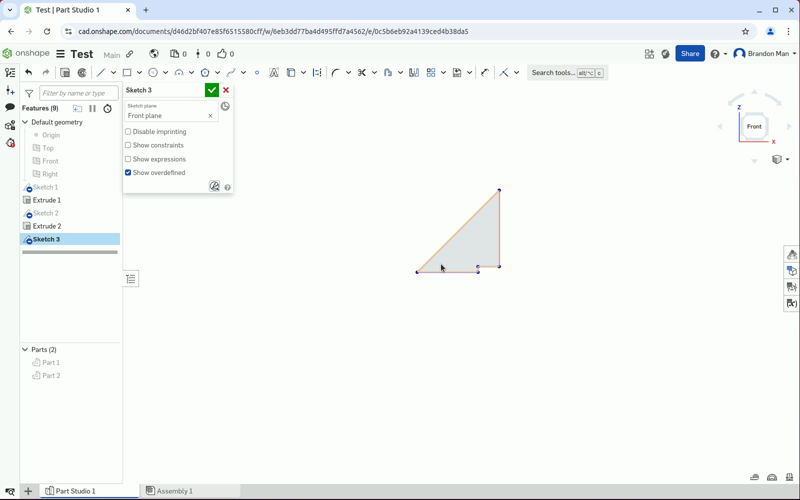
scroll(6)
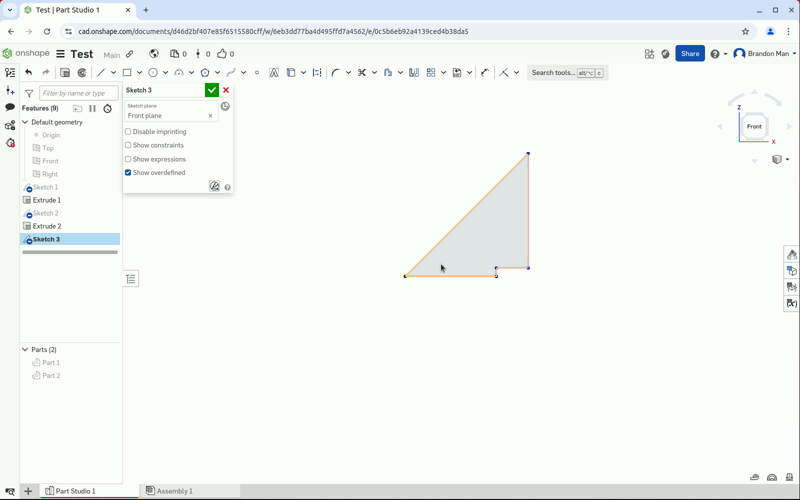
scroll(6)
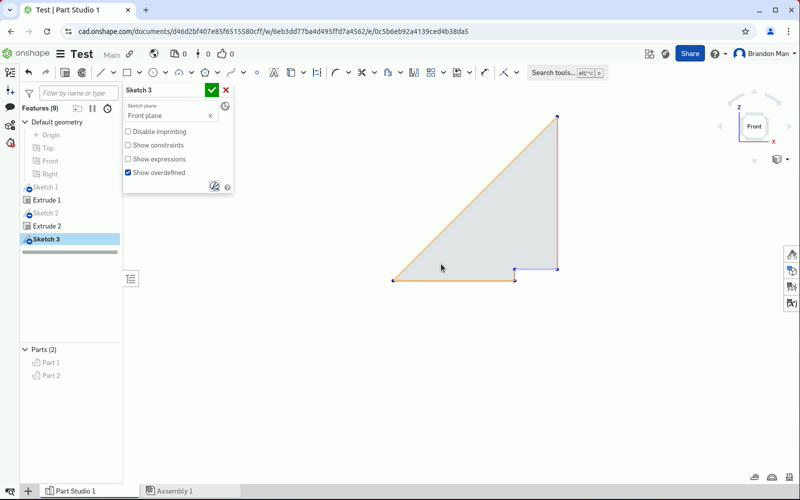
scroll(6)
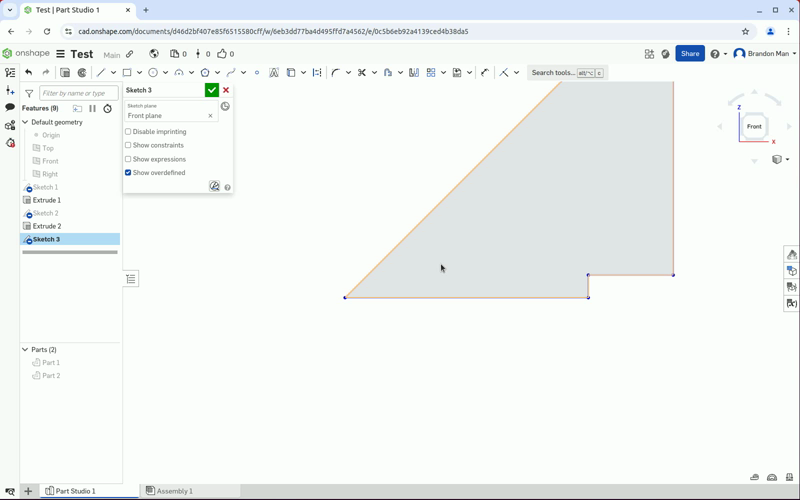
click(441, 263)
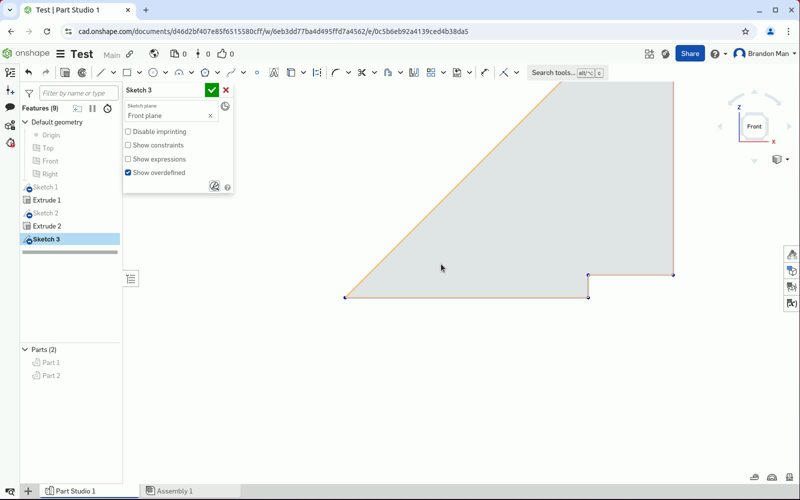
scroll(-6)
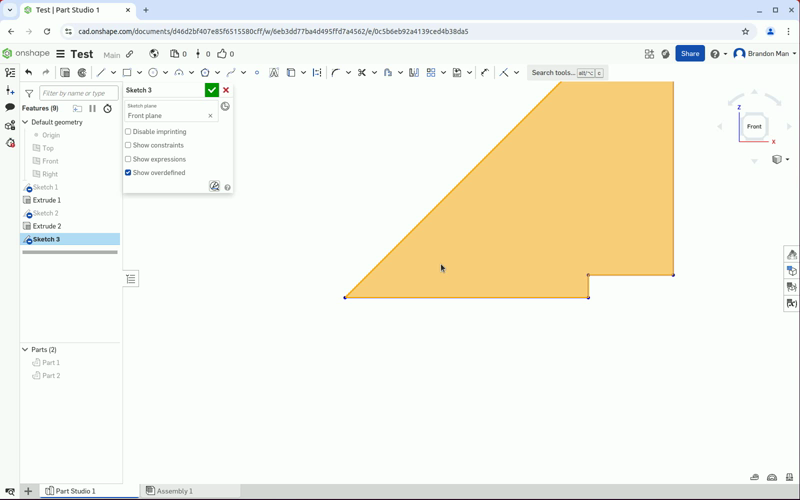
scroll(-6)
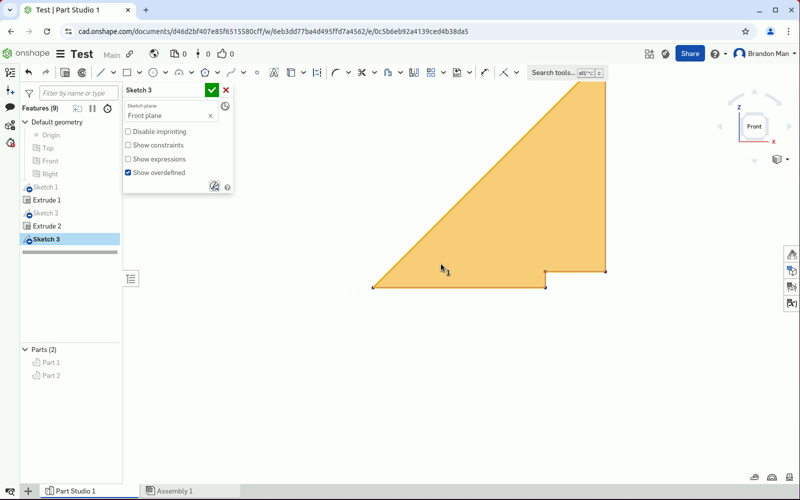
scroll(-6)
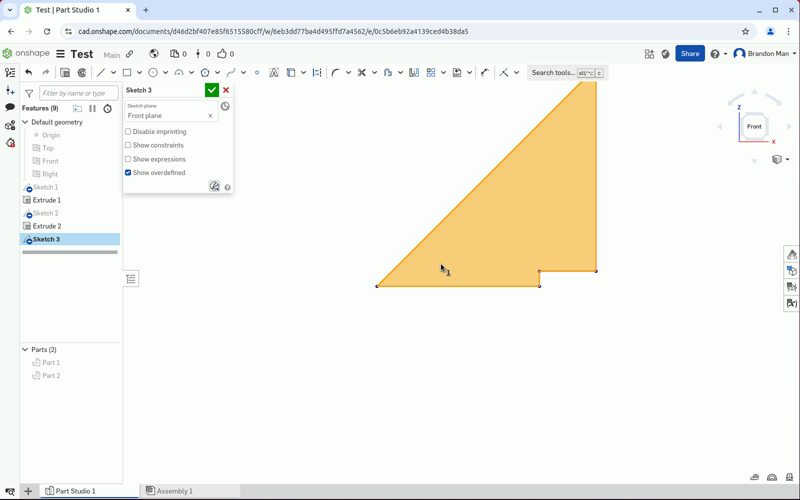
scroll(-6)
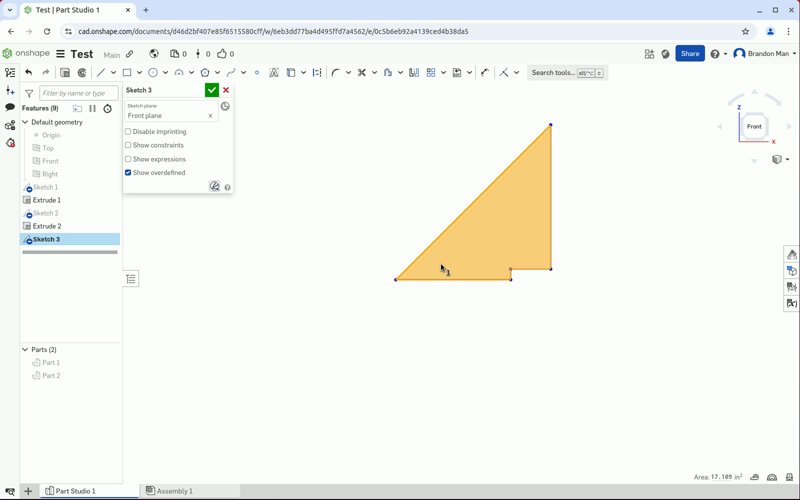
scroll(-6)
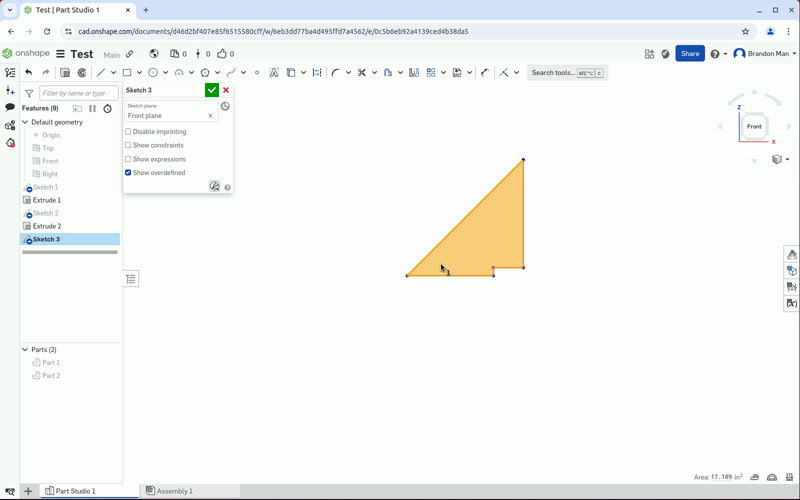
scroll(-6)
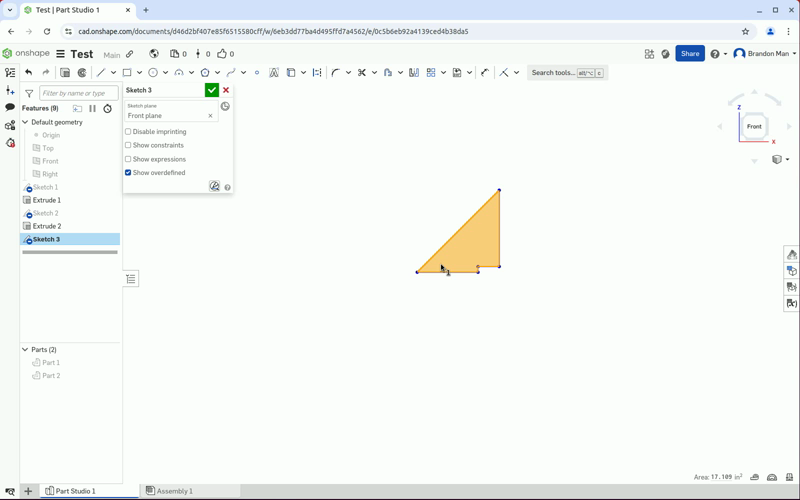
scroll(-6)
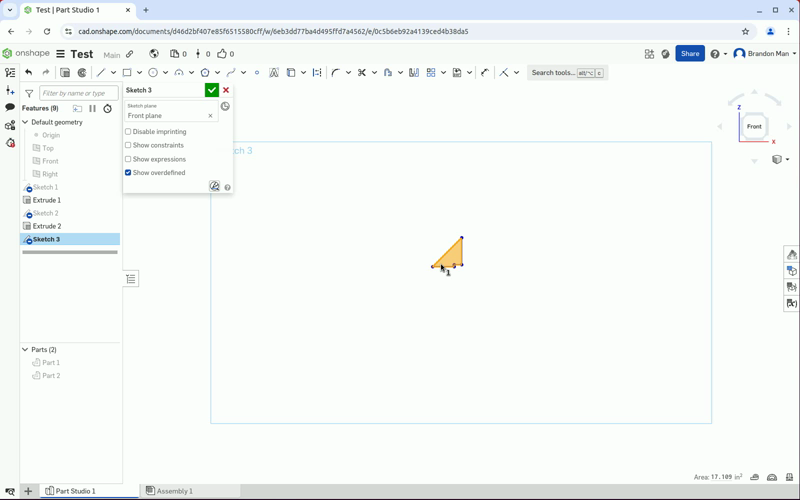
mouse_move(73, 352)
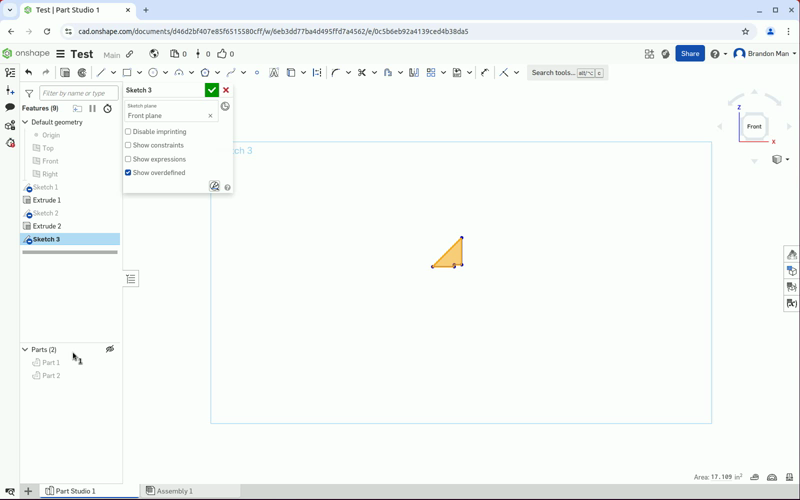
key(shift+y)
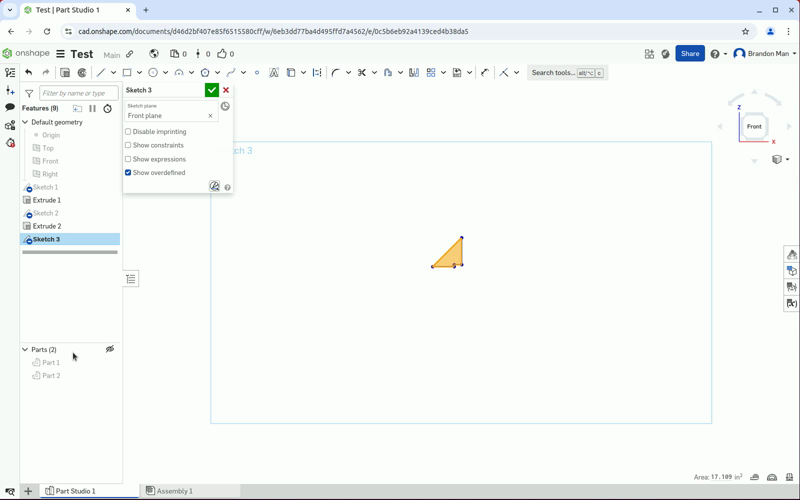
key(shift+e)
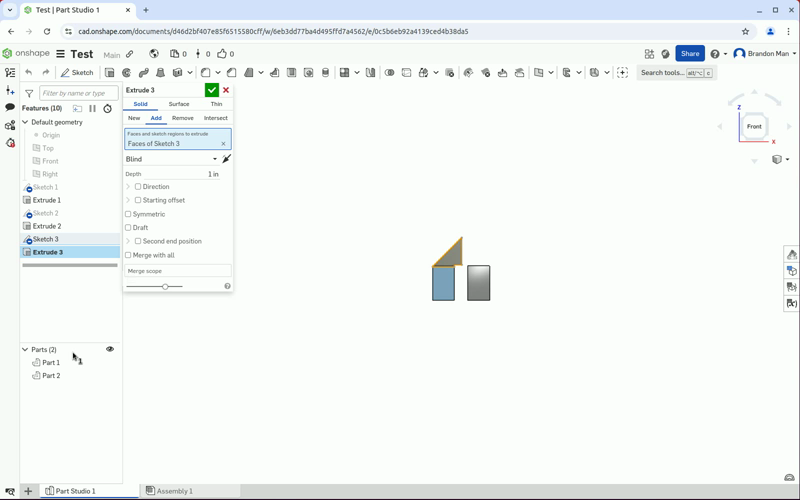
mouse_move(143, 106)
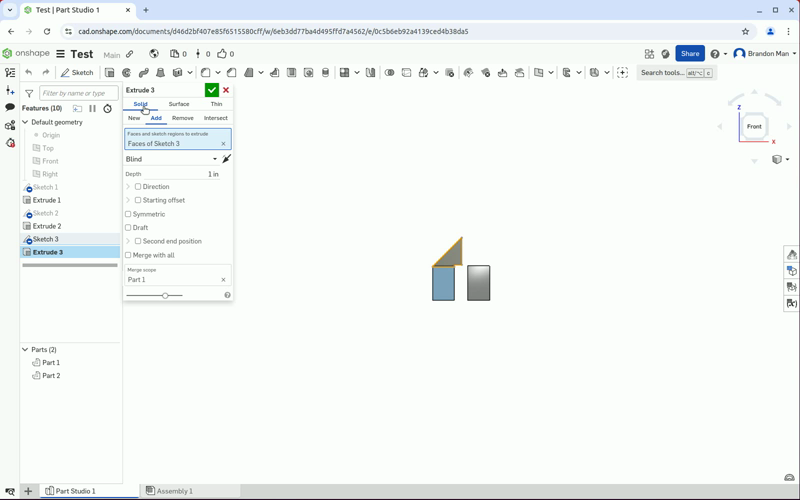
click(143, 106)
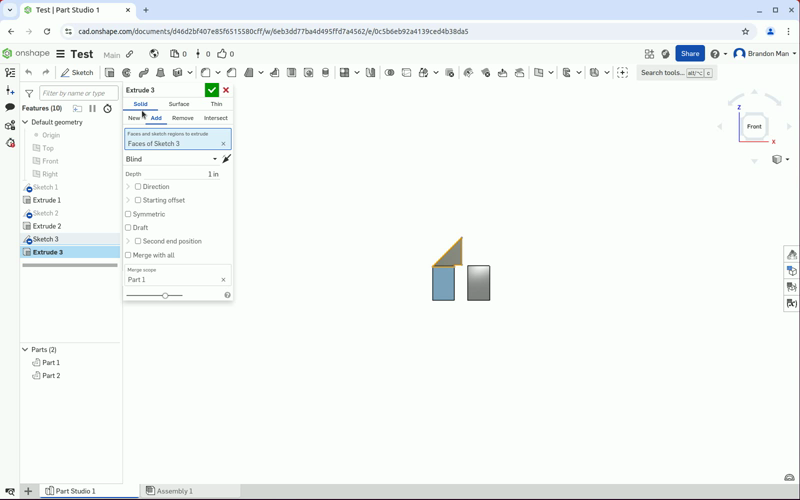
mouse_move(137, 120)
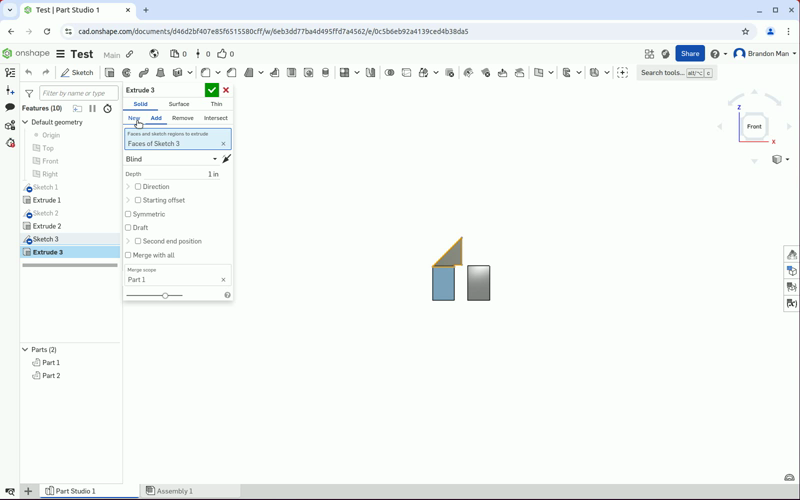
click(137, 120)
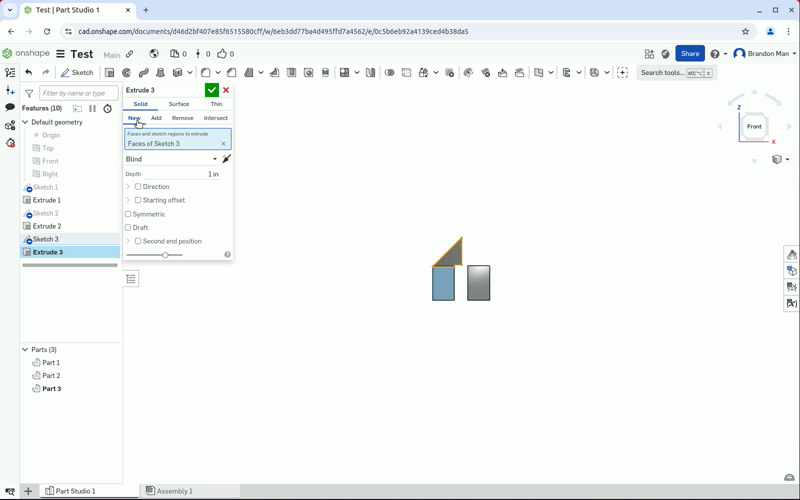
key(tab, 4)
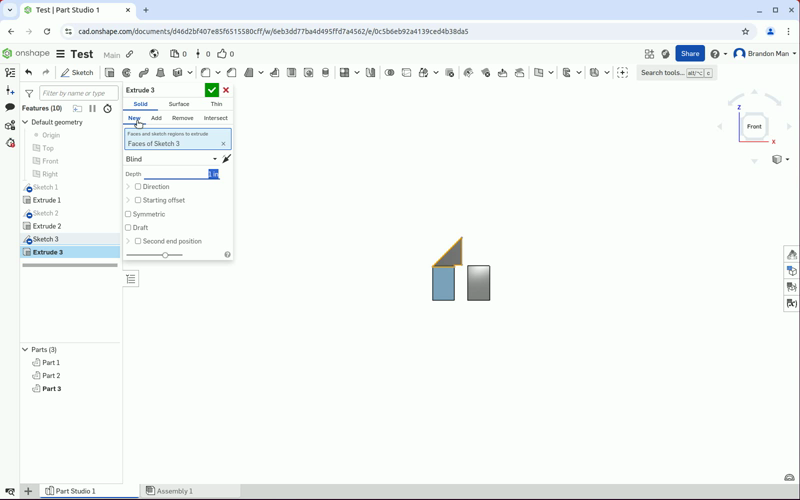
text(23.108)
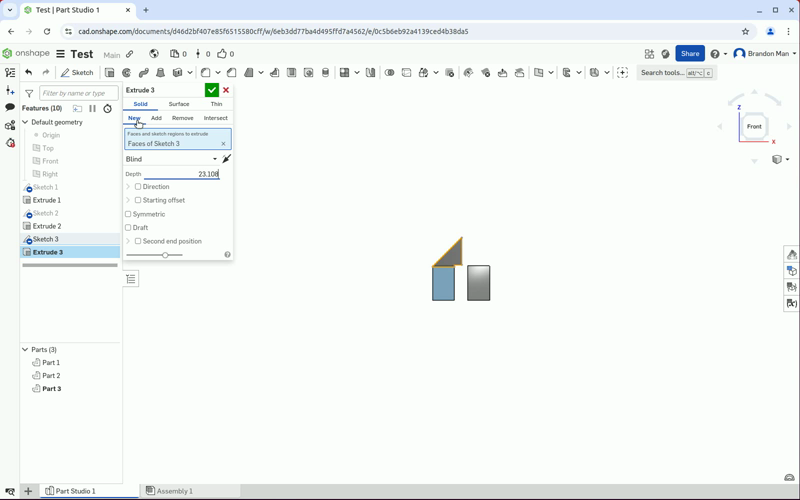
key(enter)
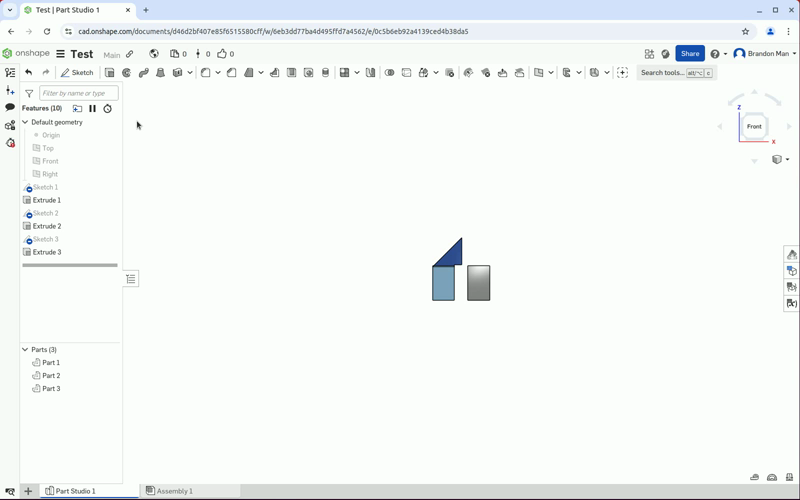
key(shift+h)
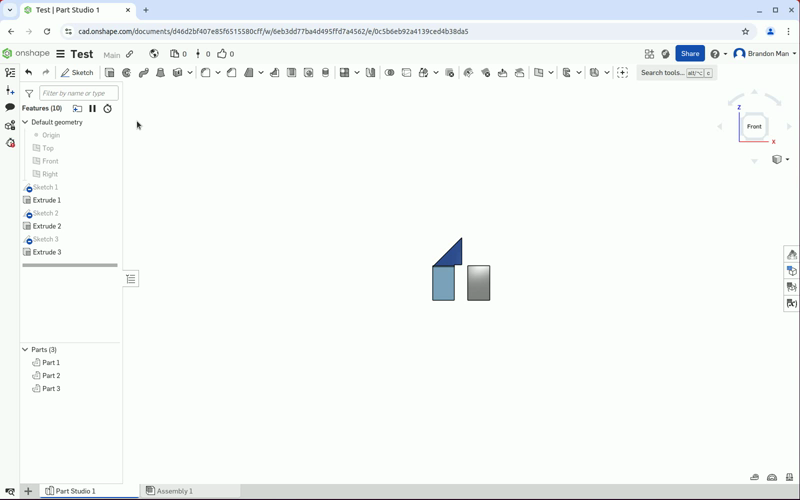
key(shift+h)
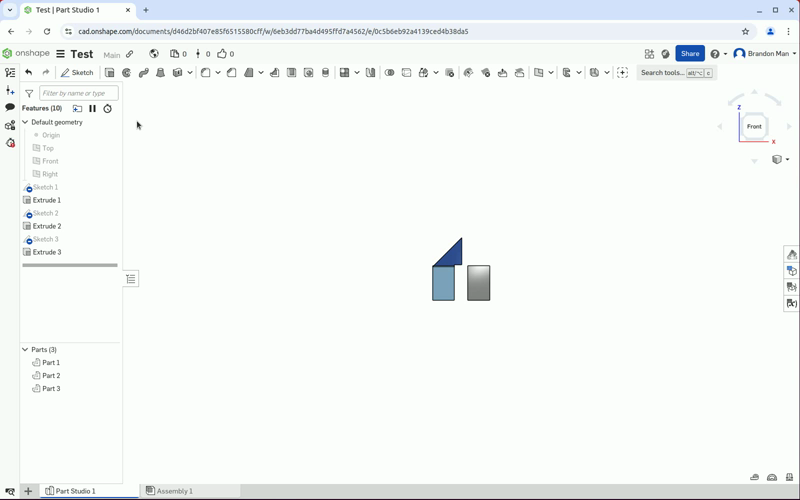
mouse_move(73, 189)
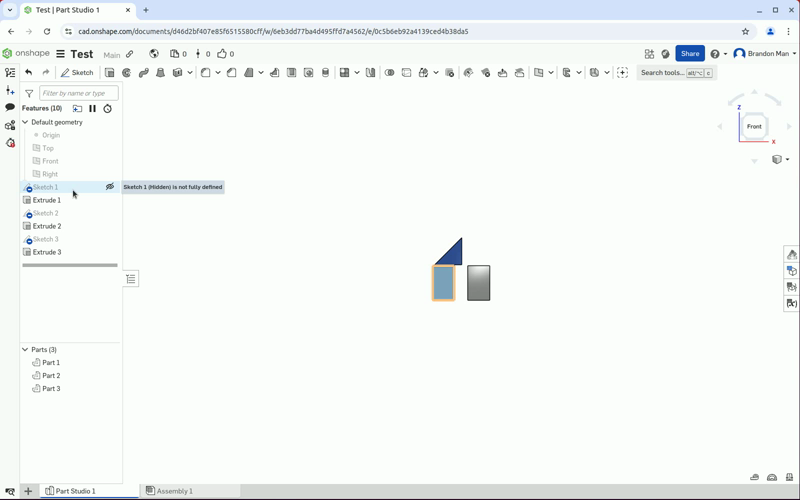
click(73, 189)
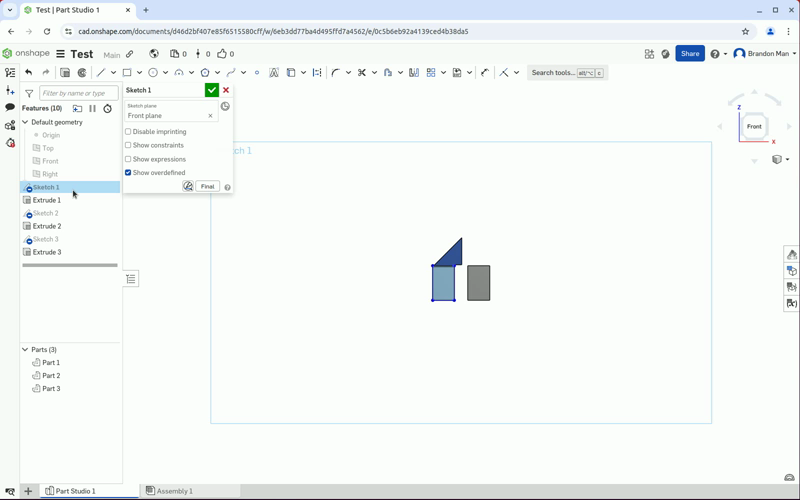
mouse_move(229, 92)
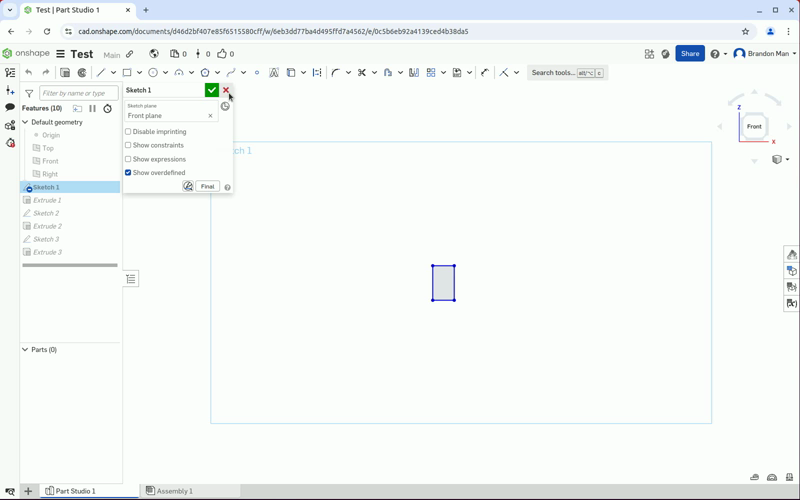
click(229, 92)
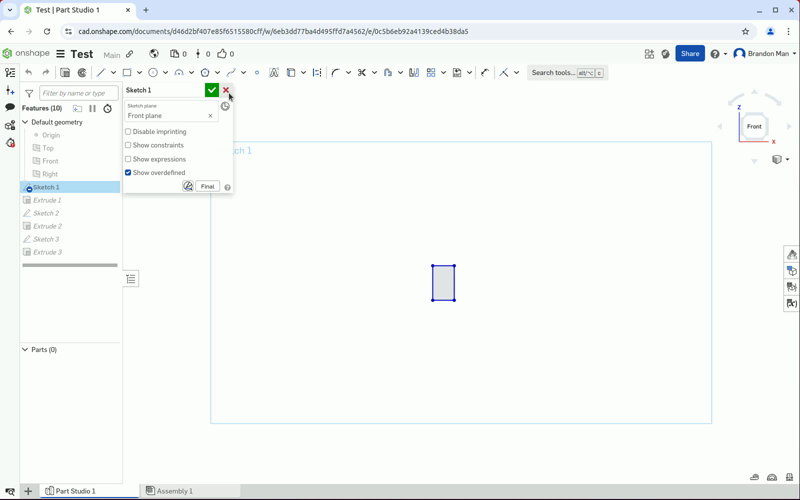
key(shift+s)
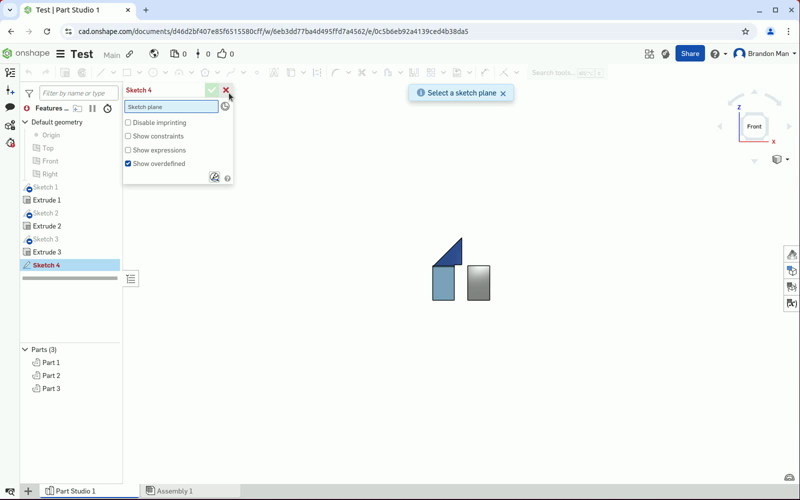
mouse_move(73, 163)
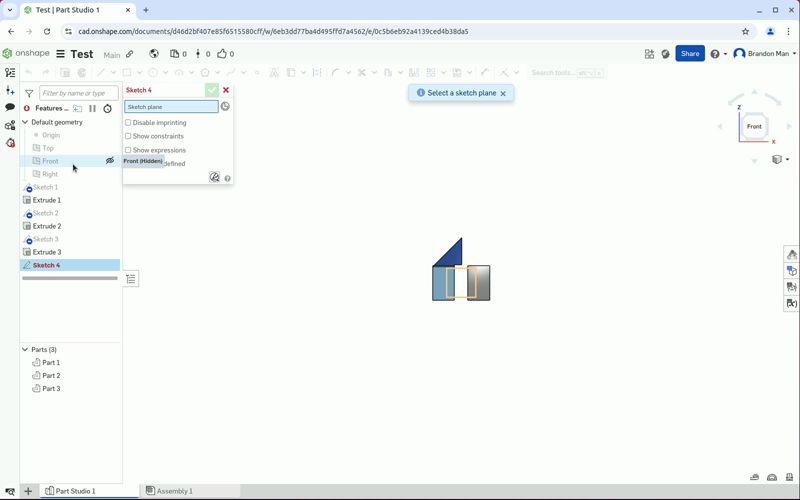
click(73, 163)
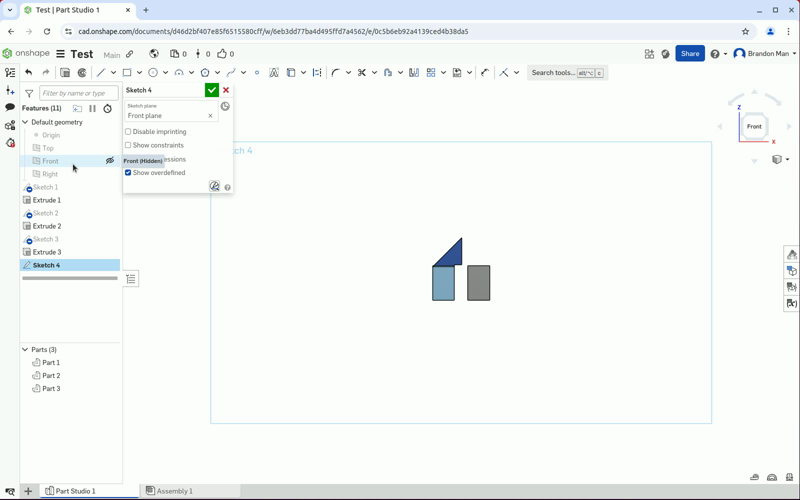
mouse_move(73, 352)
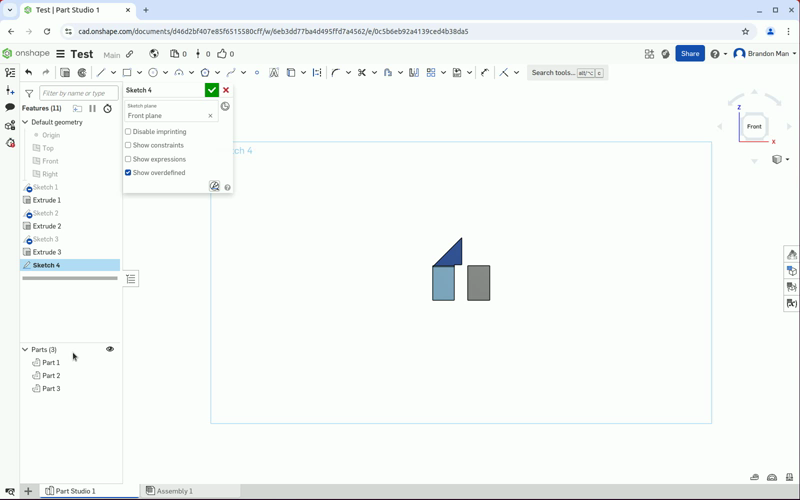
key(y)
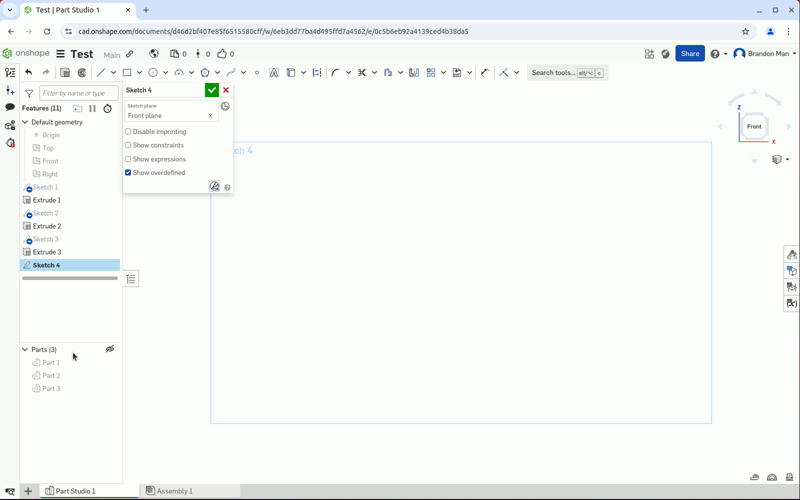
key(l)
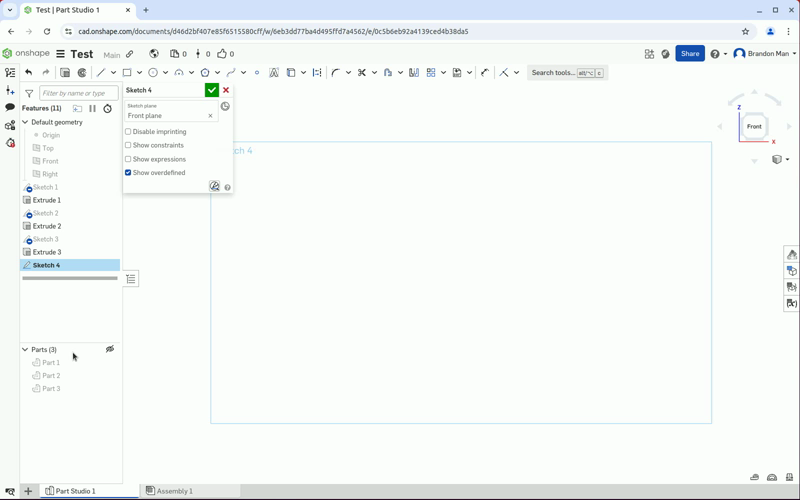
key_down(shift)
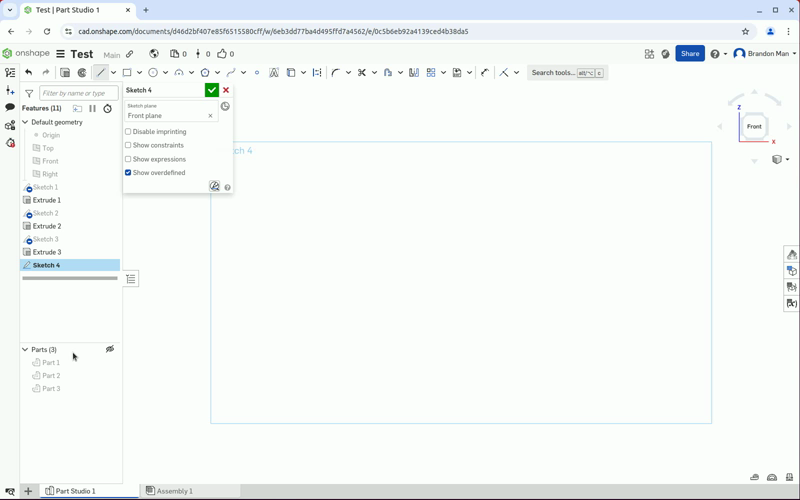
mouse_move(460, 265)
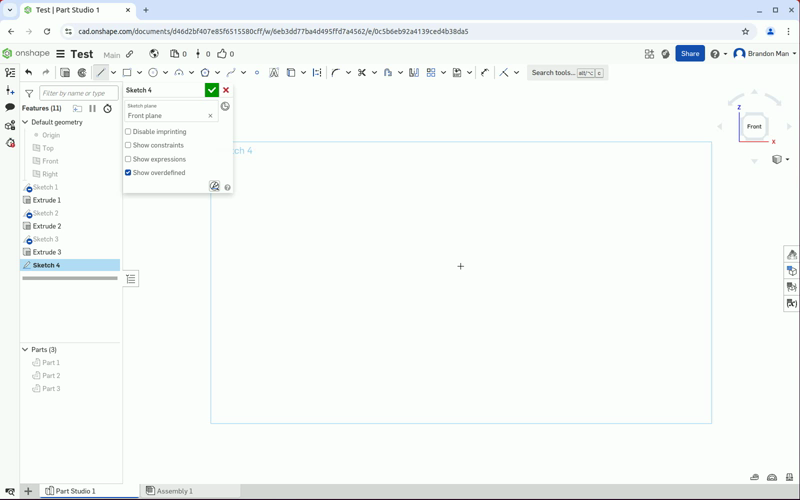
click(460, 265)
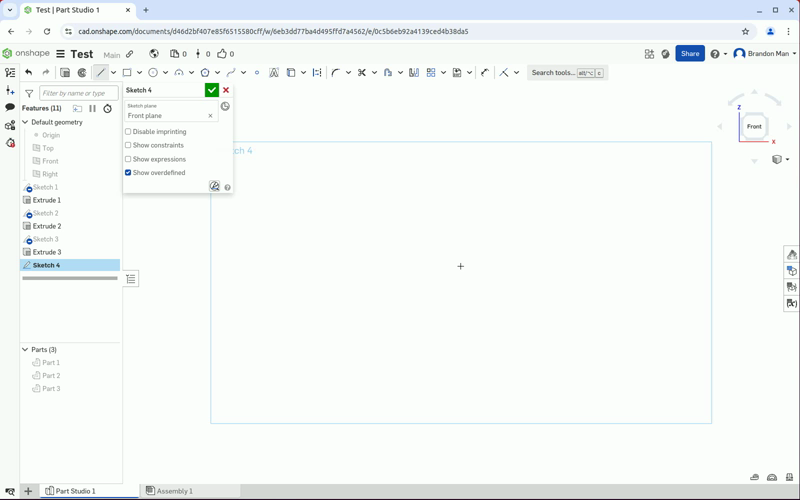
key_up(shift)
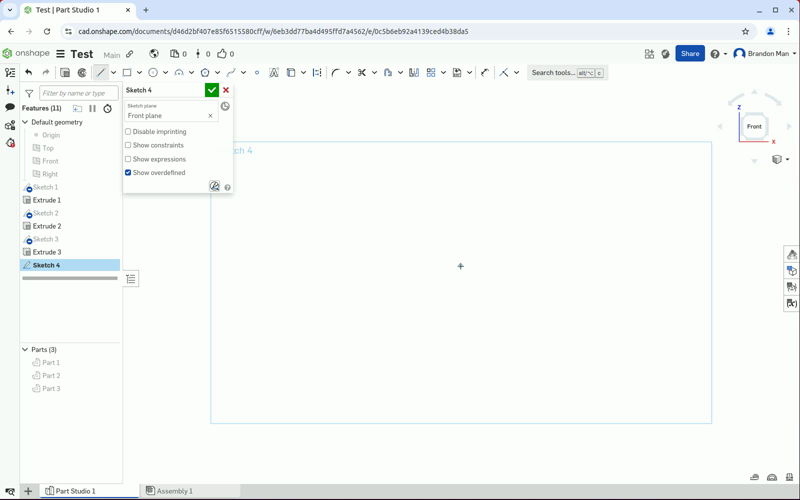
key_down(shift)
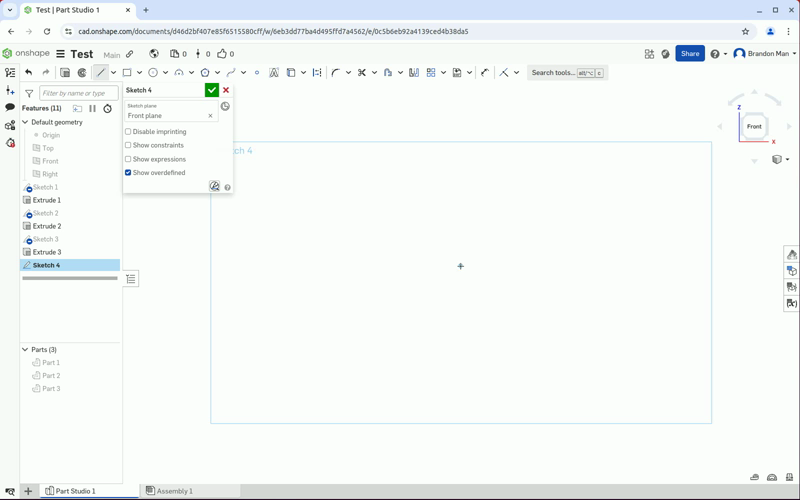
mouse_move(490, 265)
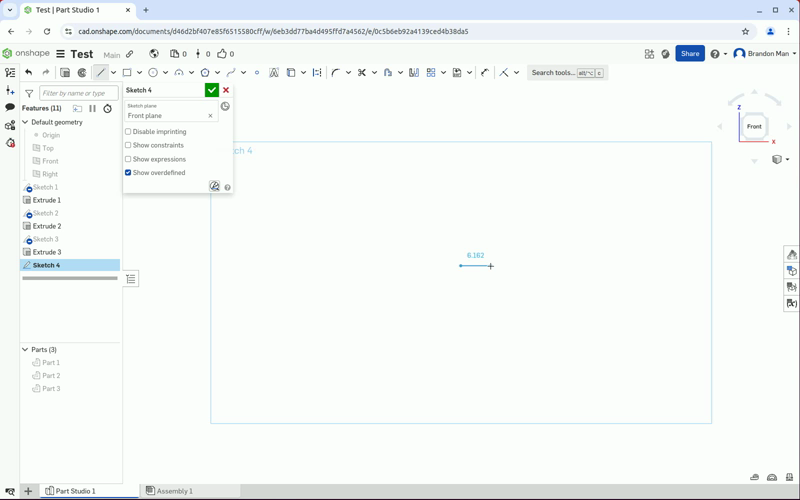
mouse_move(460, 238)
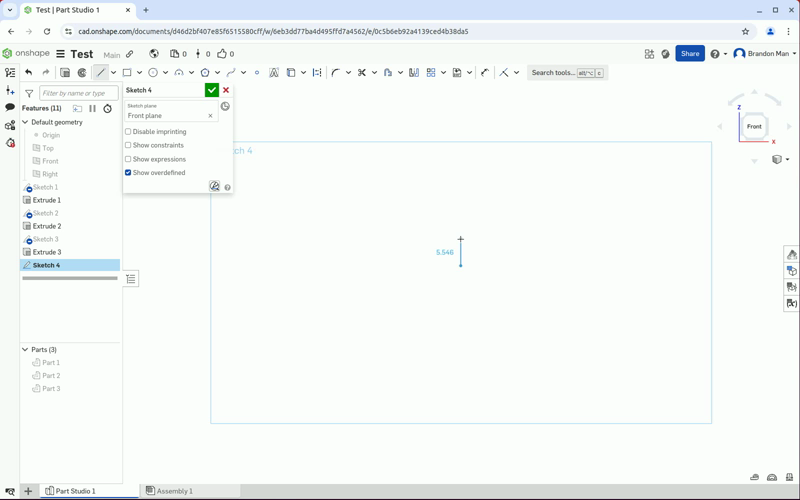
click(460, 238)
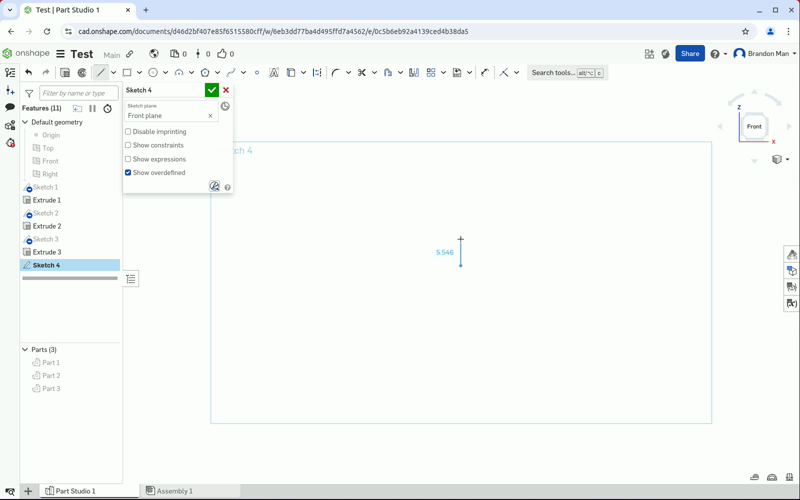
key_up(shift)
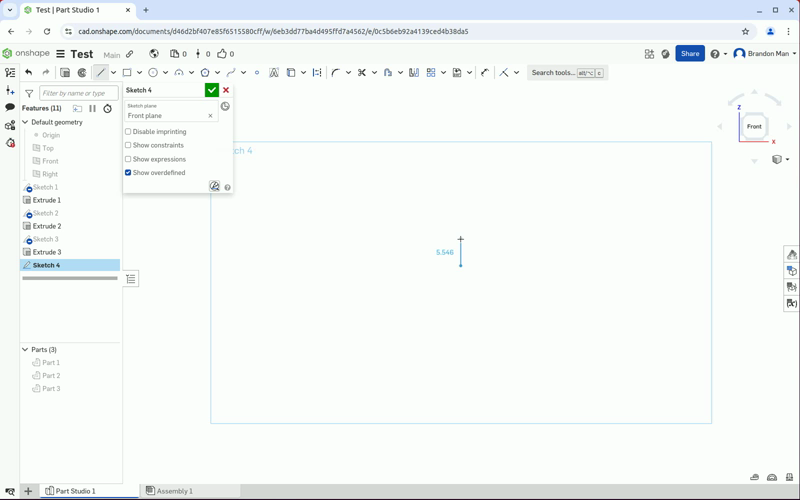
key_down(shift)
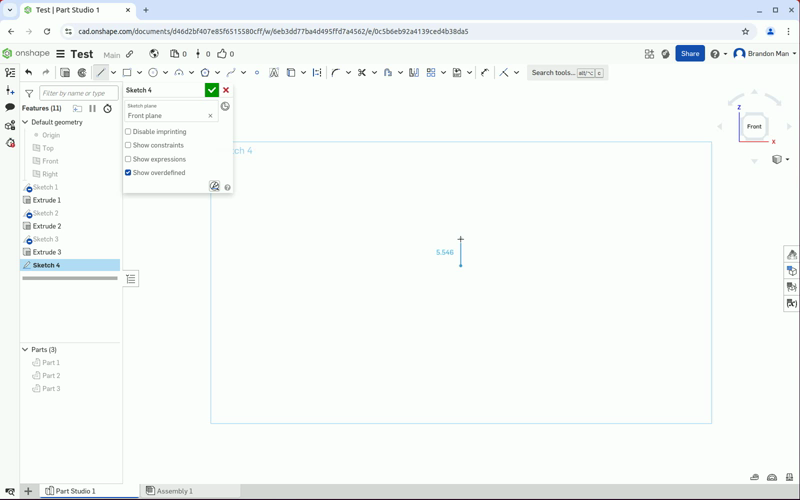
mouse_move(490, 238)
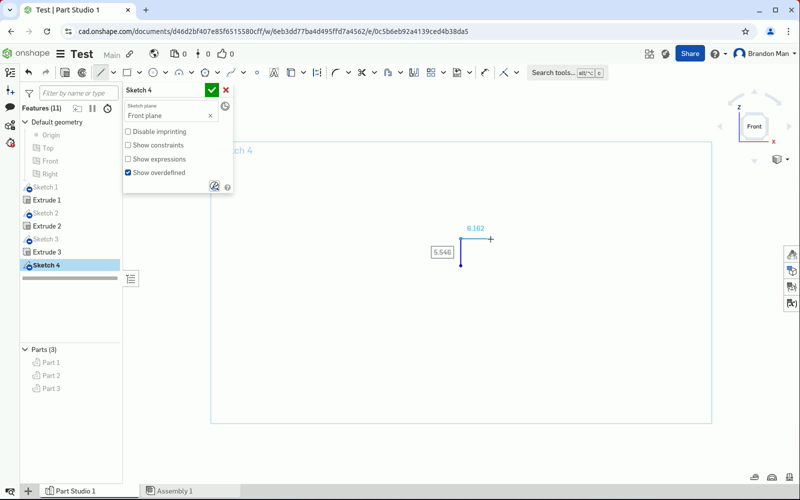
mouse_move(489, 267)
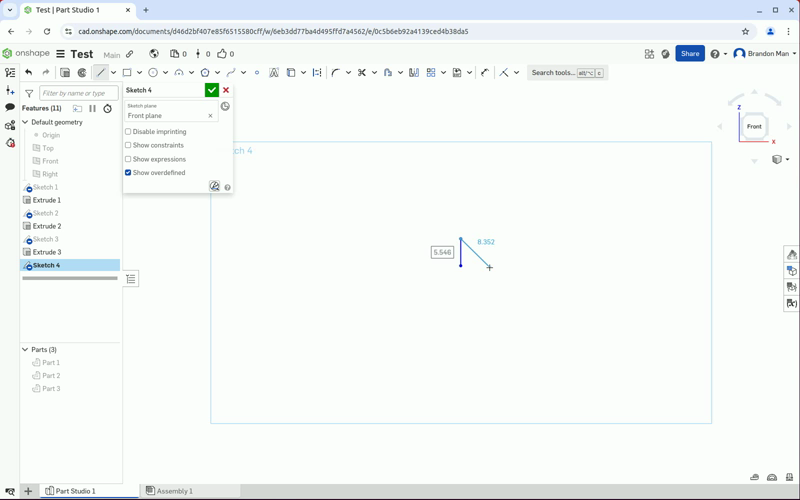
click(489, 267)
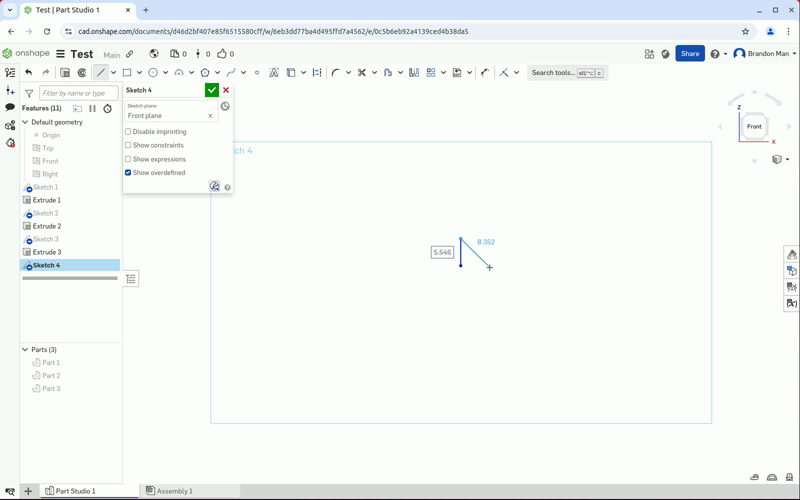
key_up(shift)
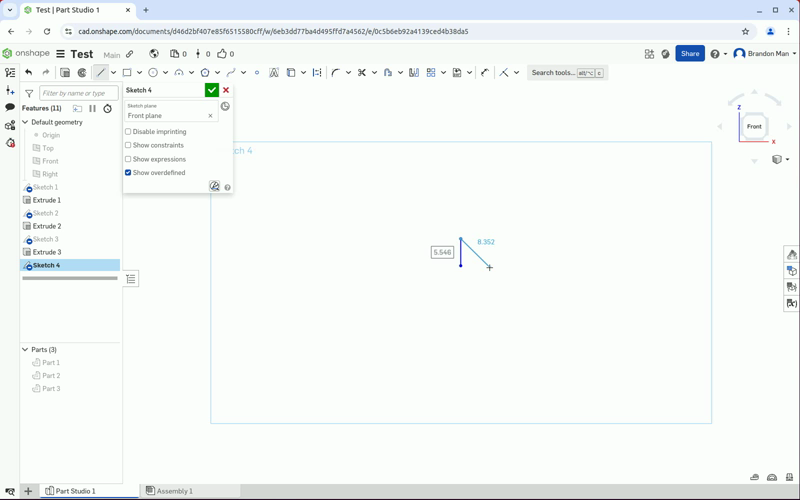
key_down(shift)
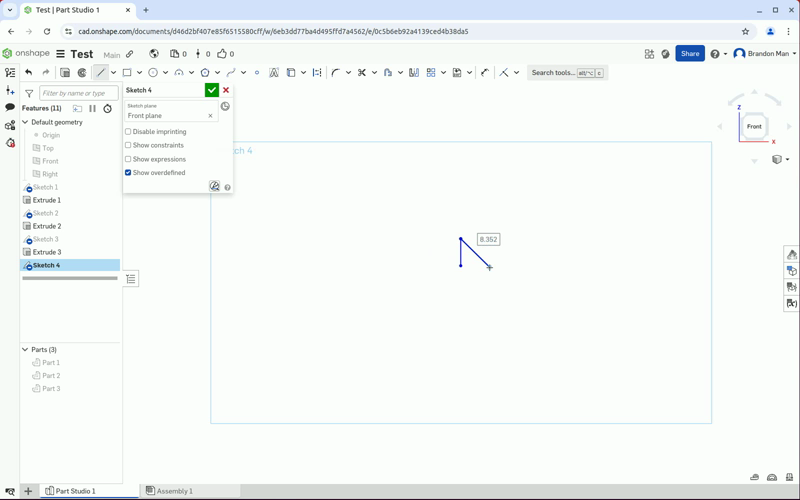
mouse_move(519, 267)
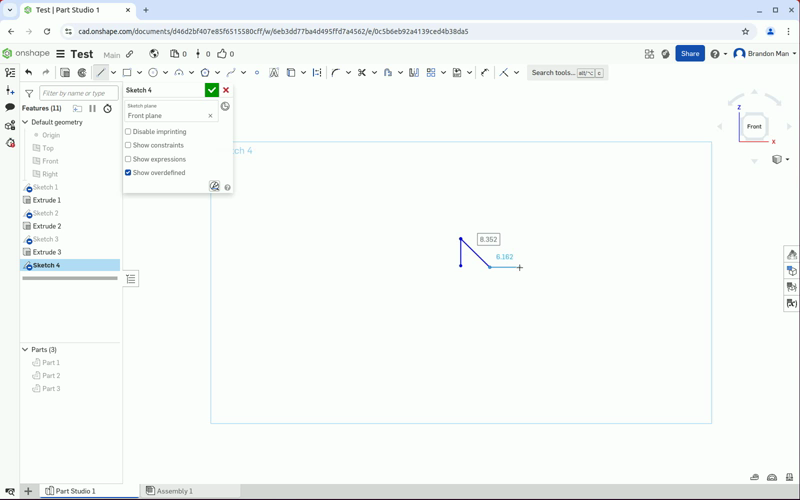
mouse_move(467, 267)
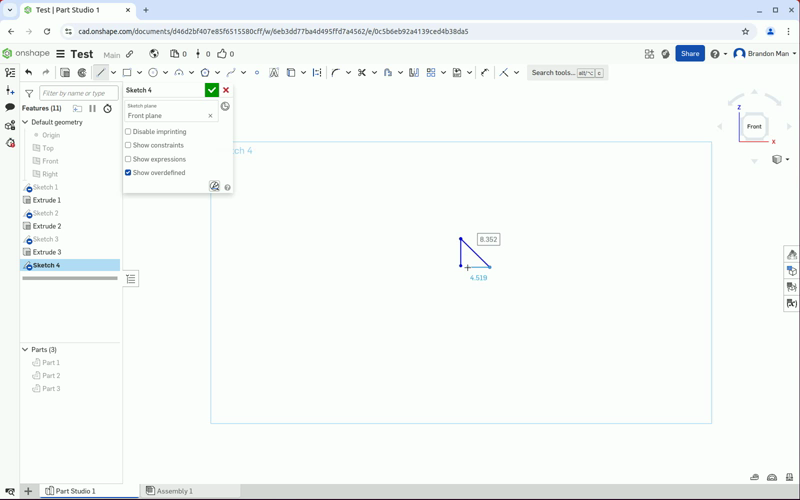
click(467, 267)
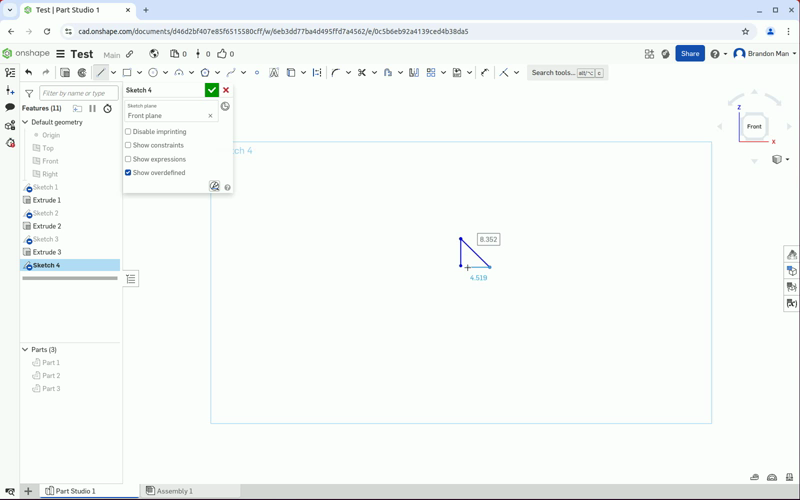
key_up(shift)
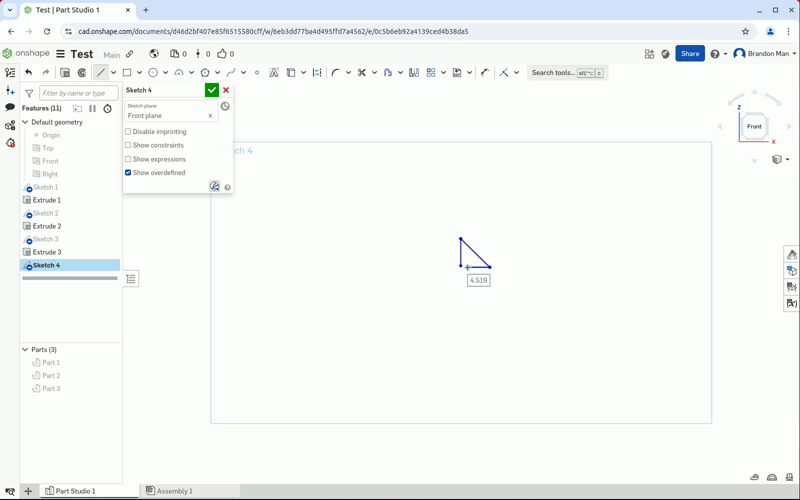
key_down(shift)
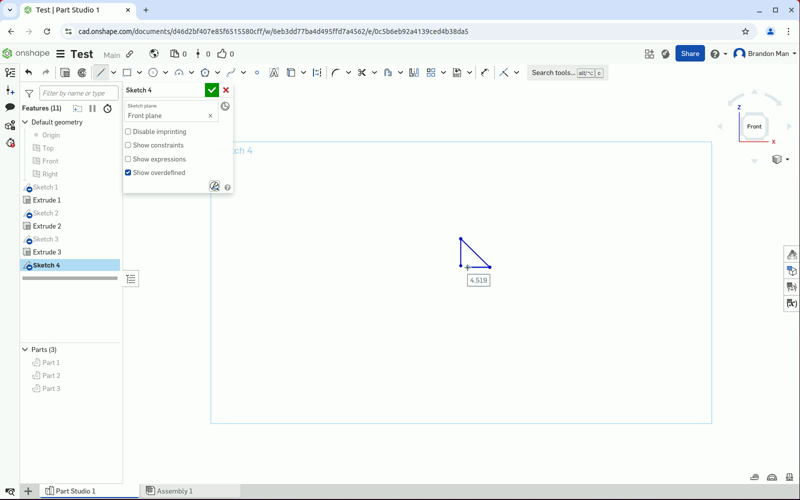
mouse_move(498, 267)
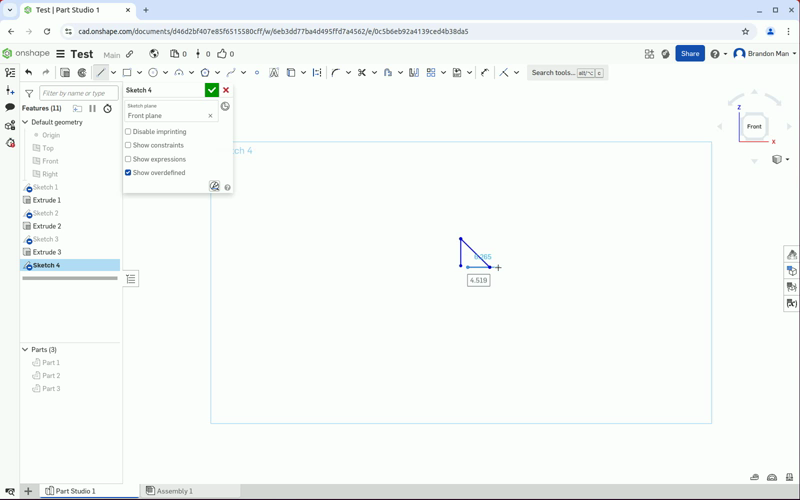
mouse_move(467, 265)
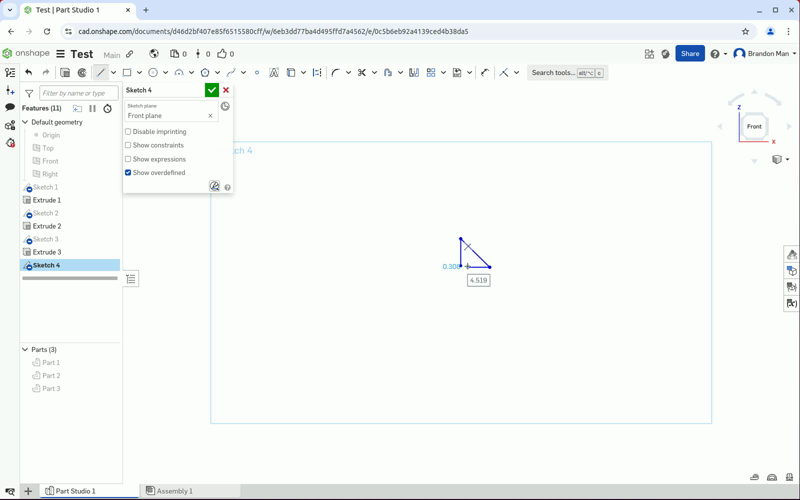
scroll(6)
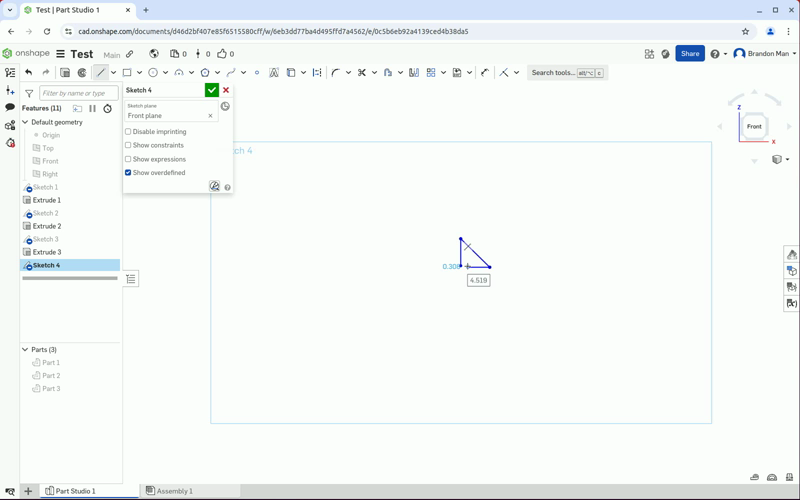
scroll(6)
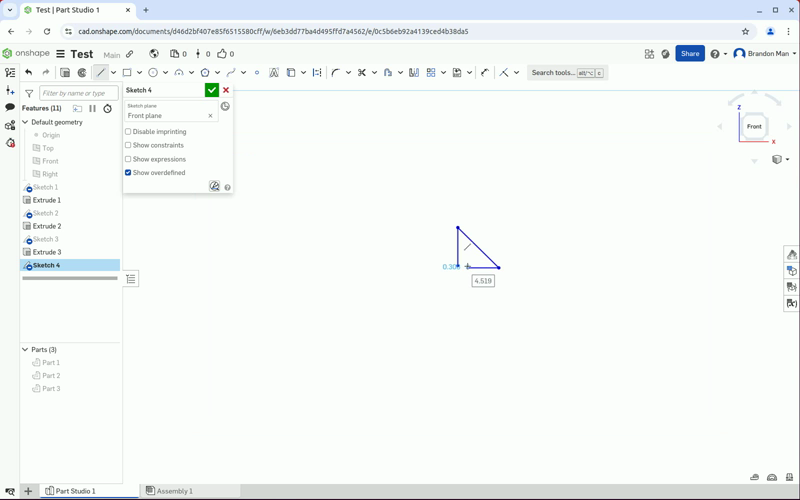
scroll(6)
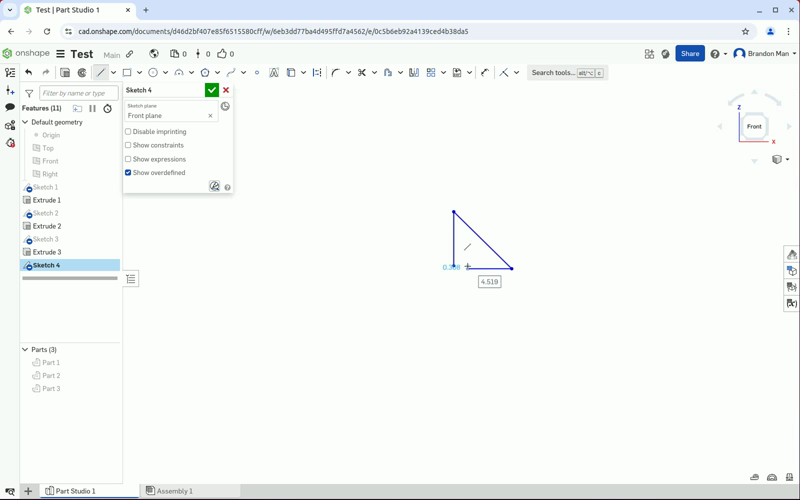
scroll(6)
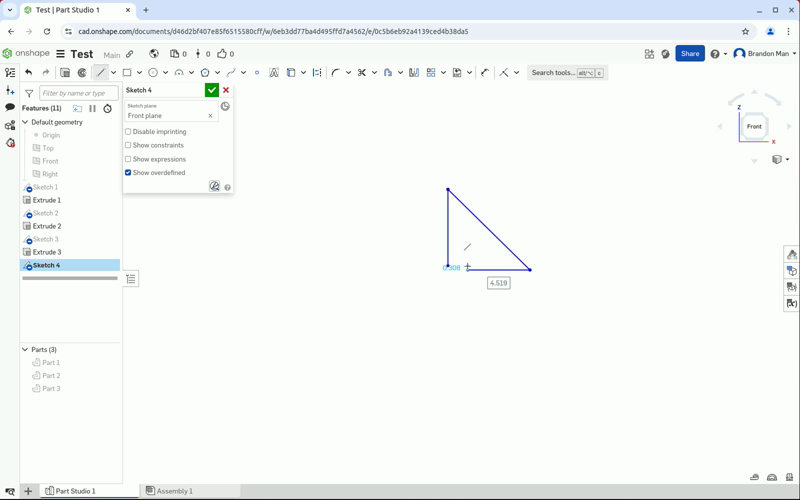
scroll(6)
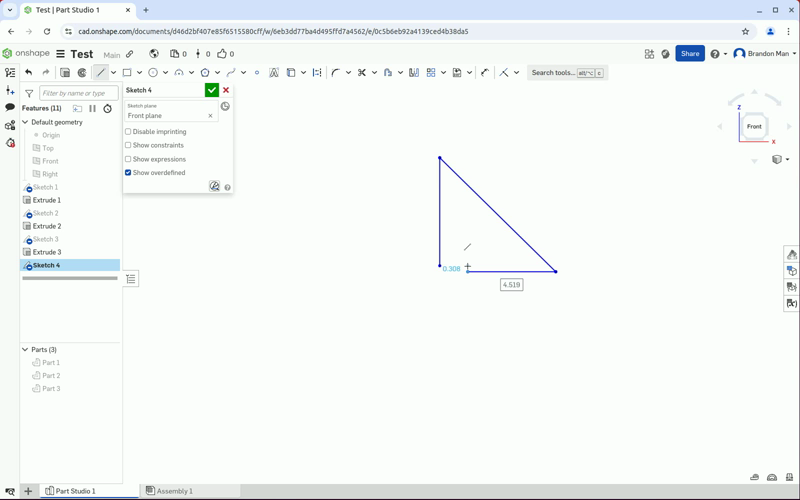
scroll(6)
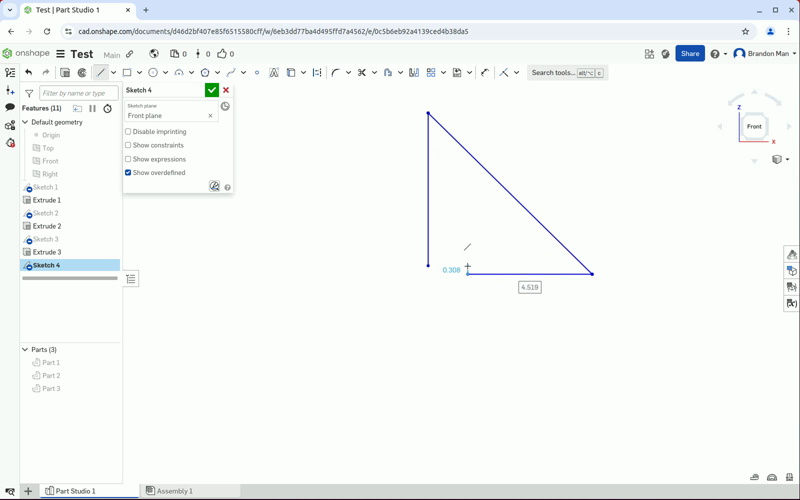
scroll(6)
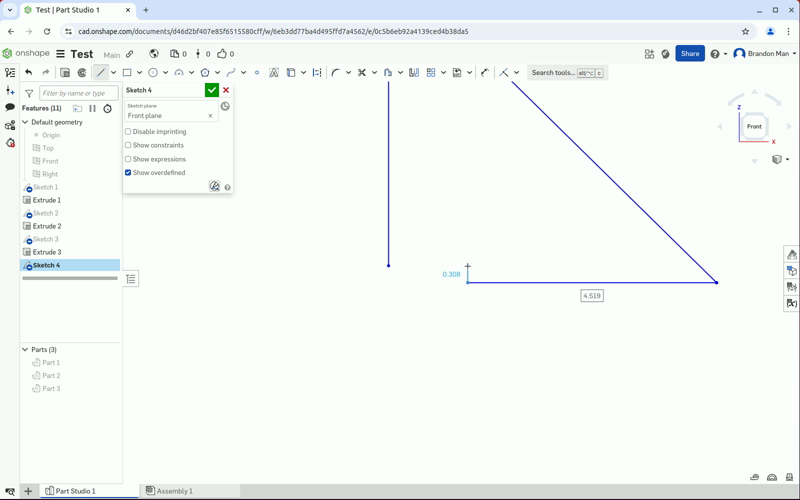
click(467, 265)
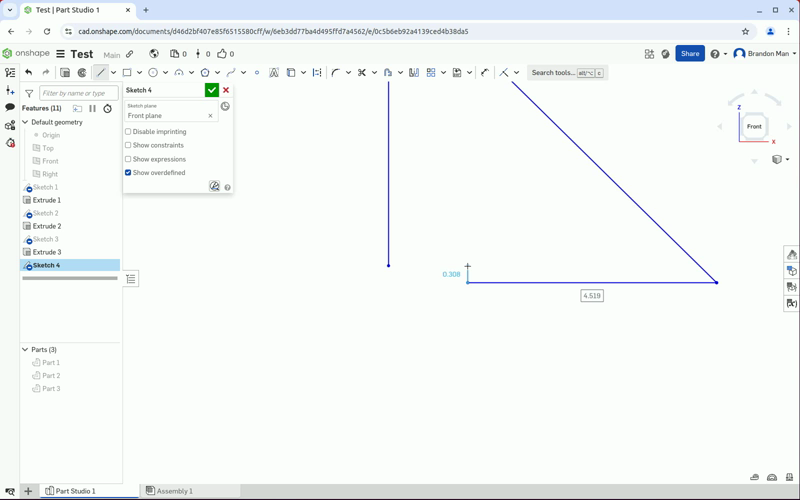
scroll(-6)
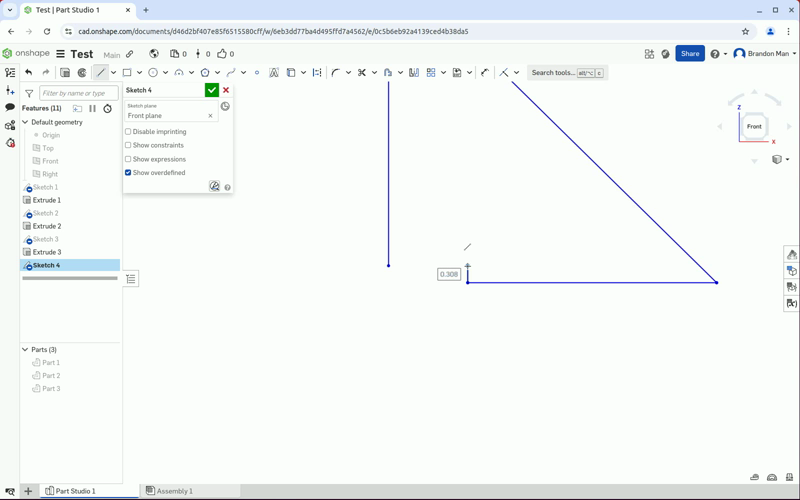
scroll(-6)
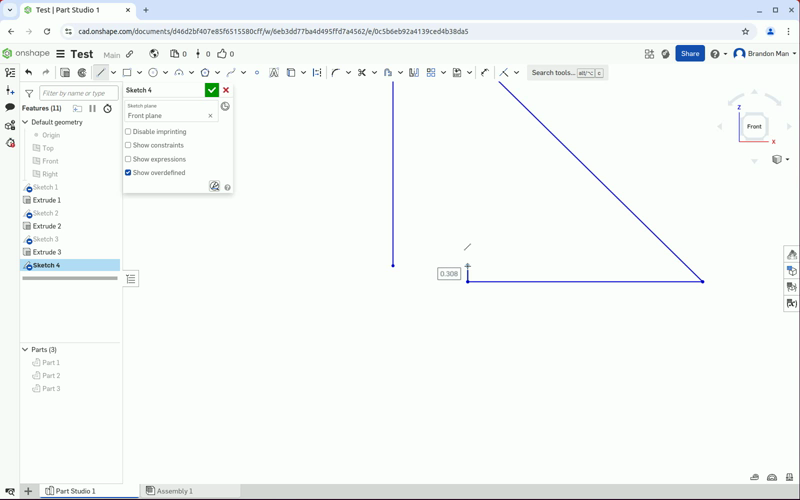
scroll(-6)
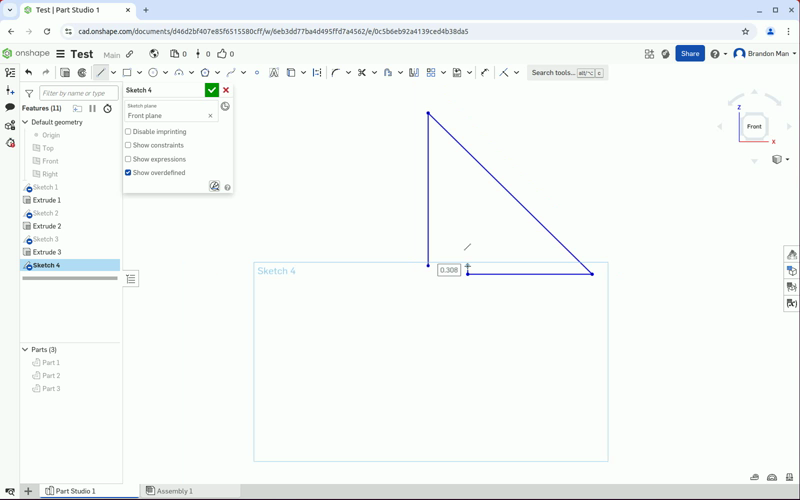
scroll(-6)
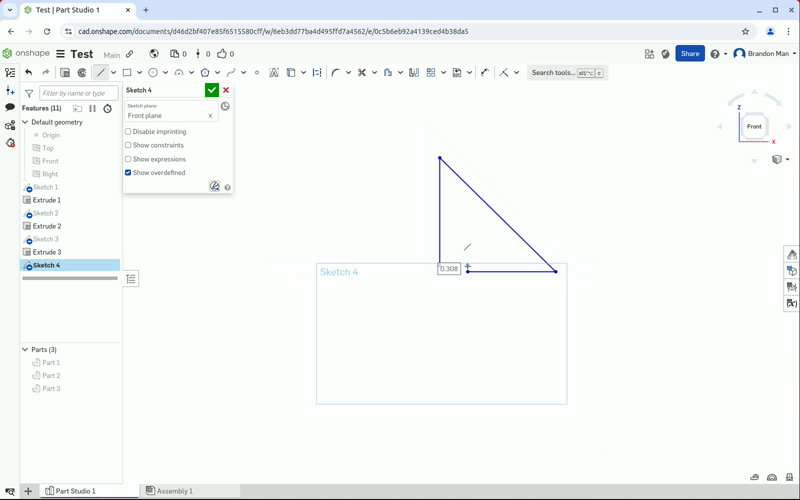
scroll(-6)
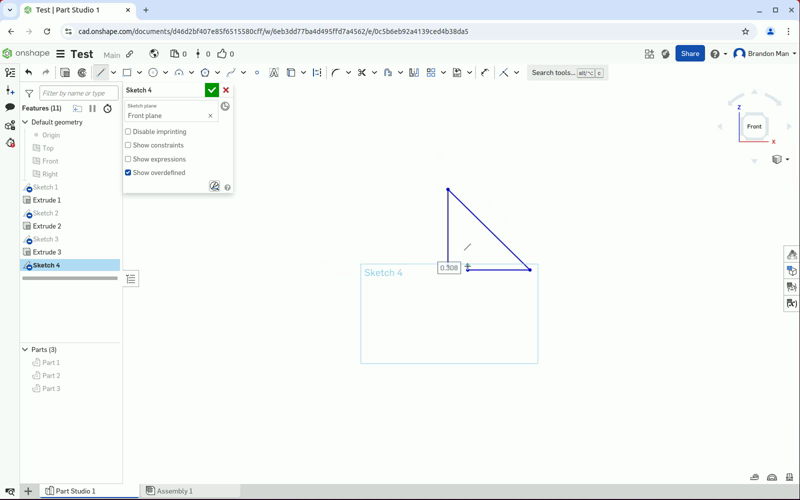
scroll(-6)
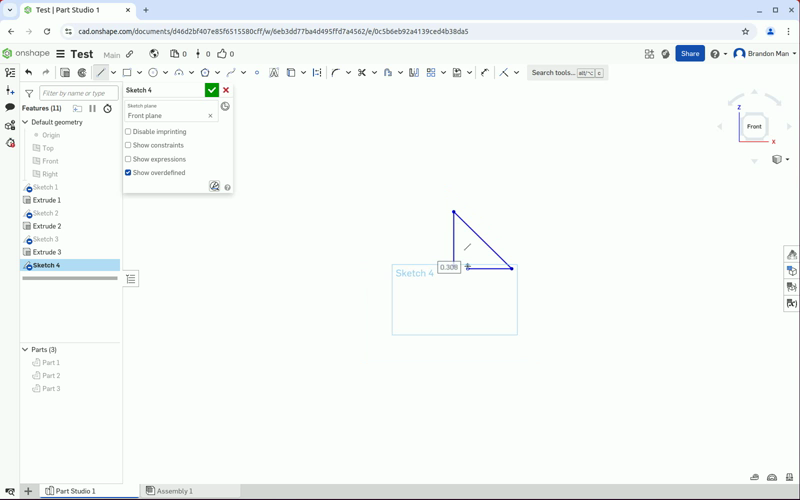
scroll(-6)
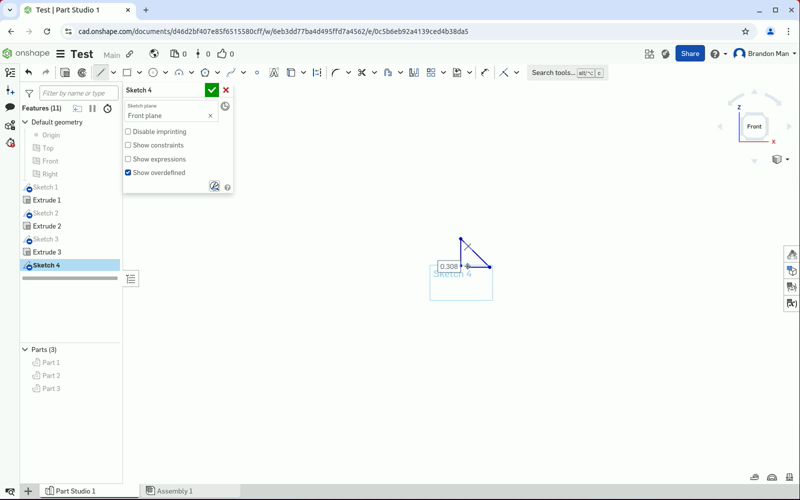
key_up(shift)
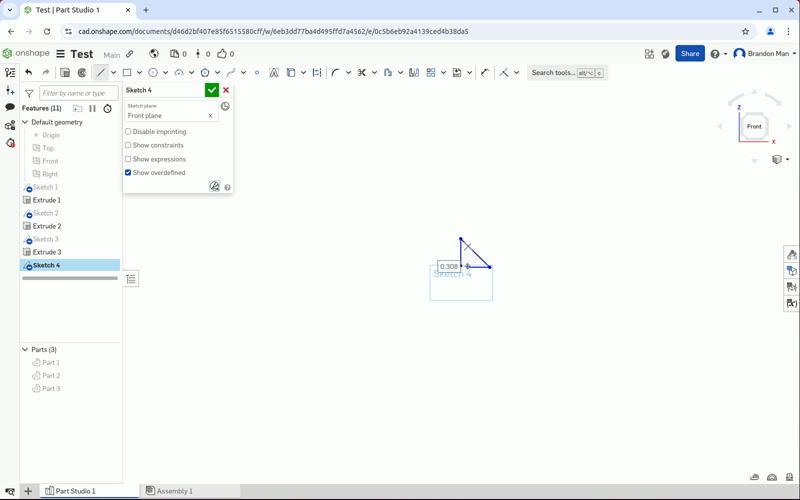
key_down(shift)
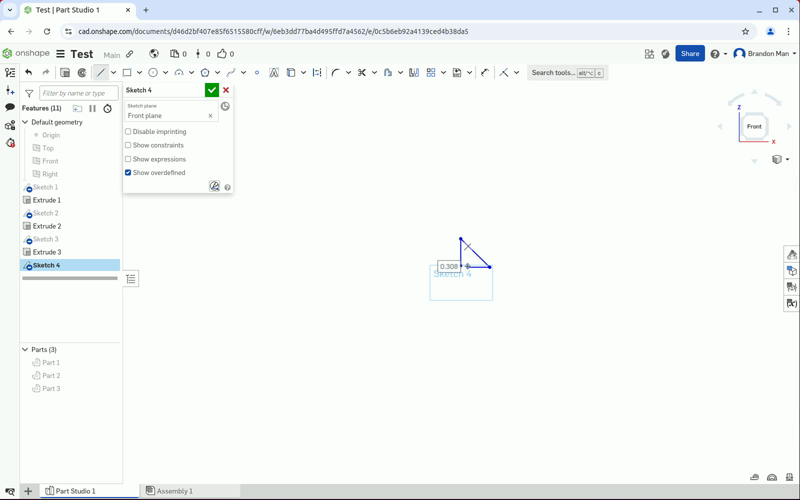
mouse_move(498, 265)
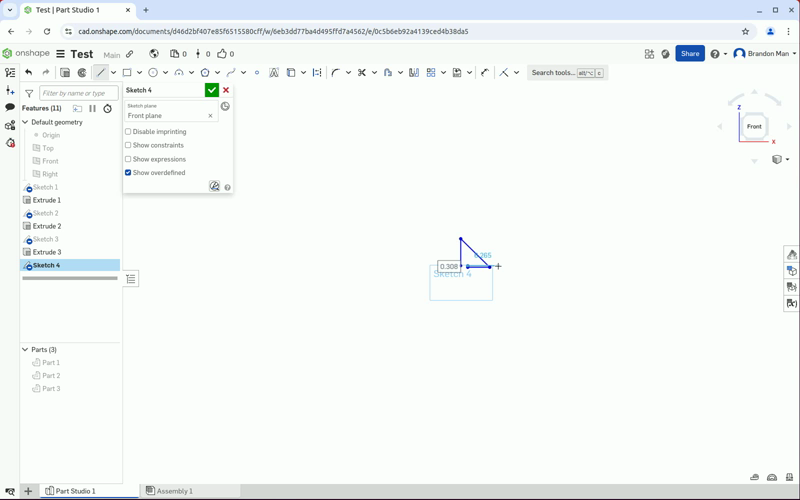
mouse_move(460, 265)
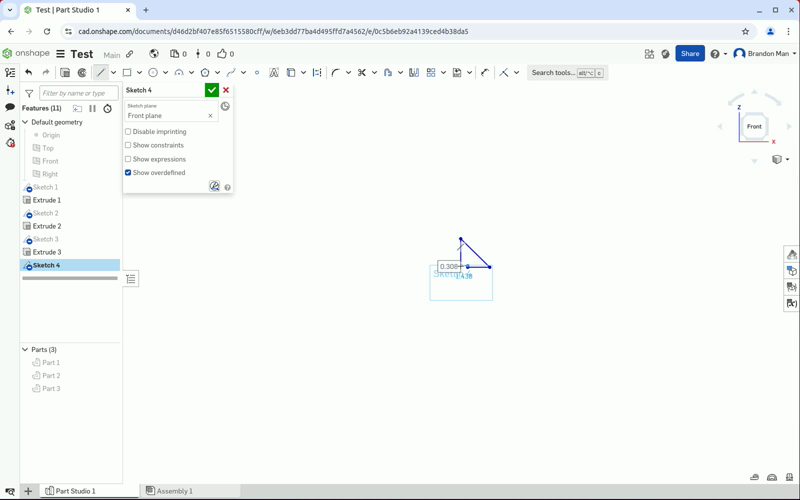
scroll(6)
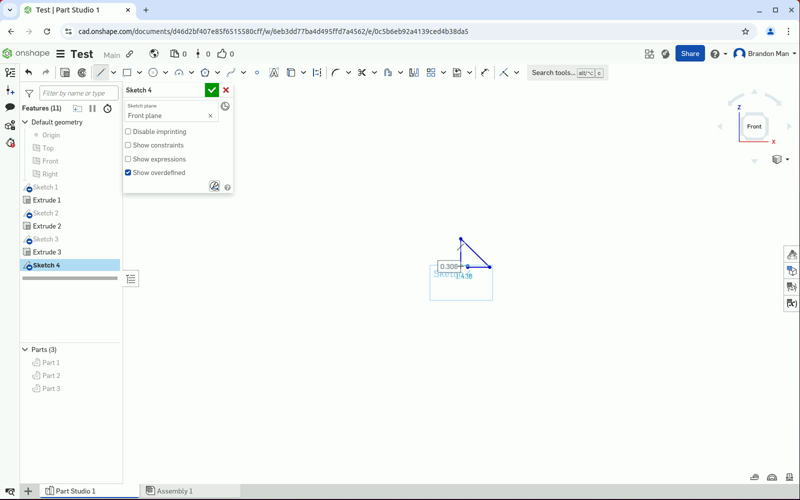
scroll(6)
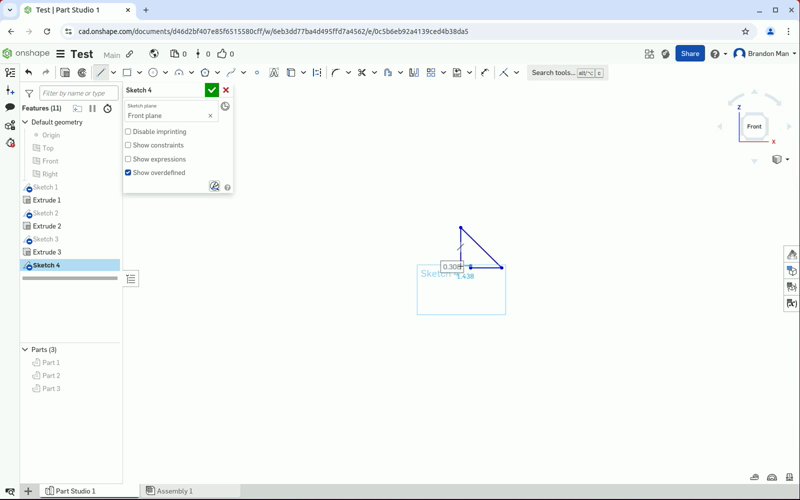
scroll(6)
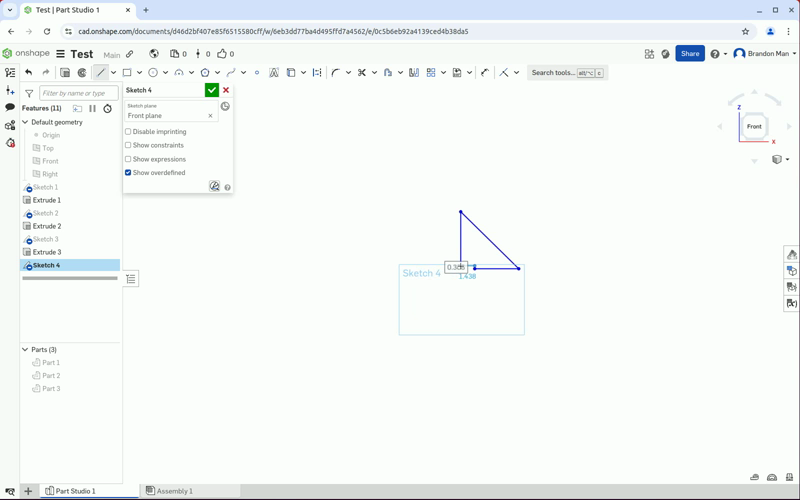
scroll(6)
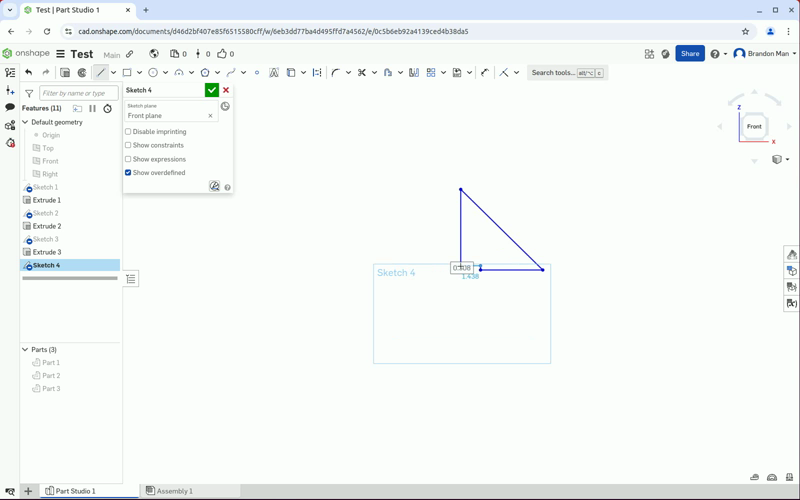
scroll(6)
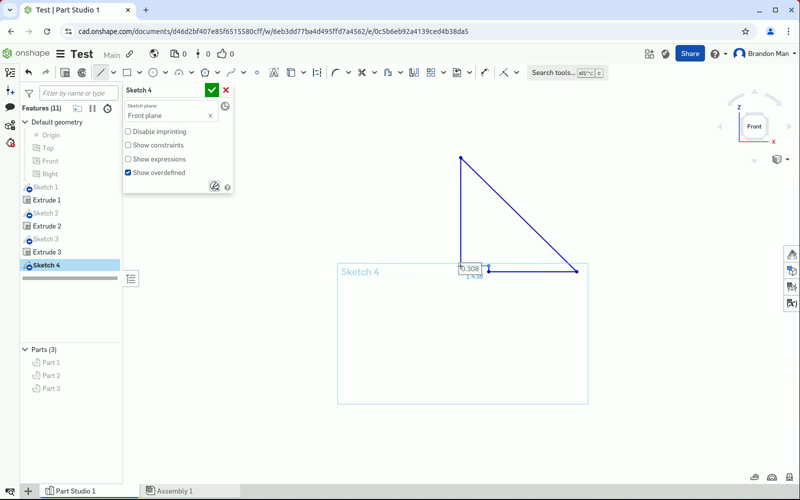
scroll(6)
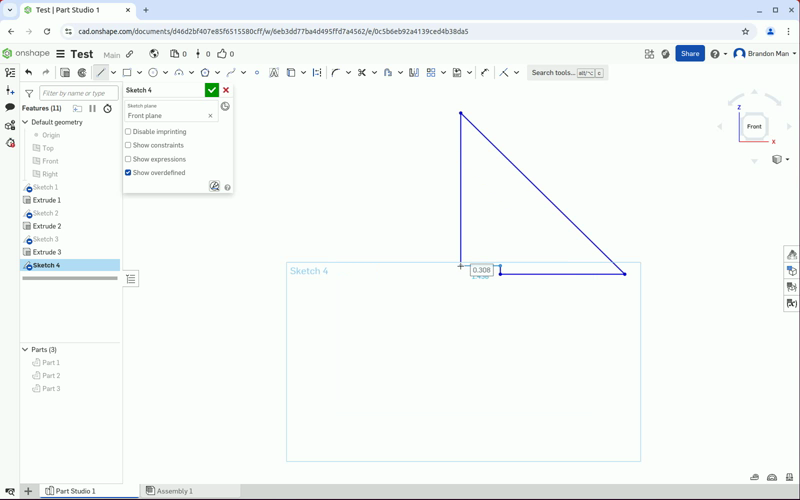
scroll(6)
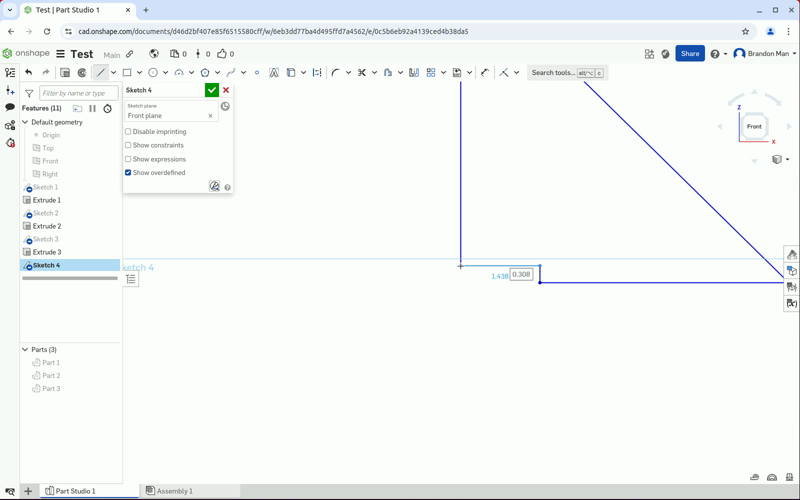
click(460, 265)
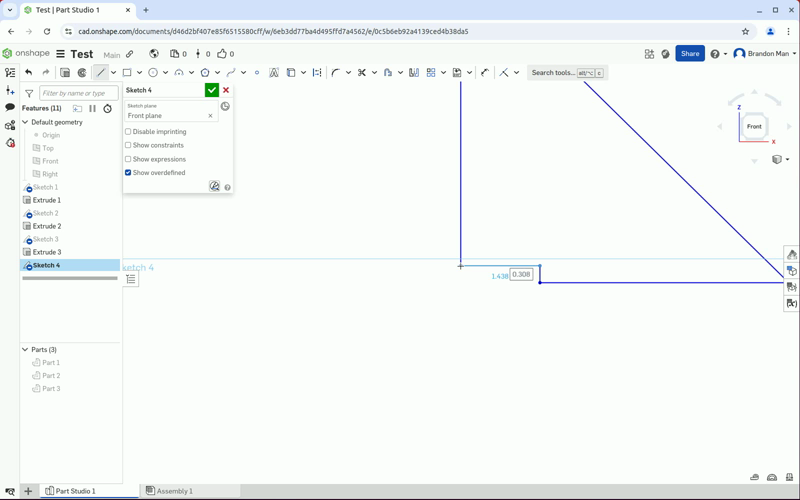
scroll(-6)
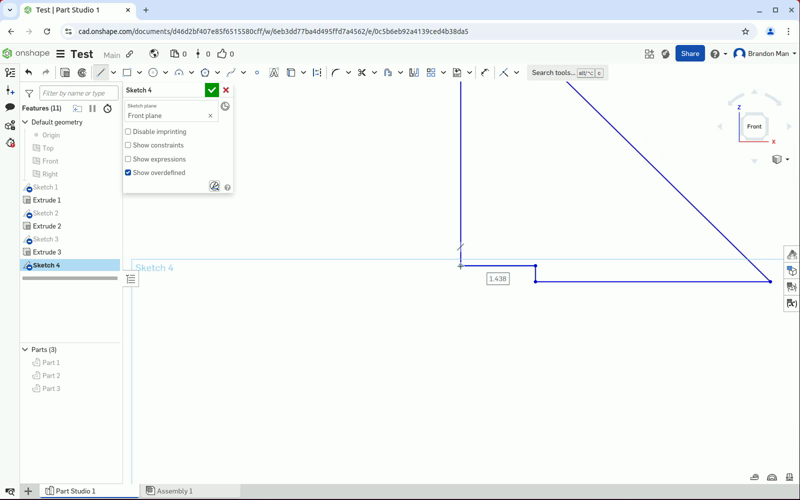
scroll(-6)
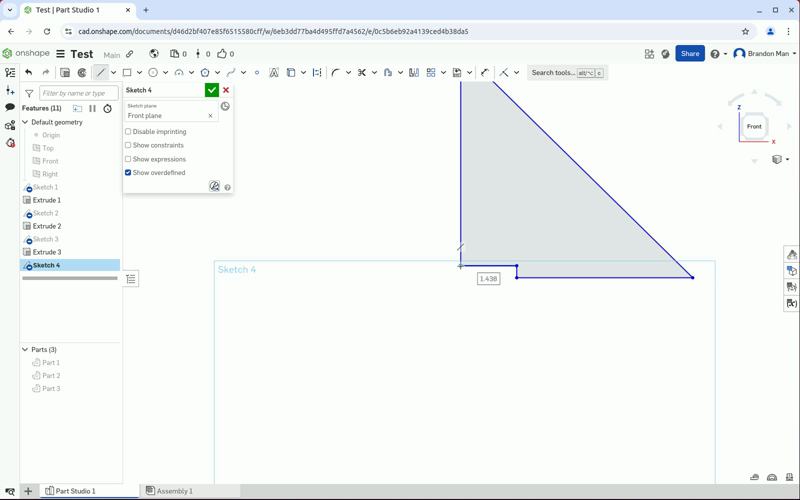
scroll(-6)
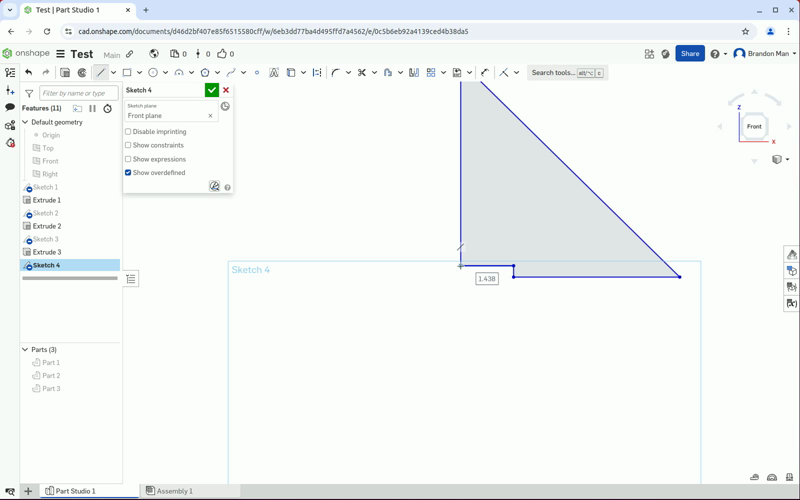
scroll(-6)
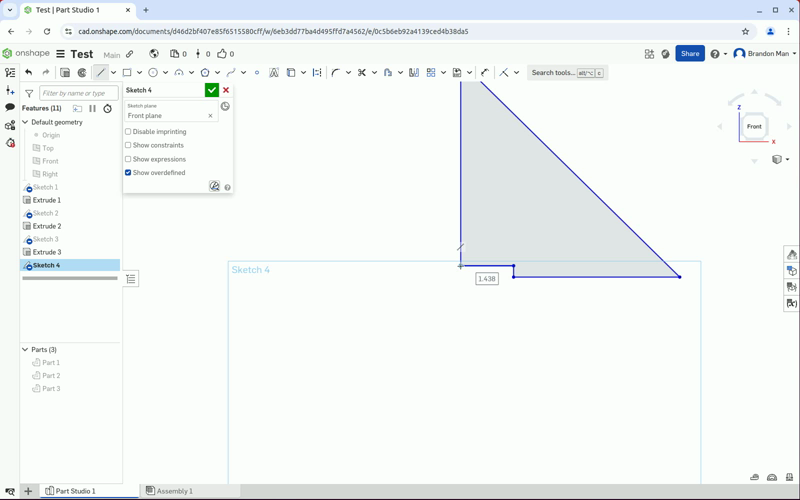
scroll(-6)
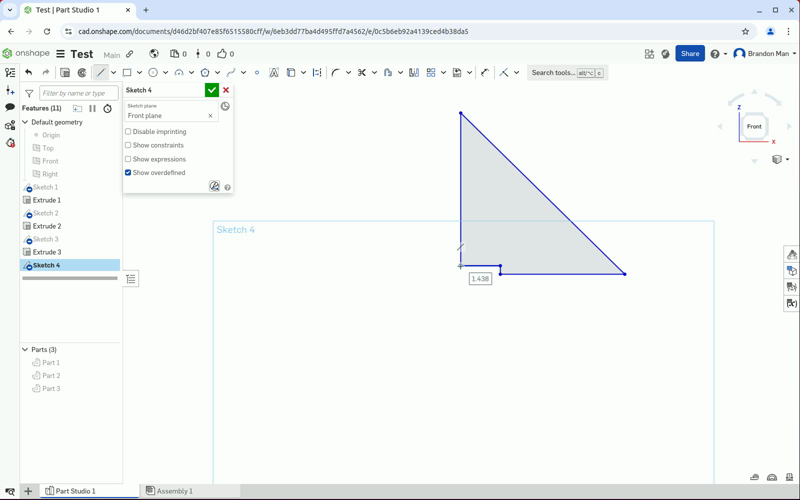
scroll(-6)
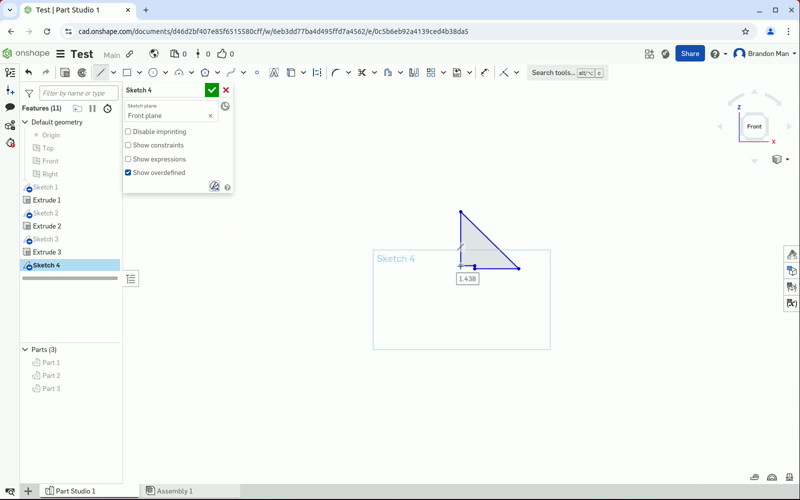
scroll(-6)
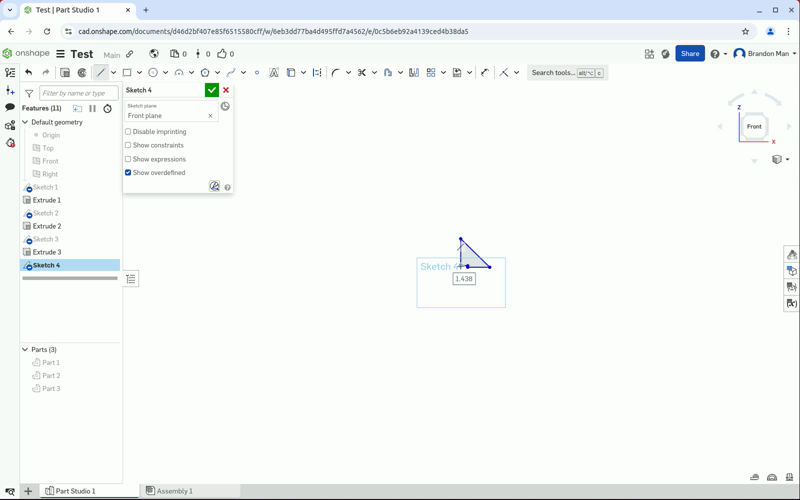
key_up(shift)
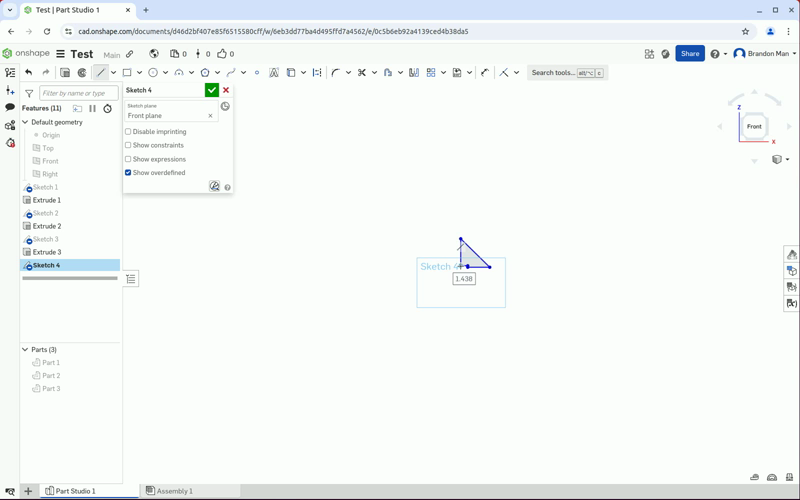
key(esc)
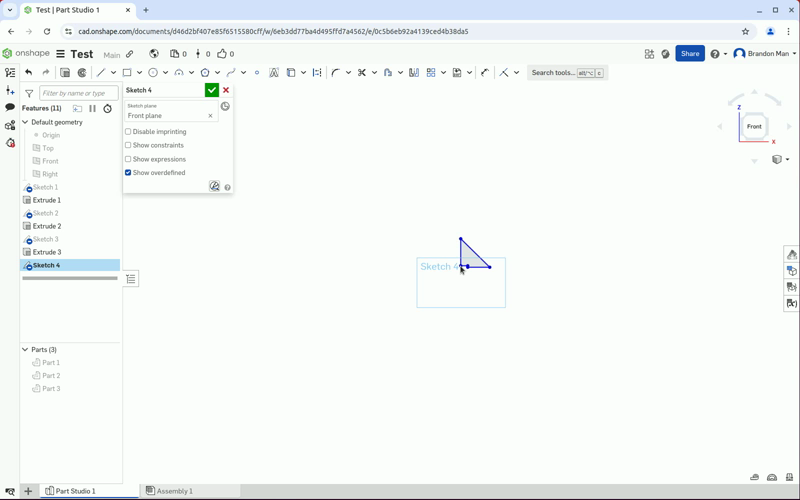
mouse_move(487, 265)
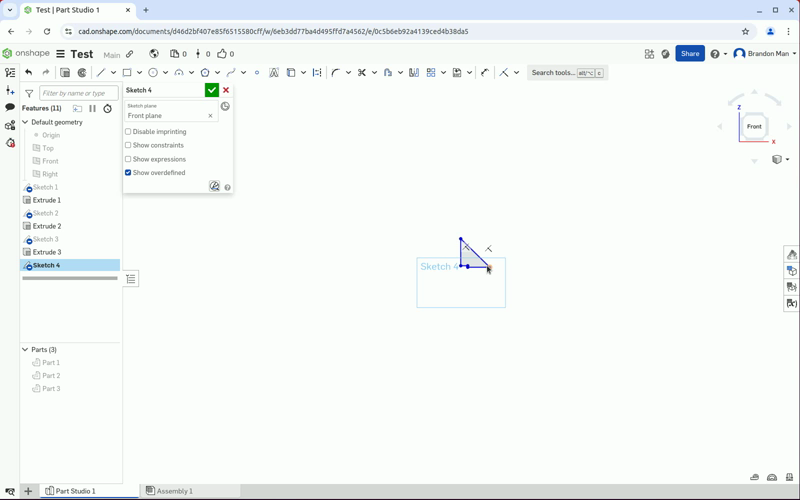
scroll(6)
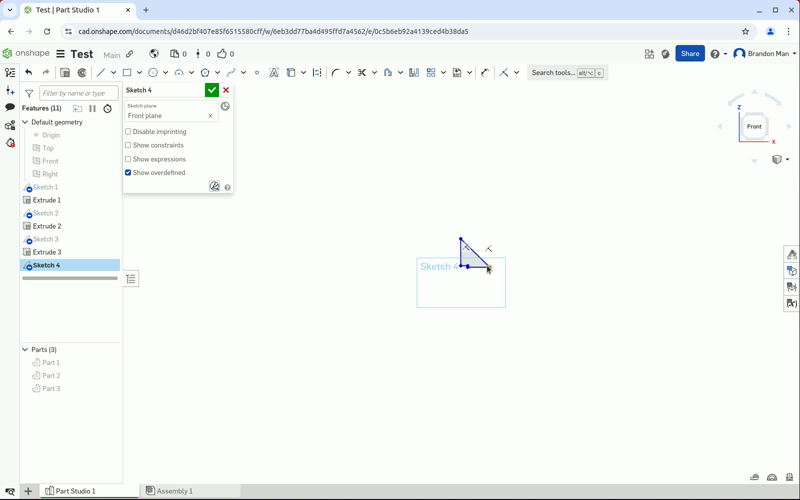
scroll(6)
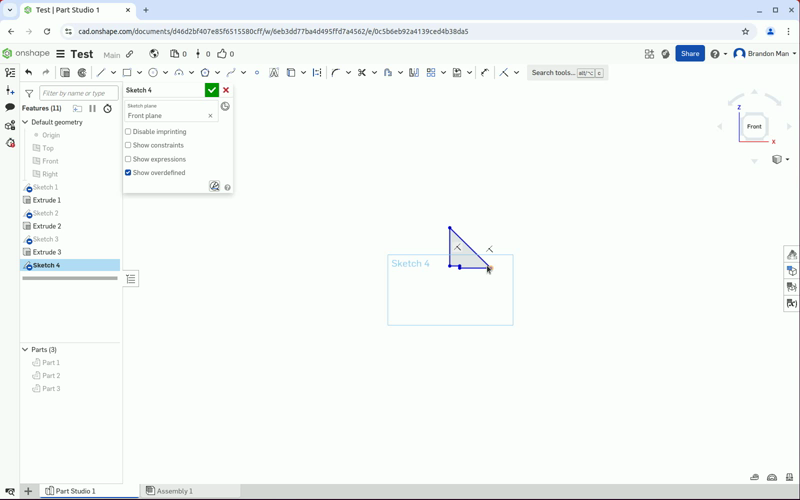
scroll(6)
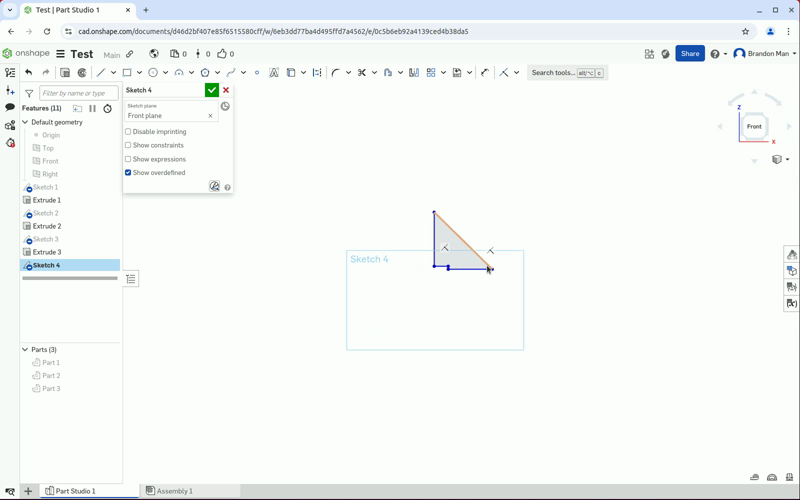
scroll(6)
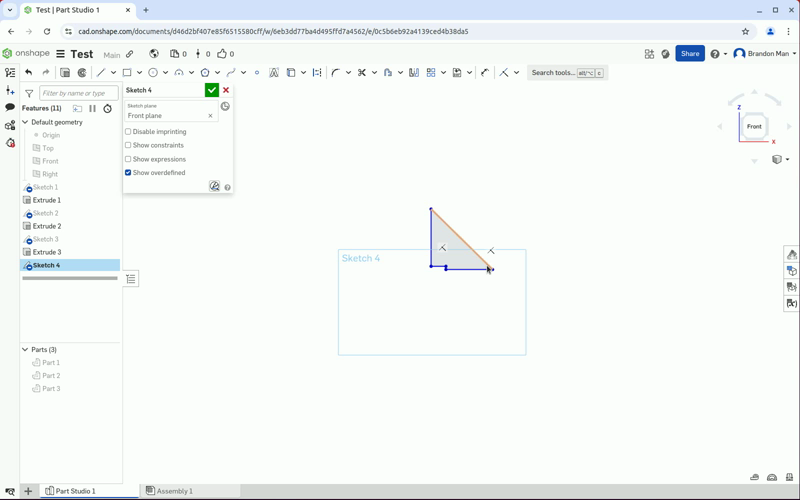
scroll(6)
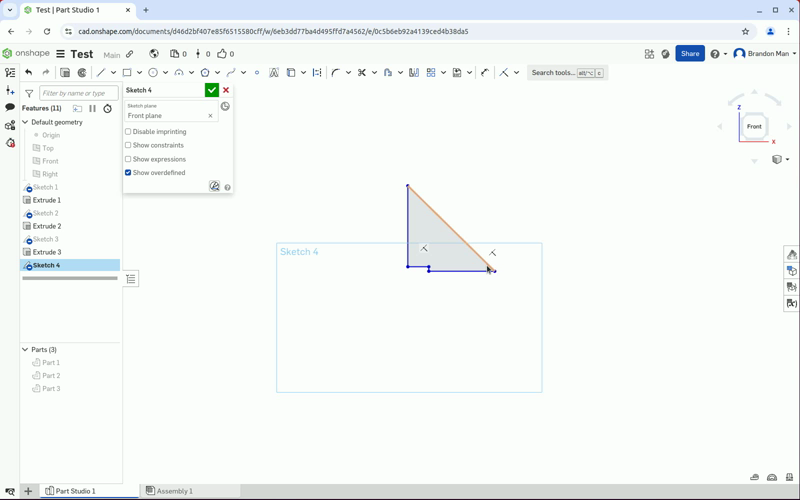
scroll(6)
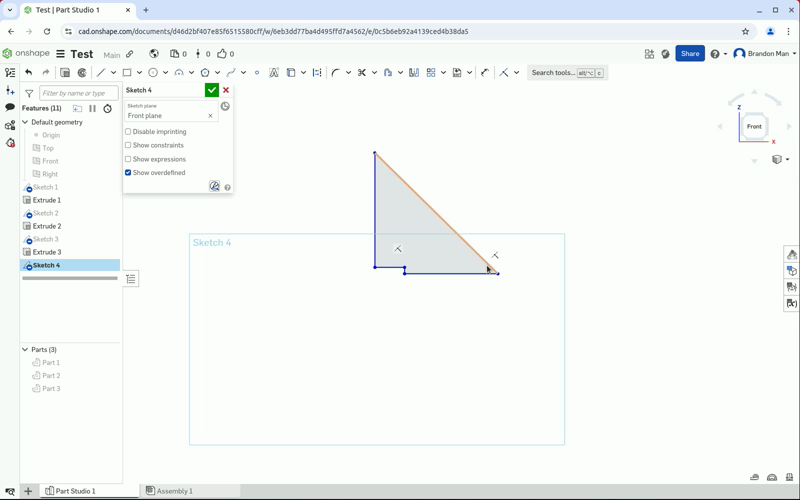
scroll(6)
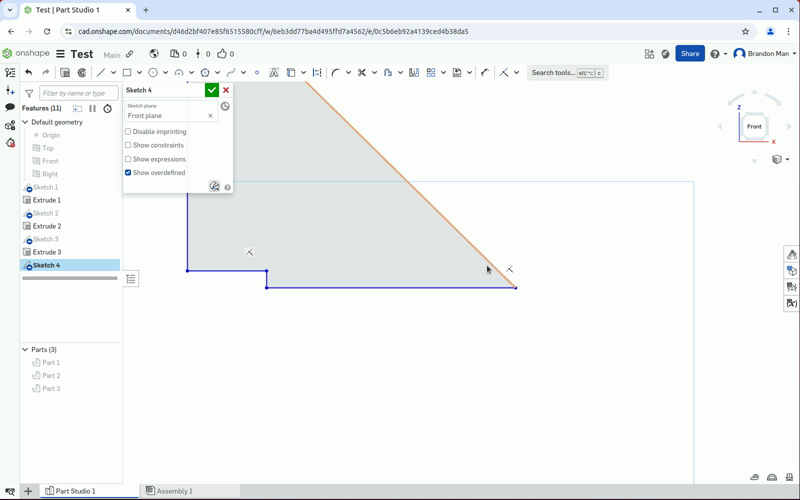
click(487, 265)
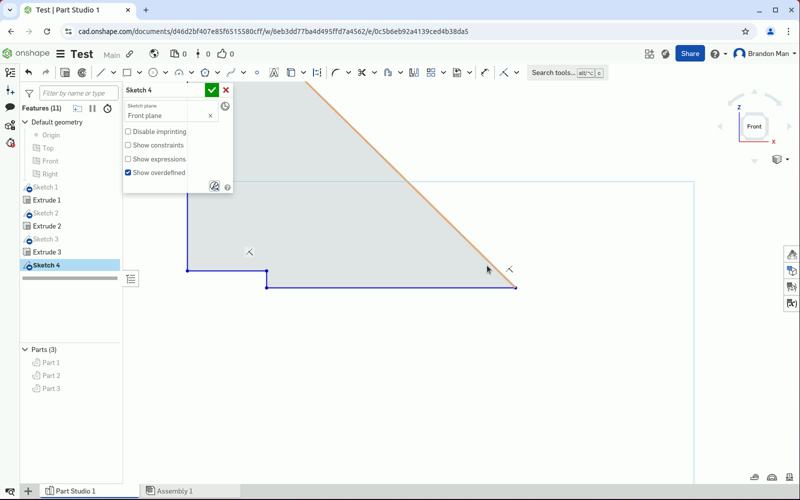
scroll(-6)
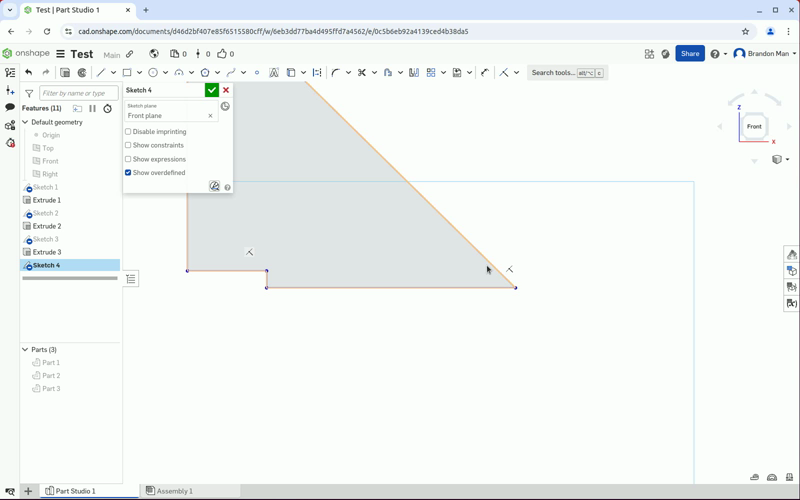
scroll(-6)
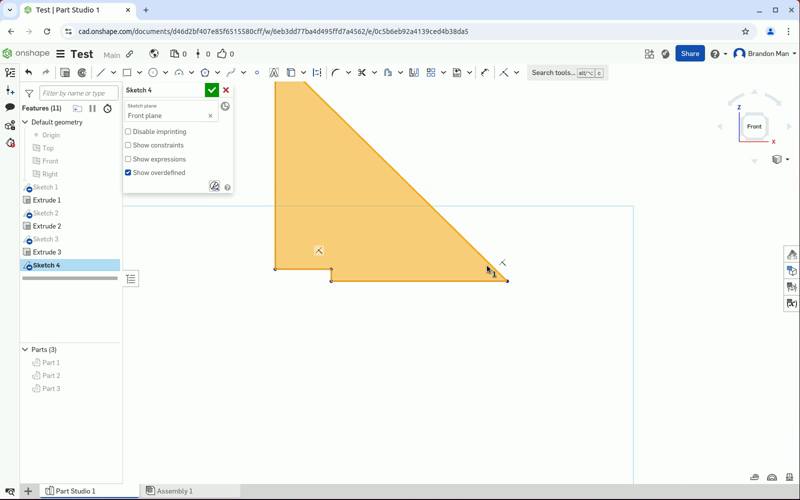
scroll(-6)
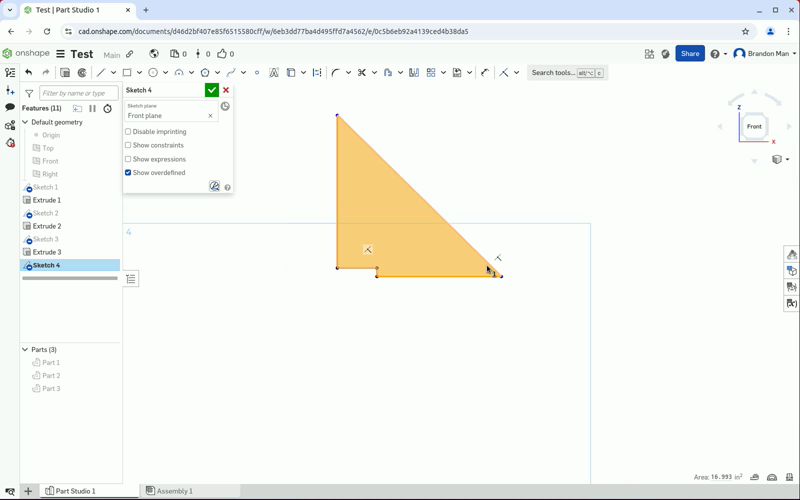
scroll(-6)
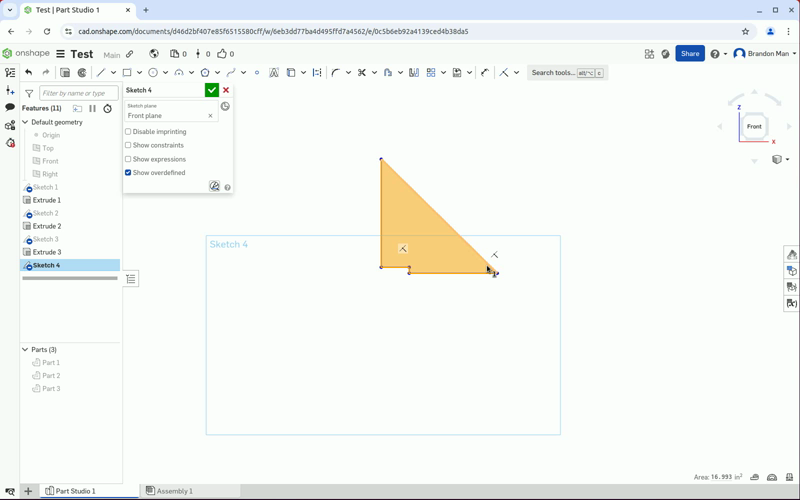
scroll(-6)
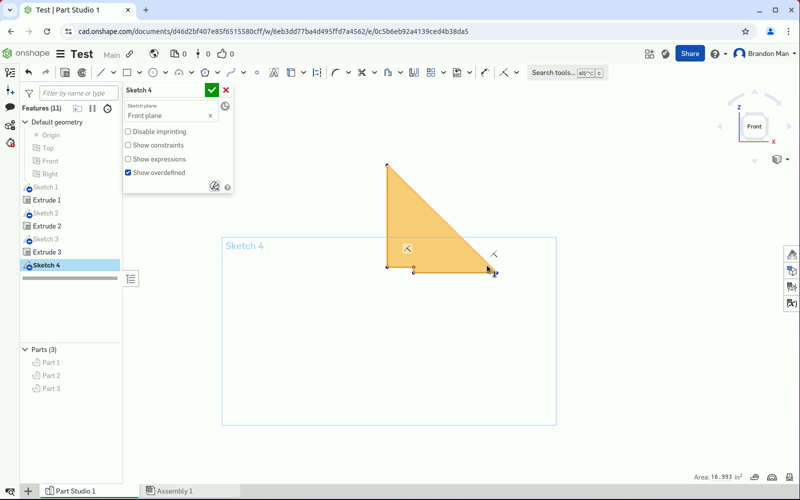
scroll(-6)
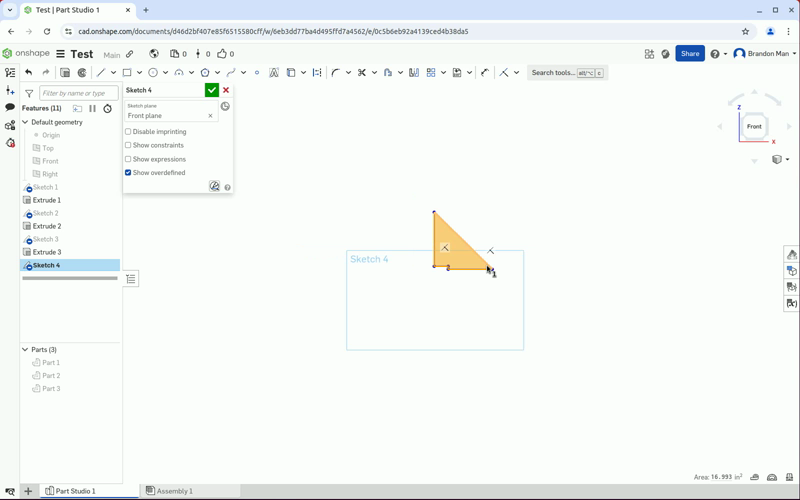
scroll(-6)
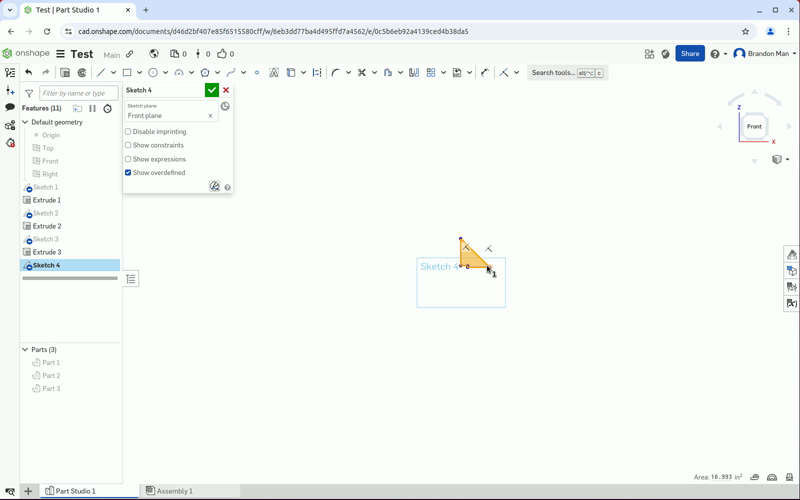
mouse_move(73, 352)
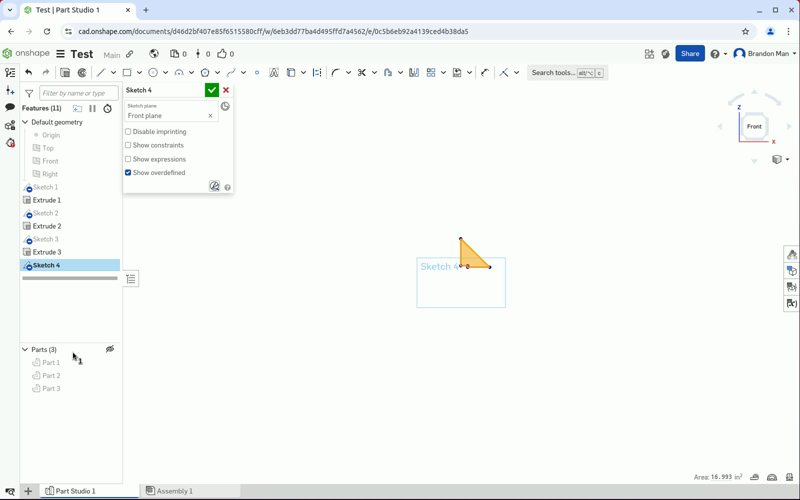
key(shift+y)
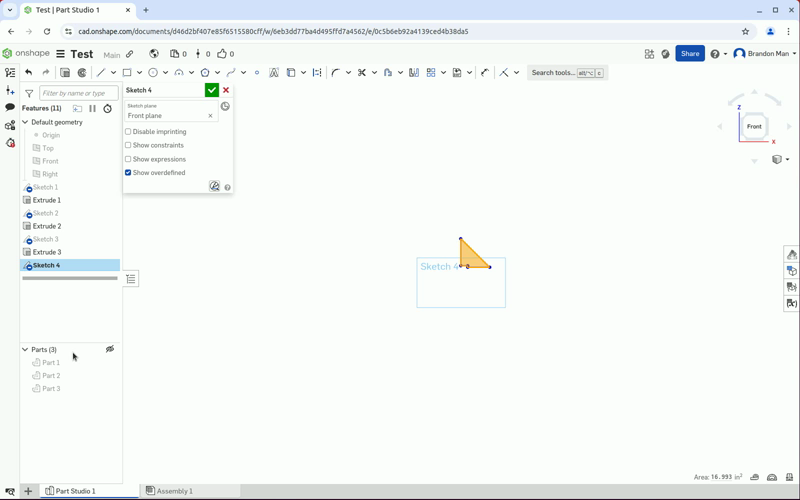
key(shift+e)
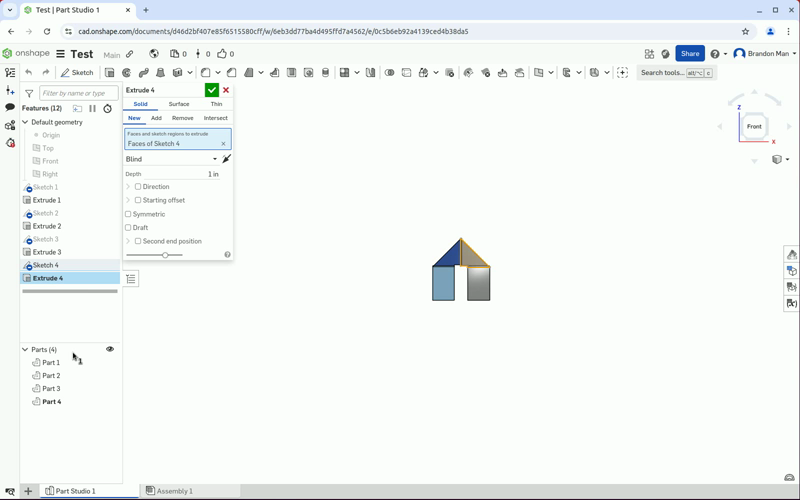
mouse_move(143, 106)
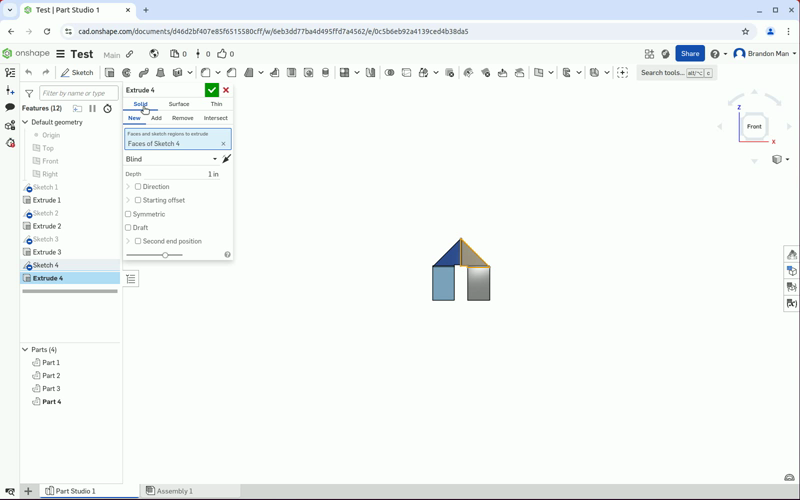
click(143, 106)
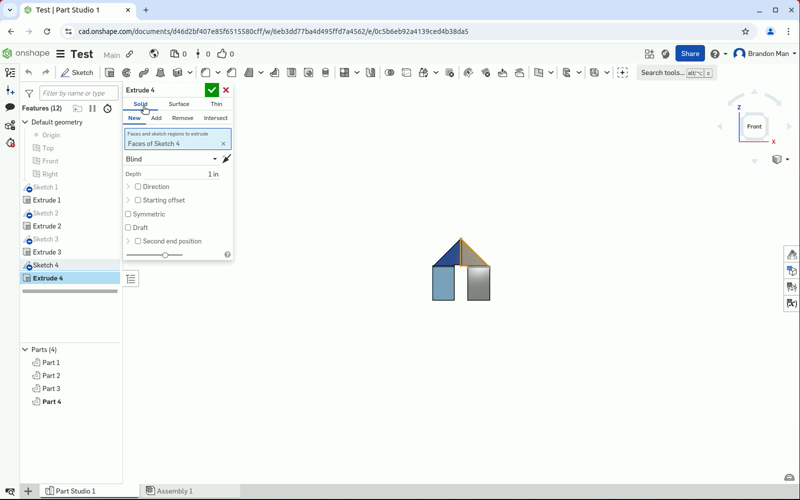
mouse_move(137, 120)
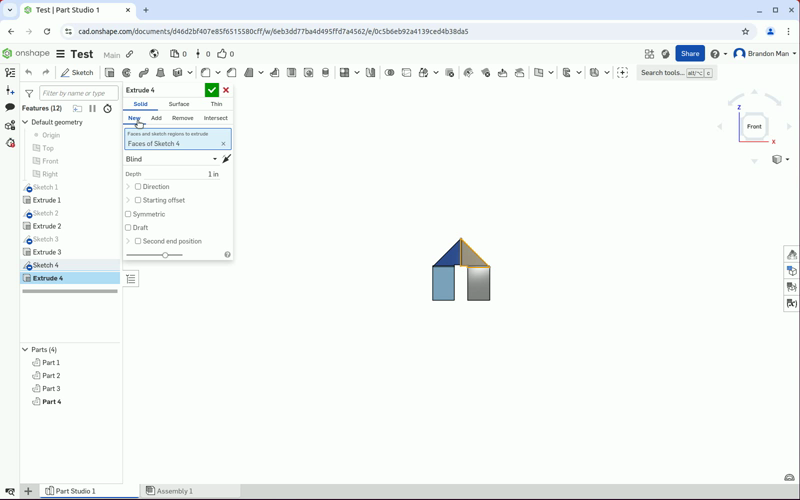
click(137, 120)
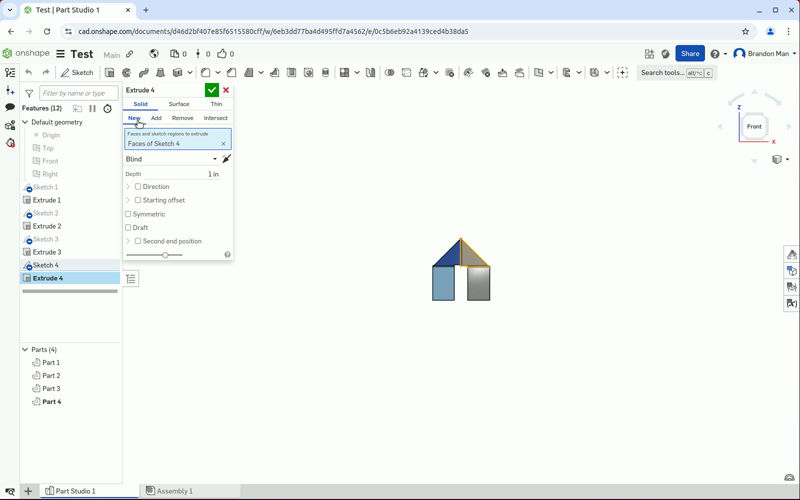
key(tab, 4)
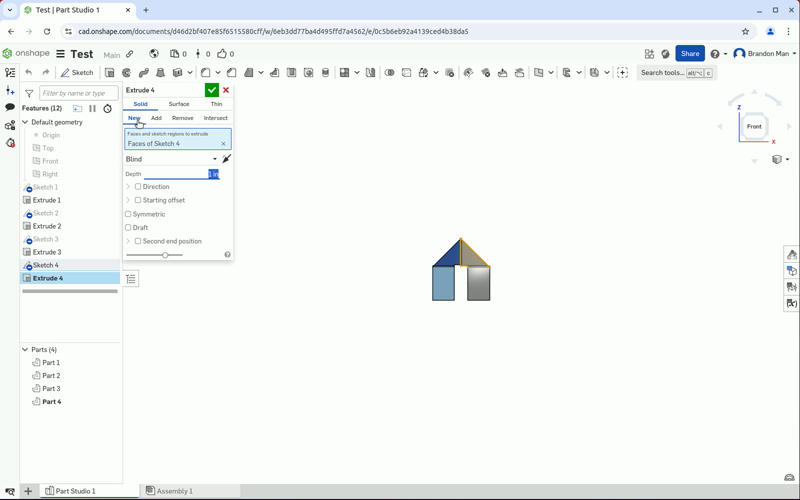
text(23.108)
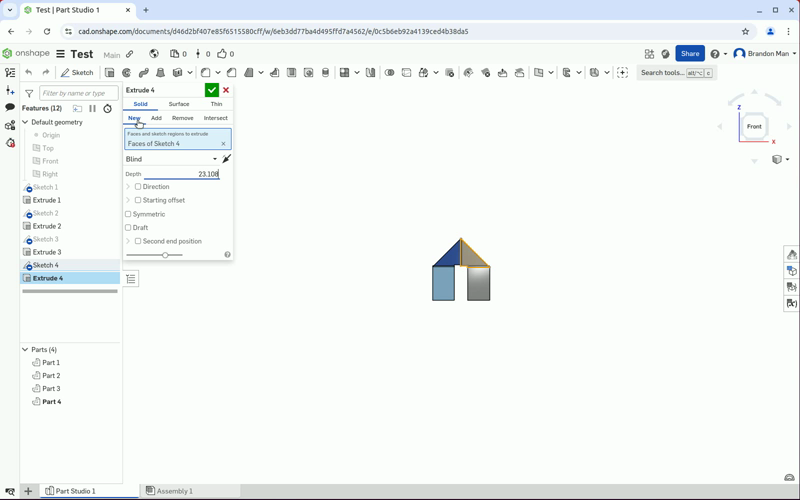
key(enter)
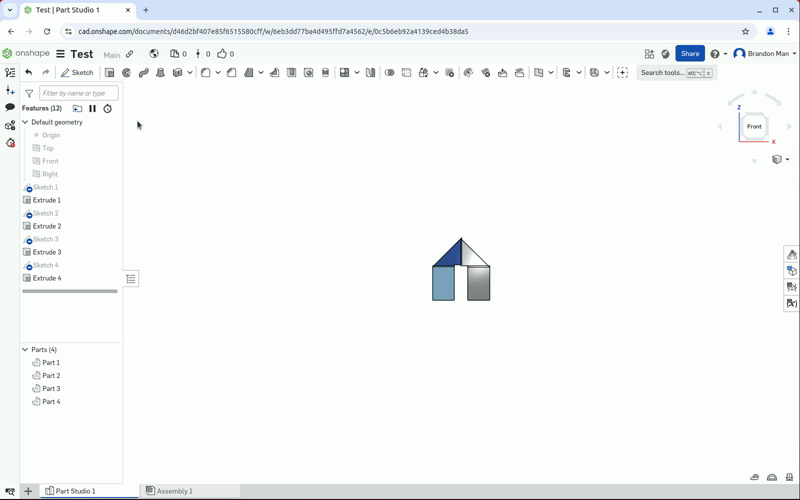
key(shift+h)
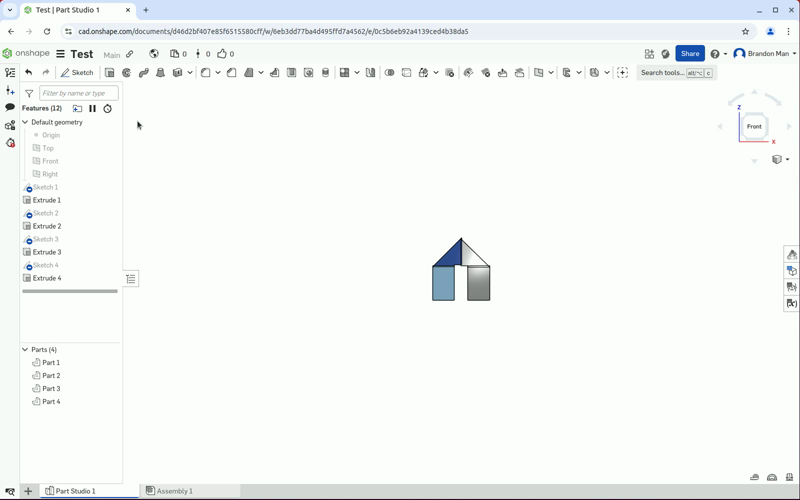
key(shift+h)
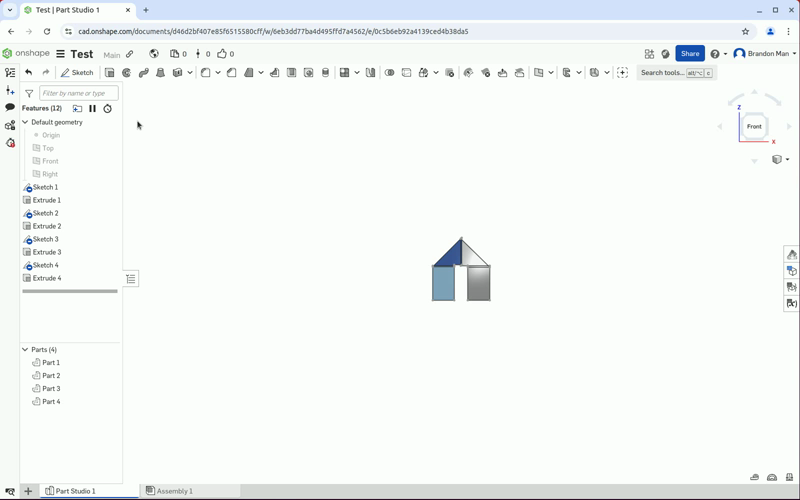
key(shift+7)
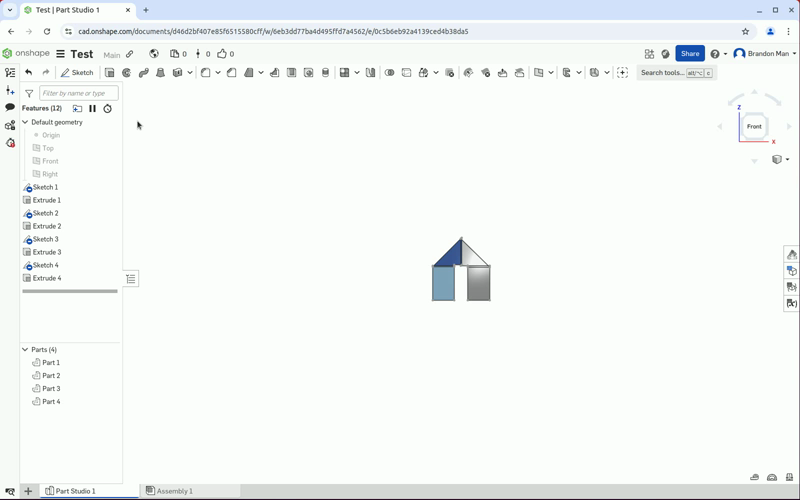
key(left, 2)
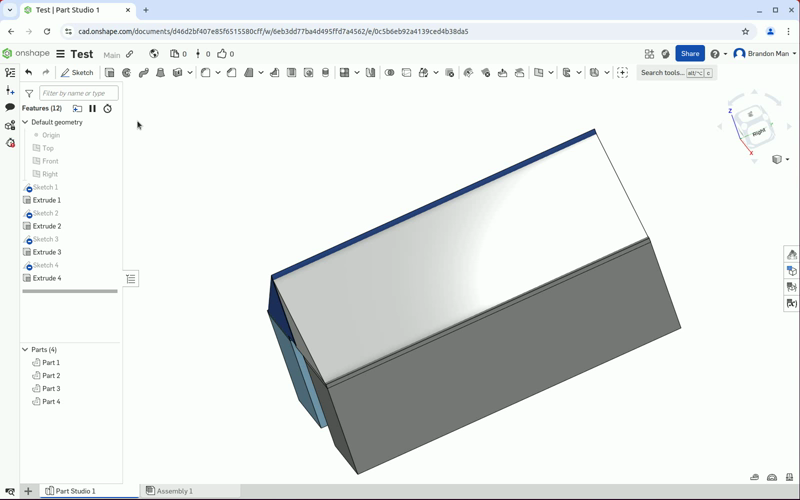
key(down, 2)
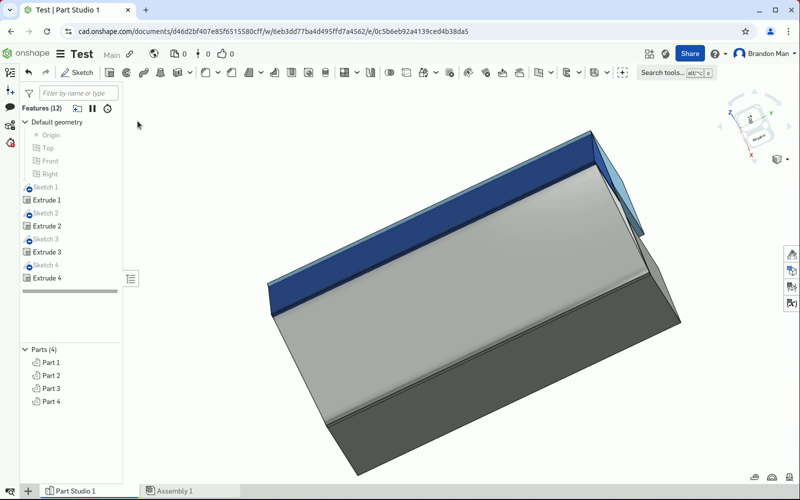
key(up, 2)
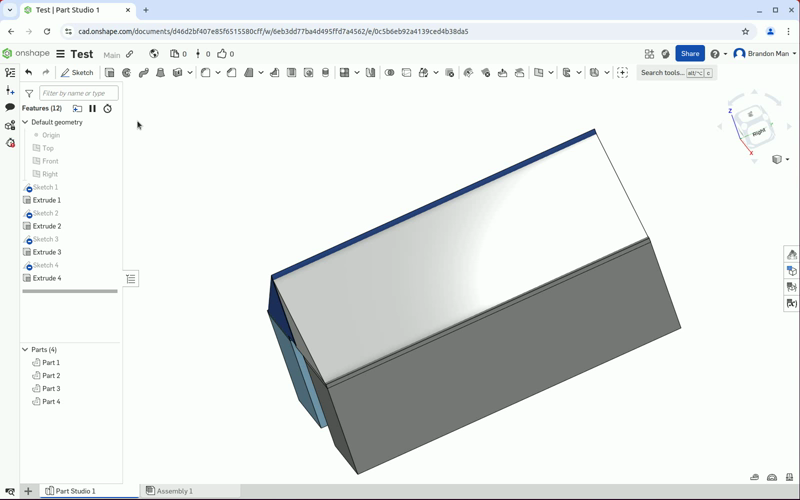
key(right, 2)
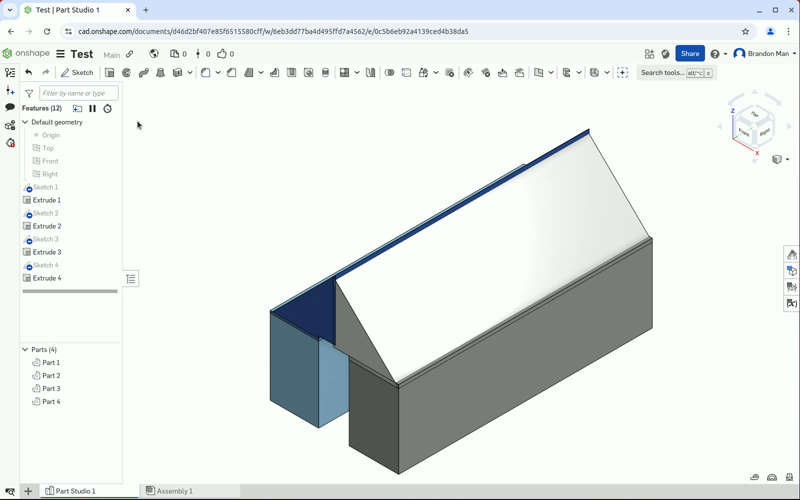
mouse_move(73, 189)
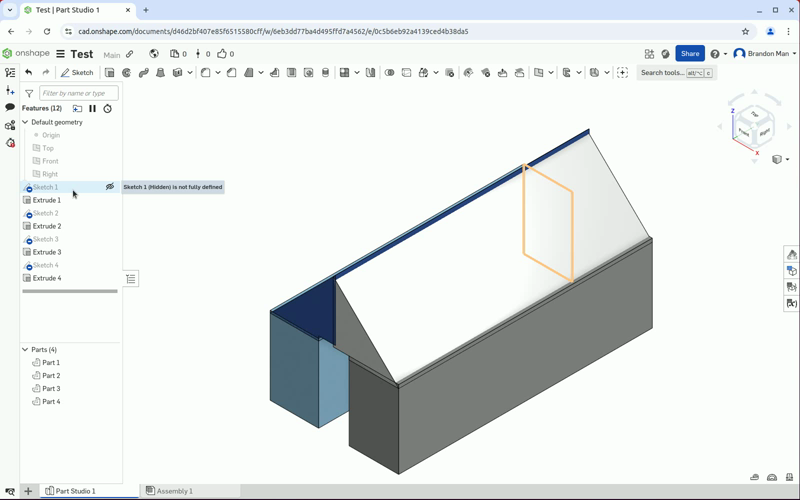
click(73, 189)